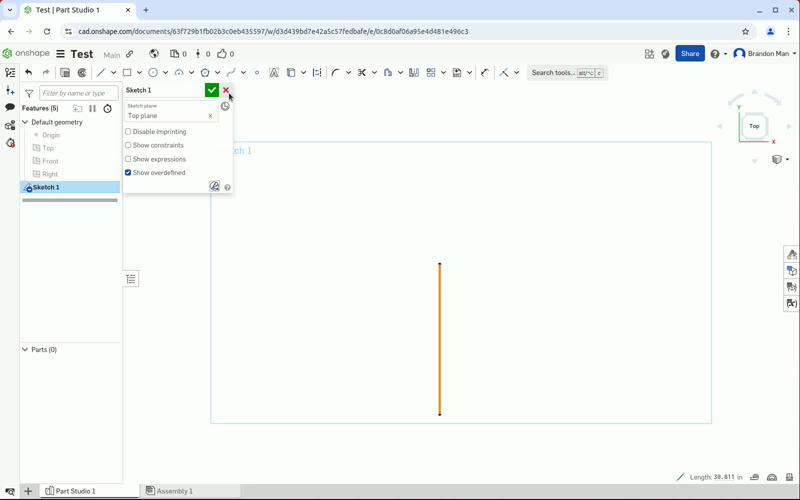
key(shift+h)
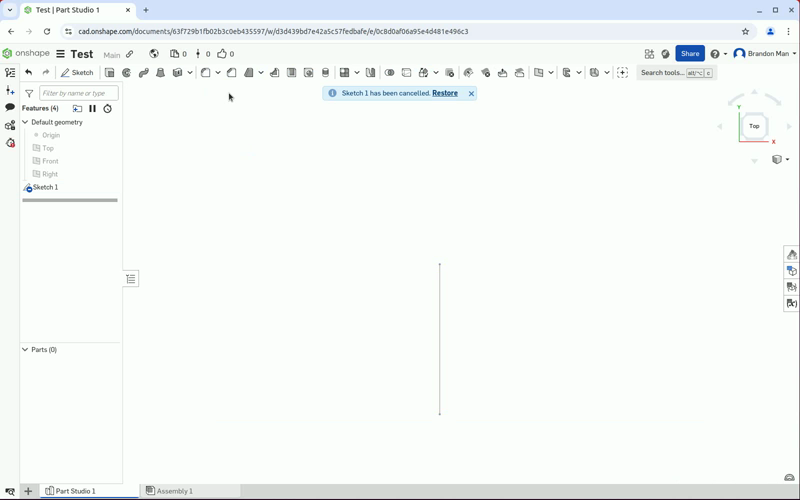
key(shift+s)
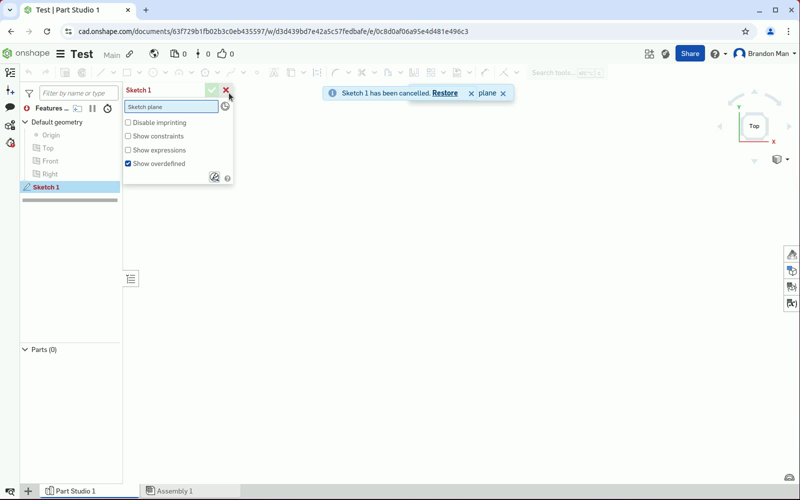
mouse_move(73, 150)
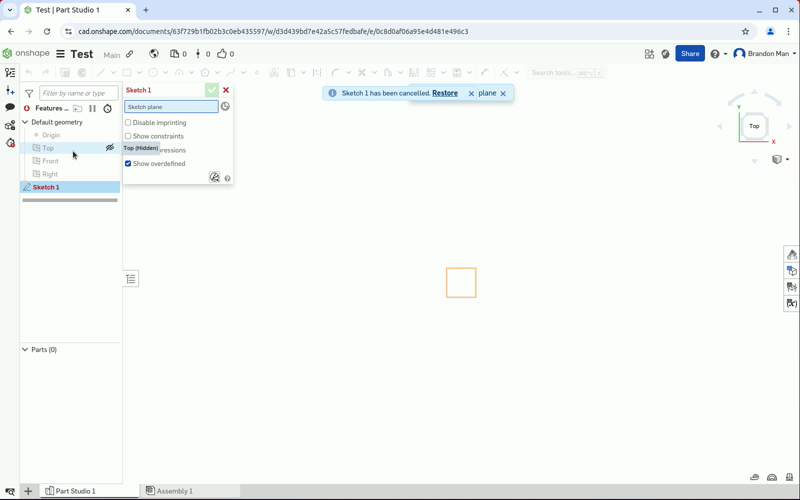
click(73, 150)
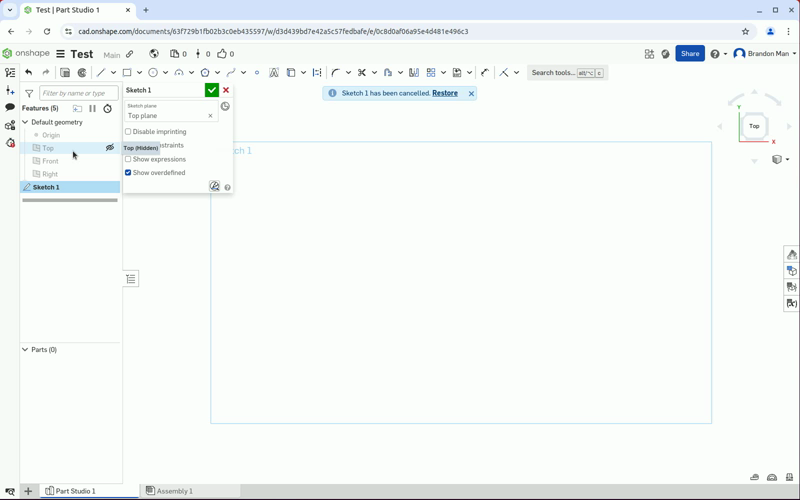
mouse_move(73, 352)
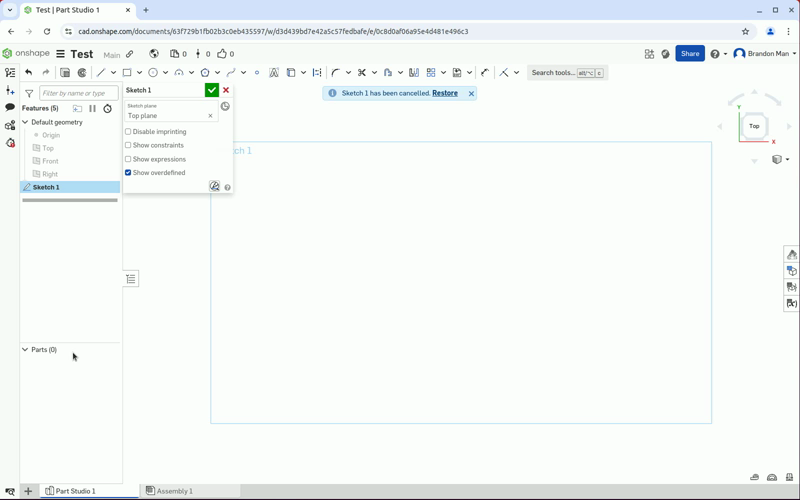
key(y)
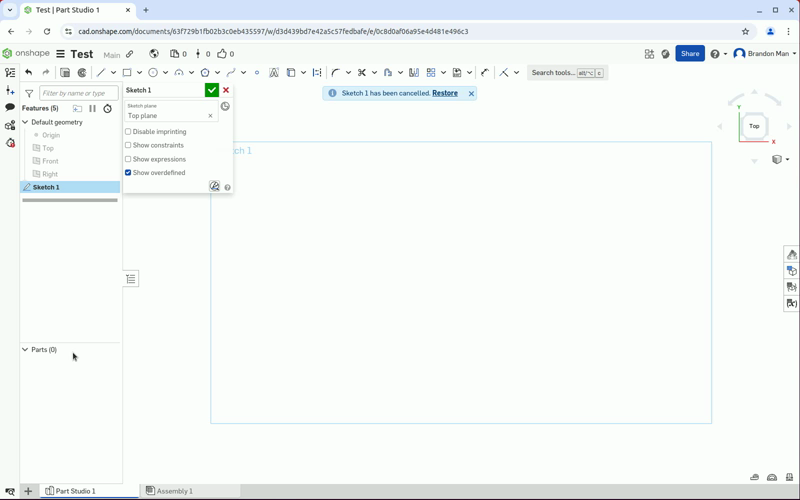
key(a)
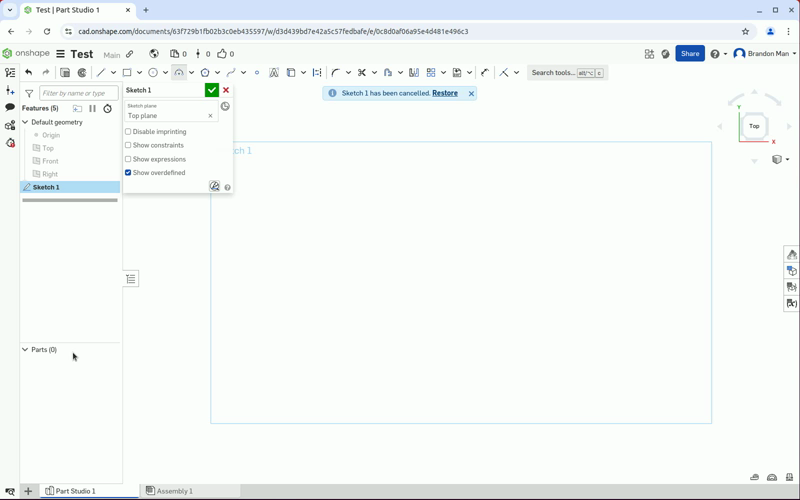
key_down(shift)
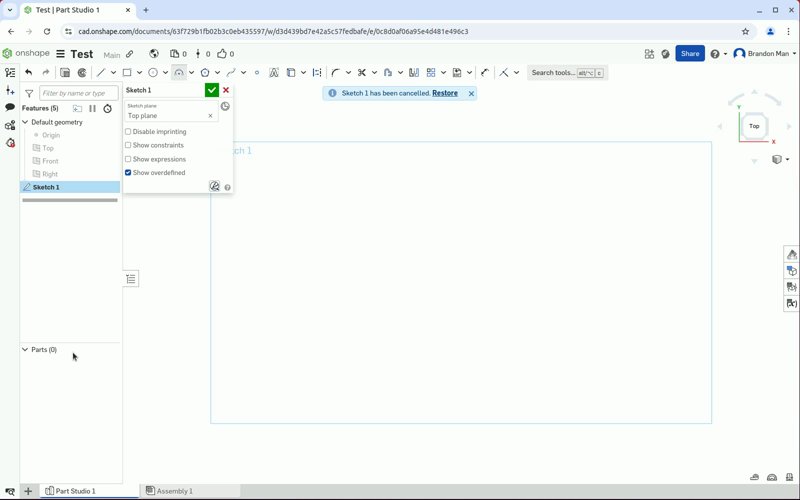
mouse_move(348, 282)
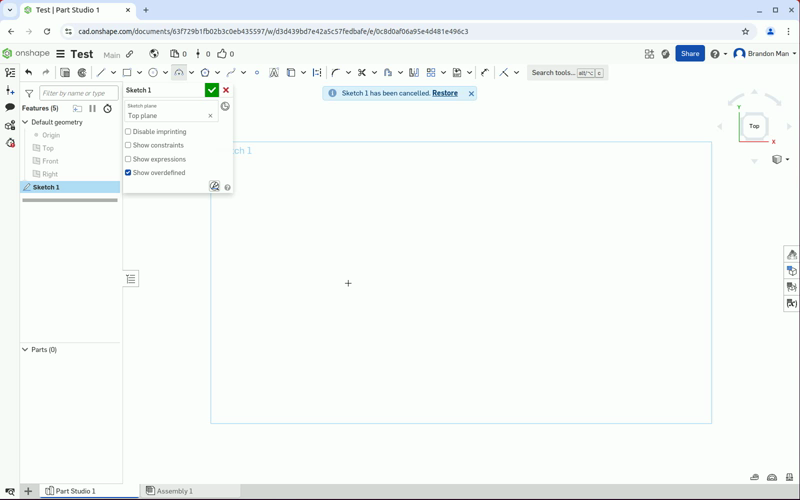
click(348, 282)
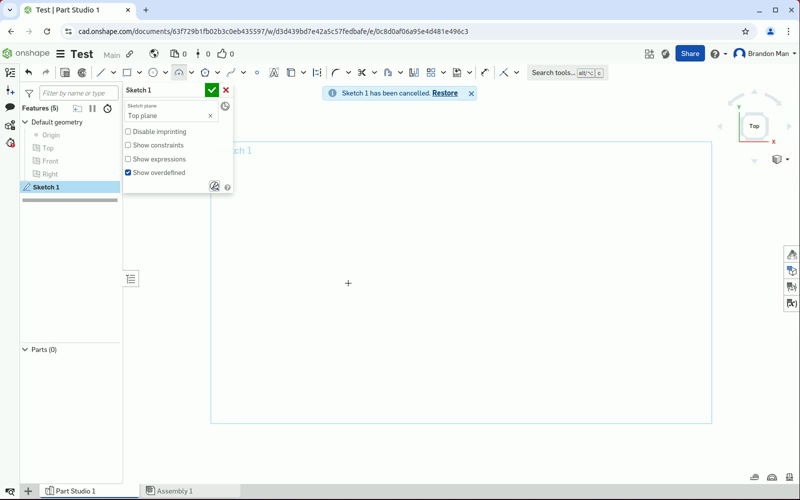
key_up(shift)
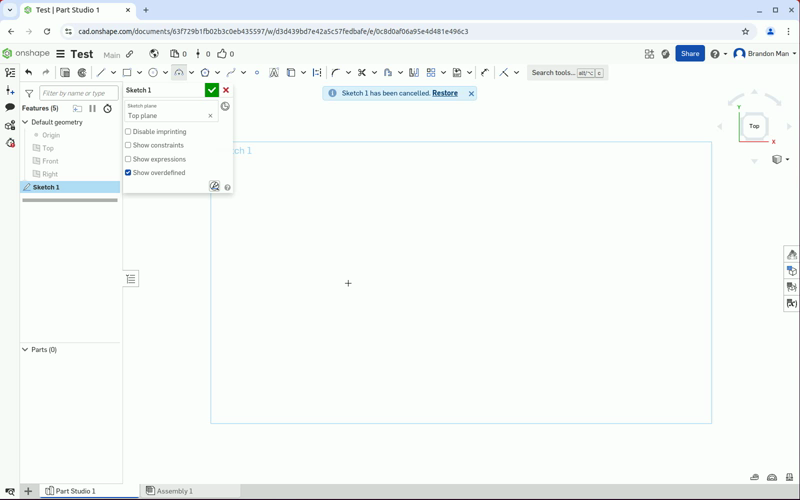
key_down(shift)
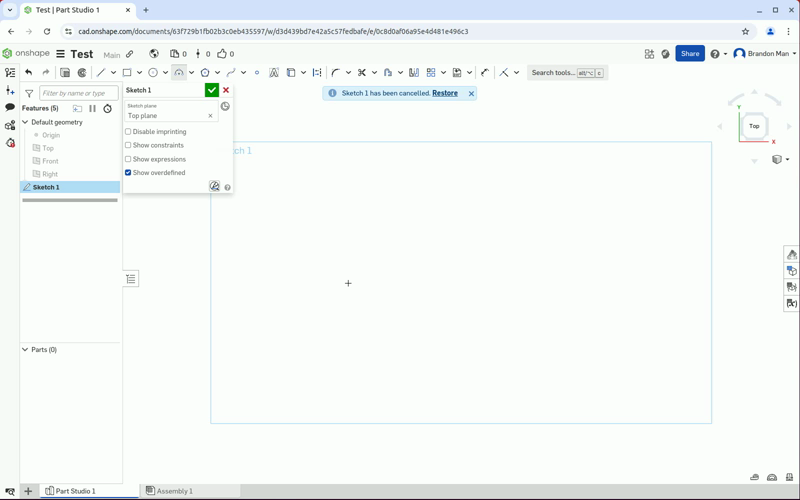
mouse_move(460, 395)
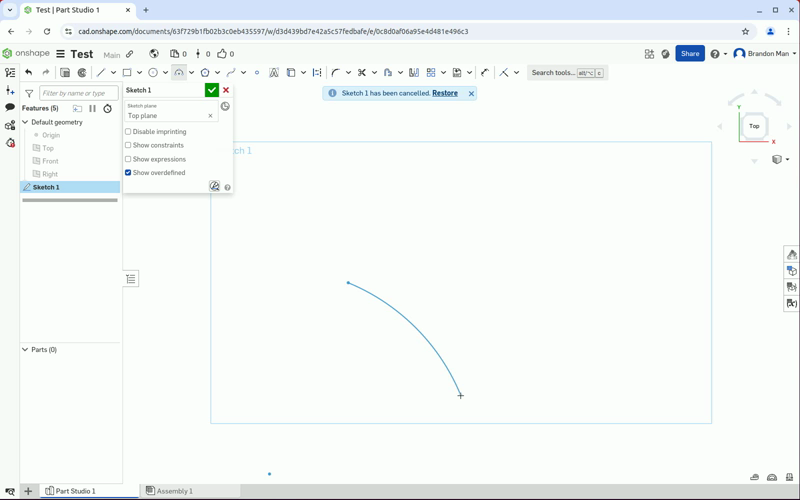
click(460, 395)
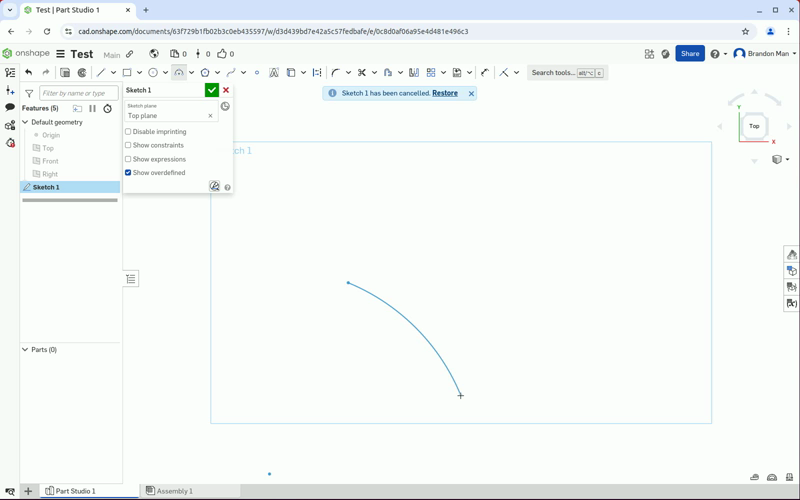
mouse_move(381, 362)
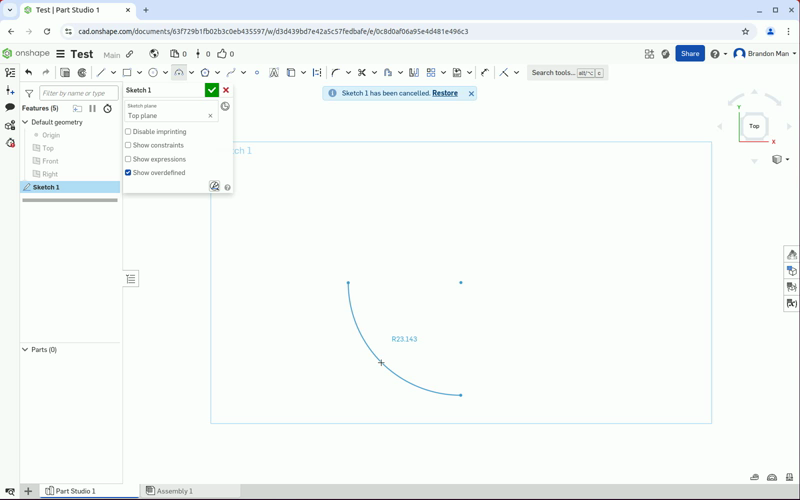
click(381, 362)
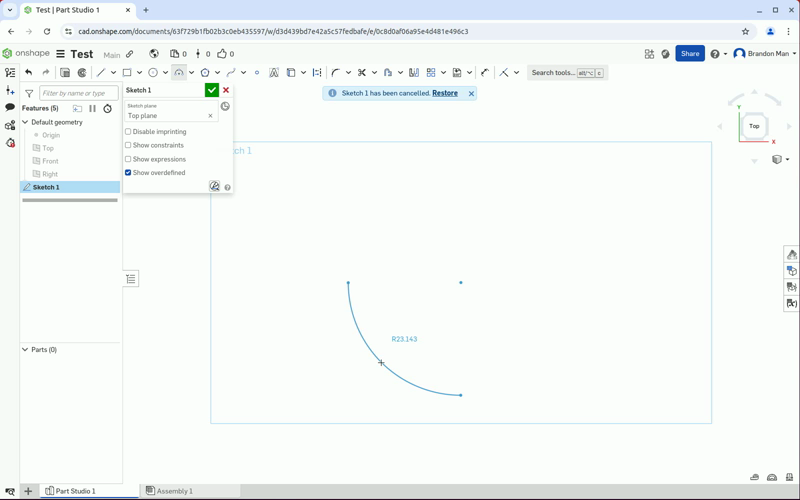
key_up(shift)
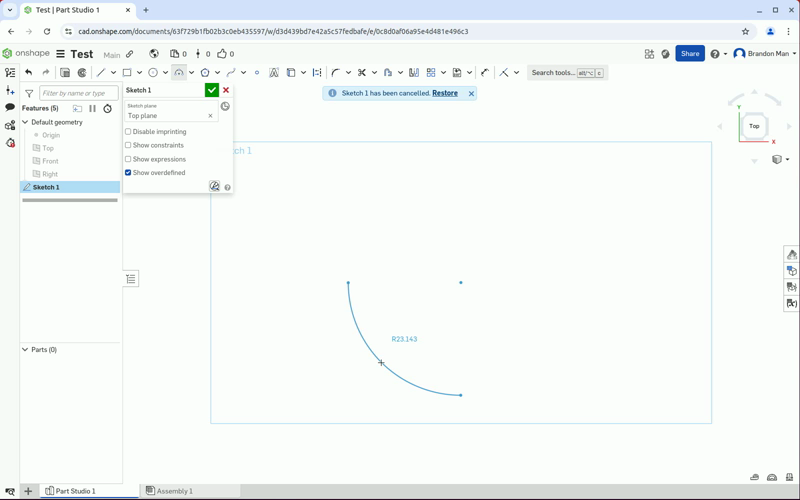
key(esc)
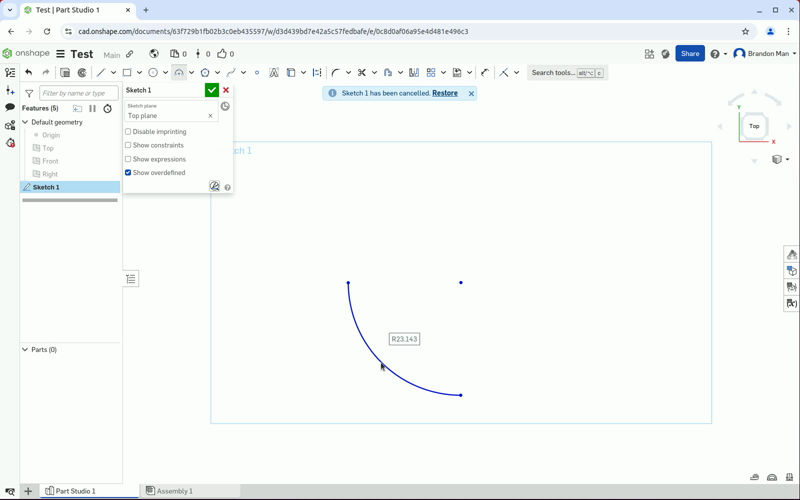
key(l)
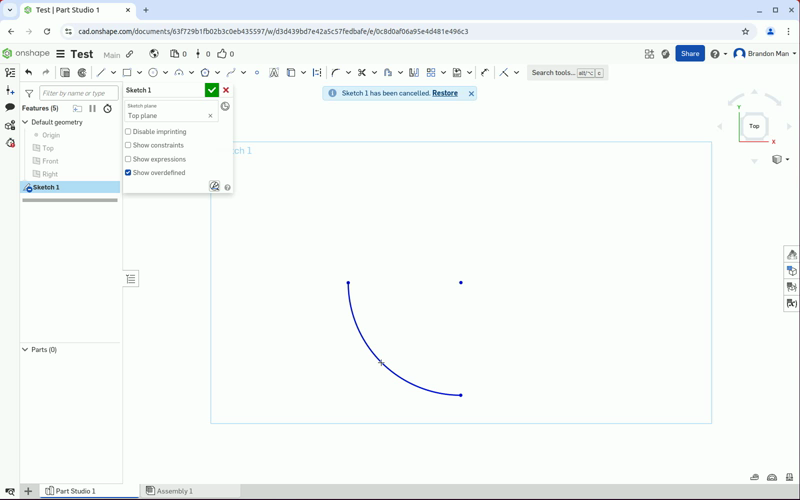
mouse_move(460, 395)
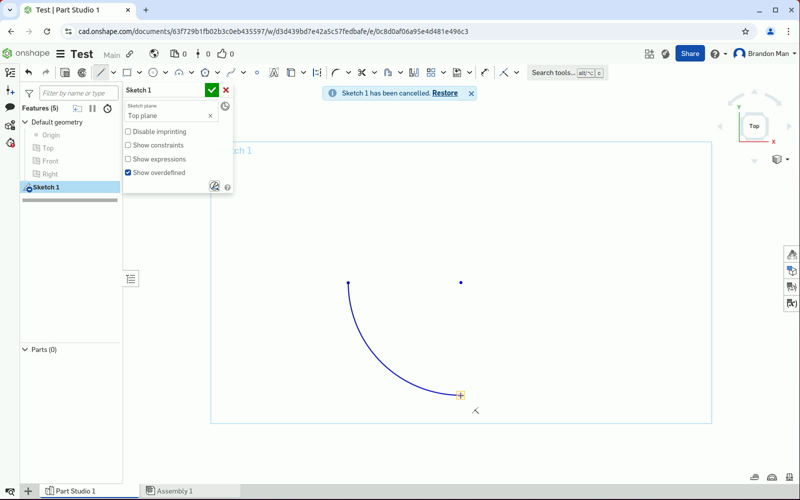
click(460, 395)
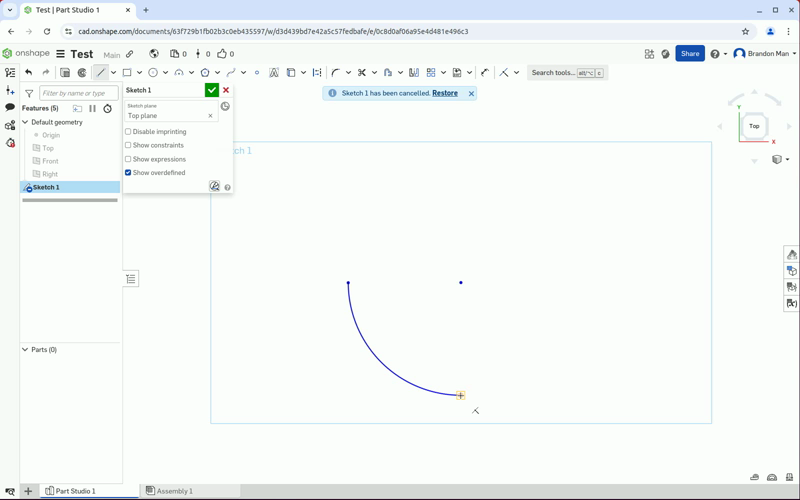
key_down(shift)
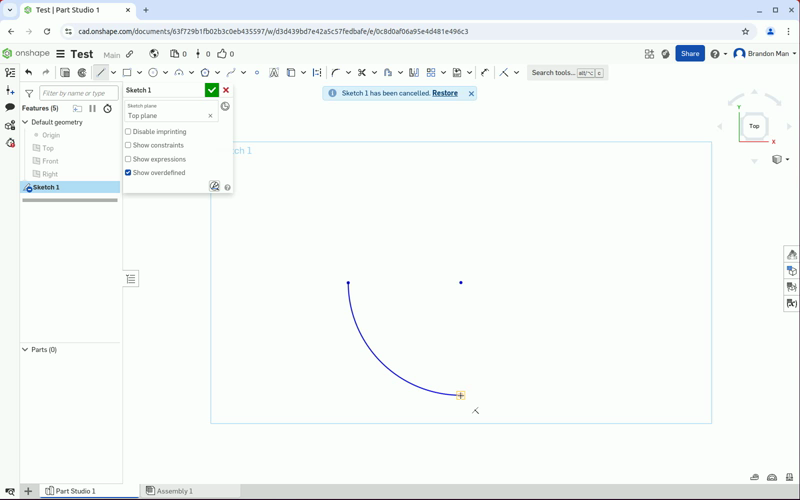
mouse_move(490, 395)
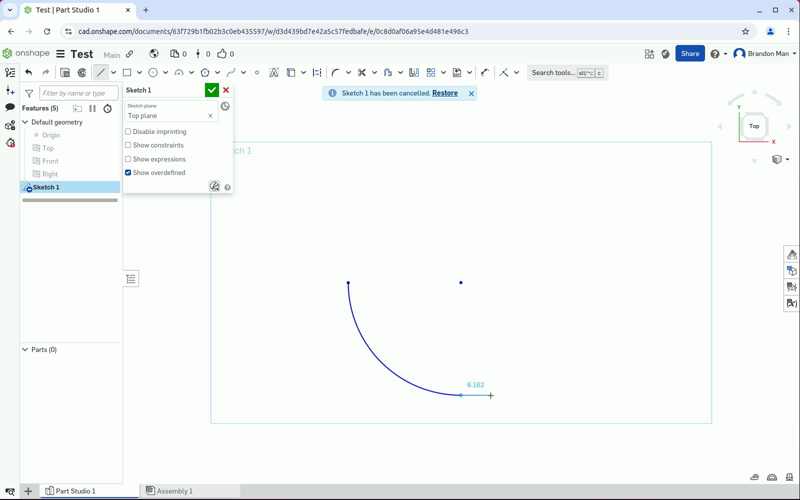
mouse_move(460, 387)
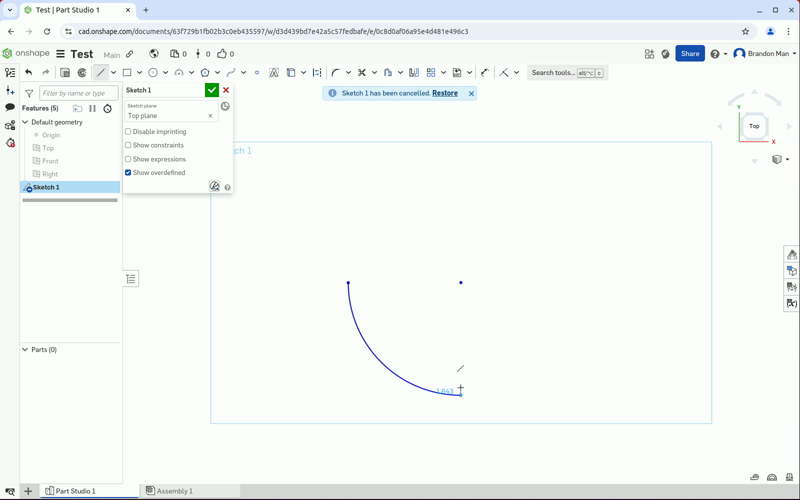
click(460, 387)
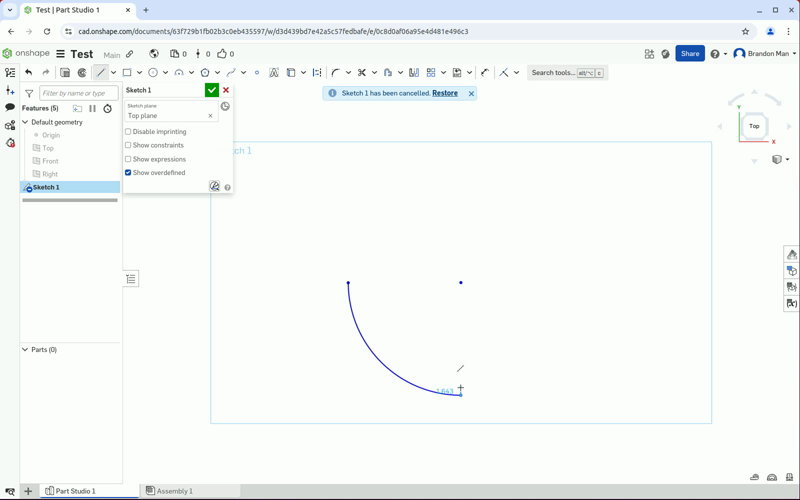
key_up(shift)
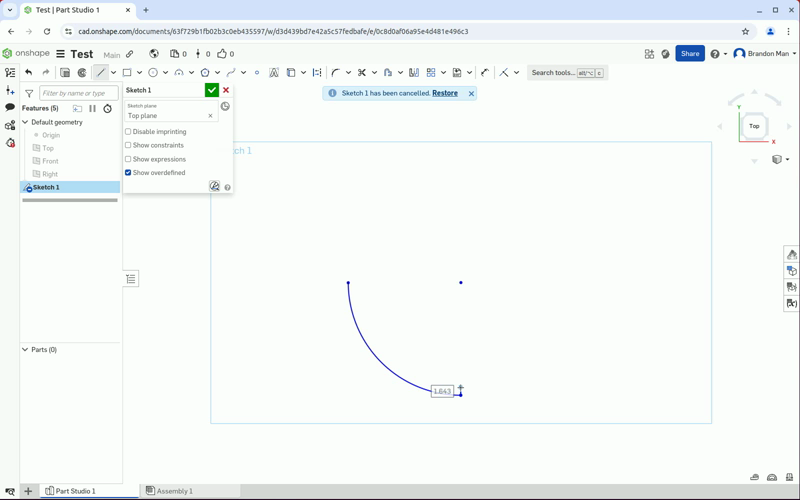
key(esc)
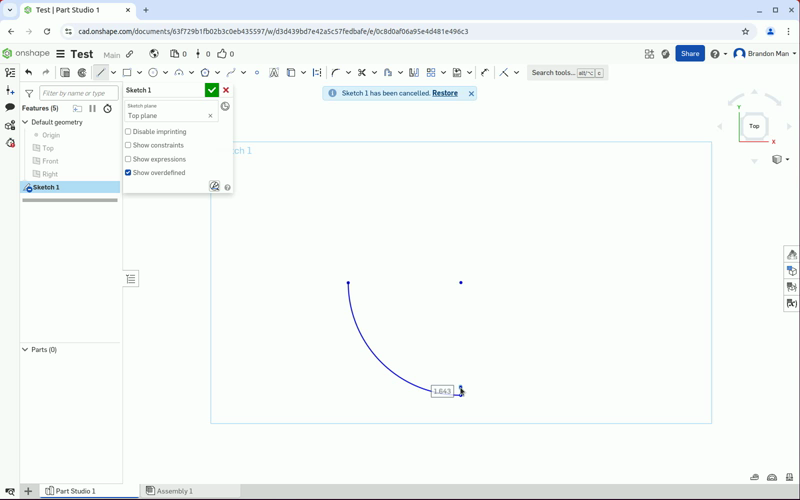
key(a)
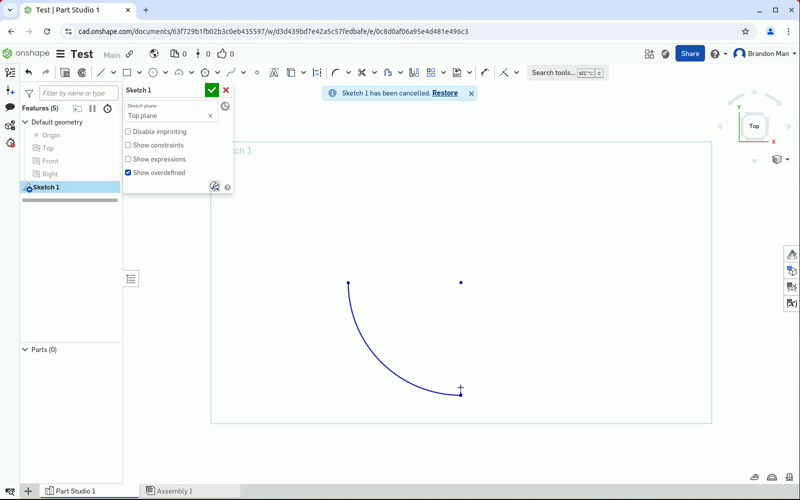
mouse_move(460, 387)
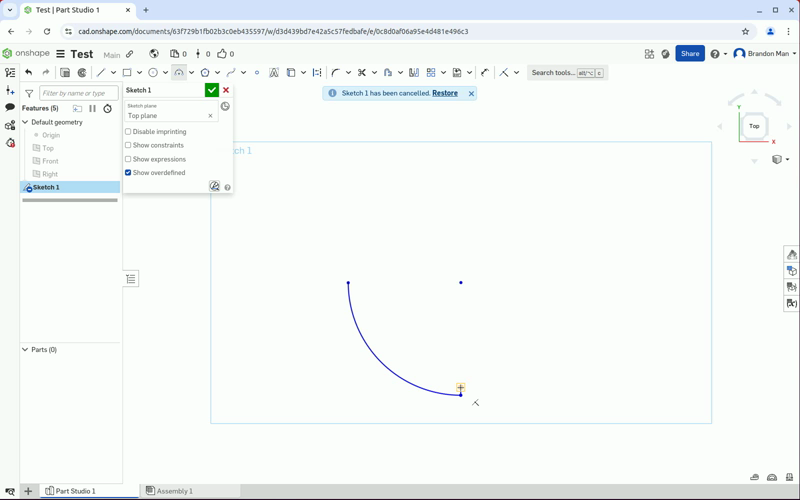
click(460, 387)
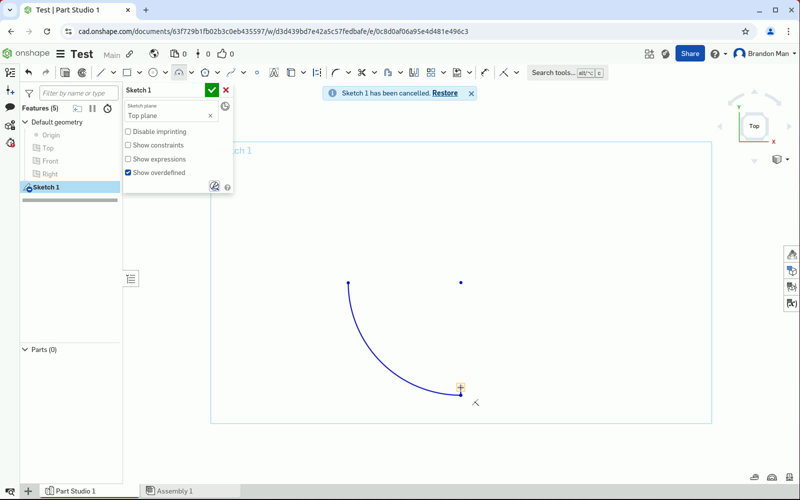
key_down(shift)
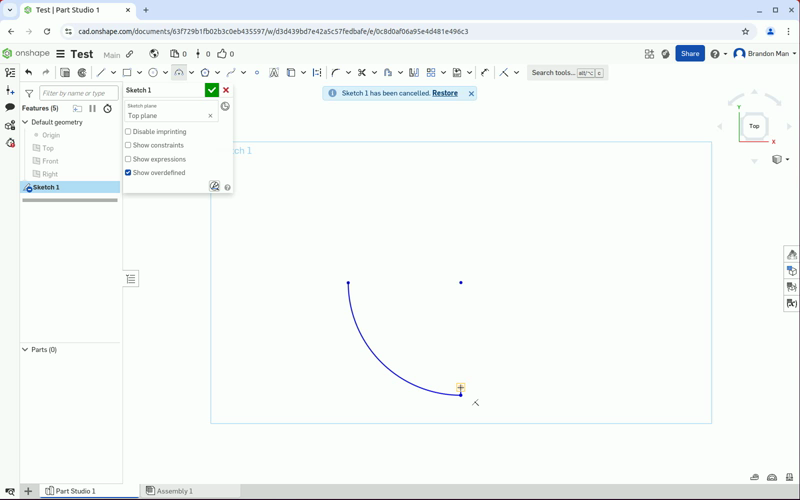
mouse_move(356, 282)
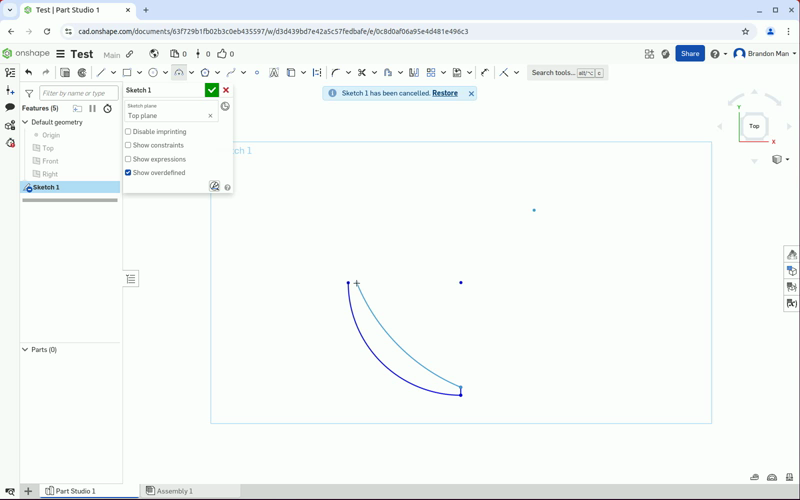
click(356, 282)
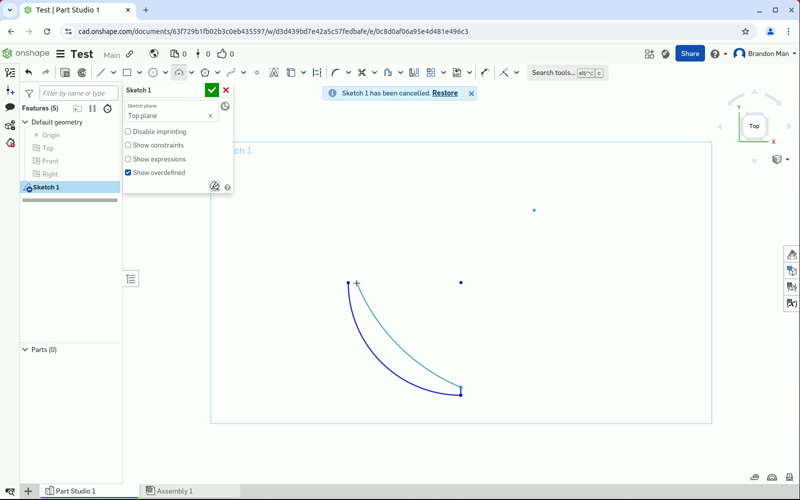
mouse_move(386, 356)
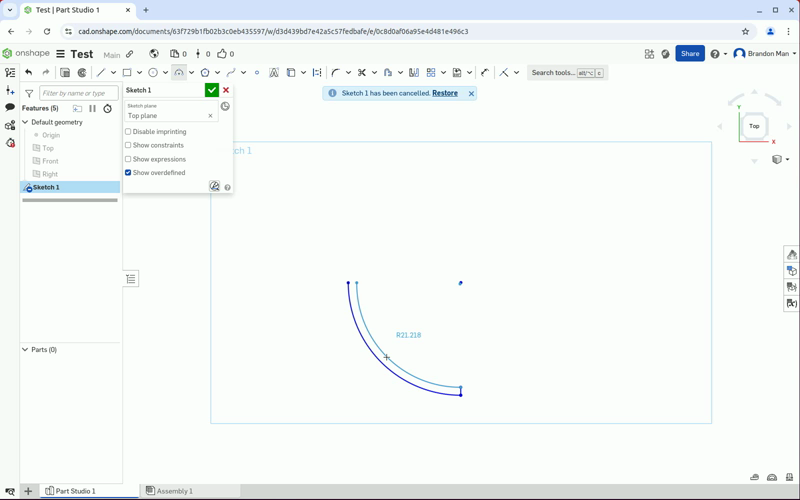
click(386, 356)
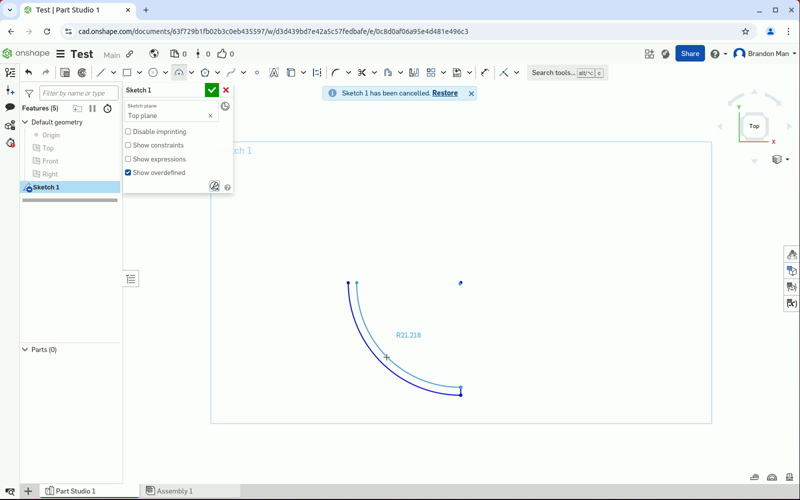
key_up(shift)
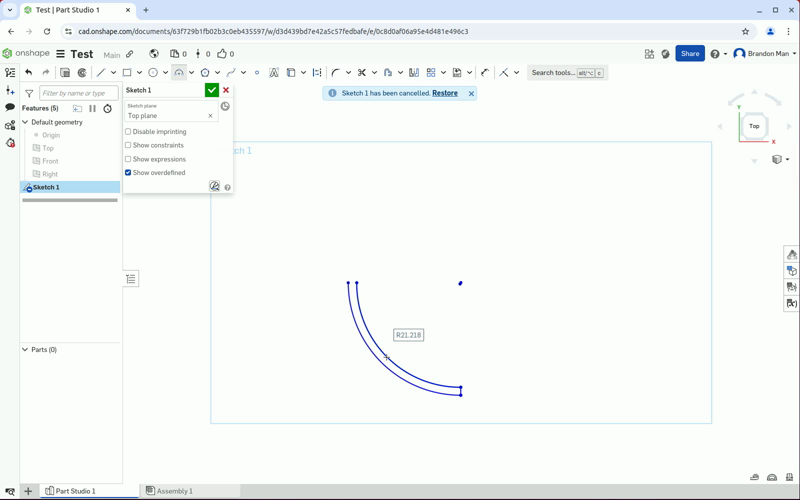
key(esc)
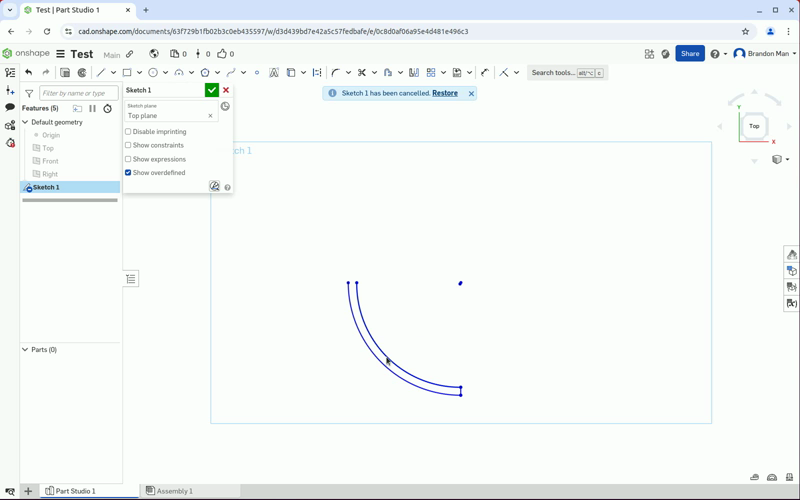
key(l)
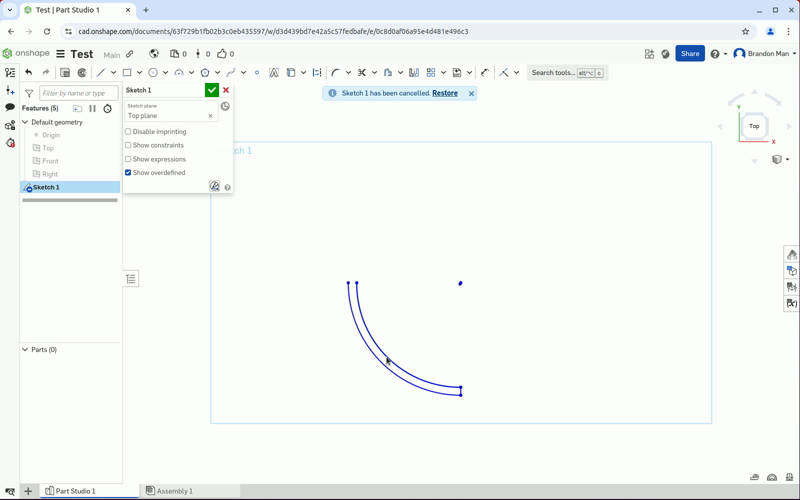
mouse_move(356, 282)
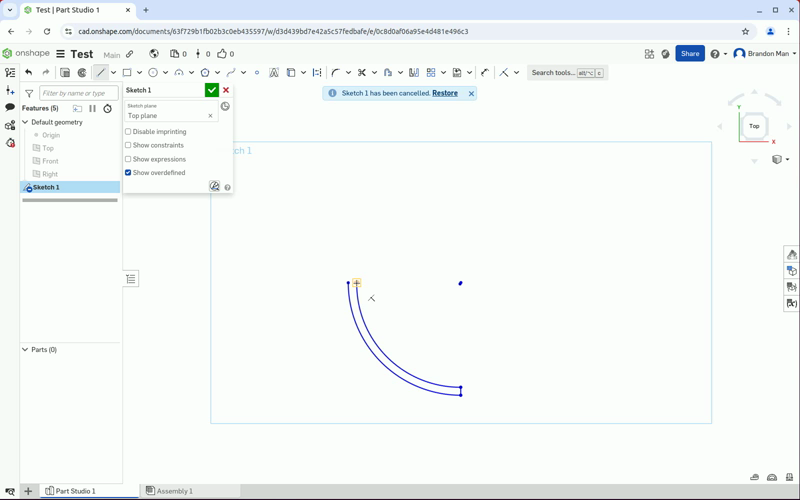
click(356, 282)
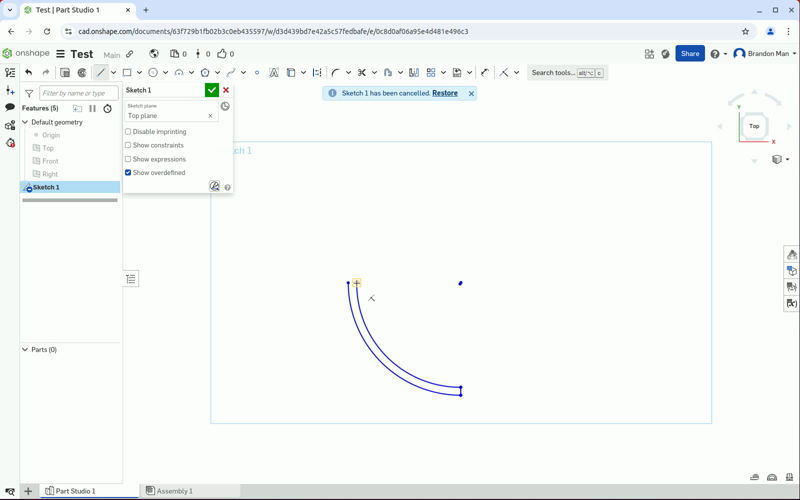
mouse_move(386, 282)
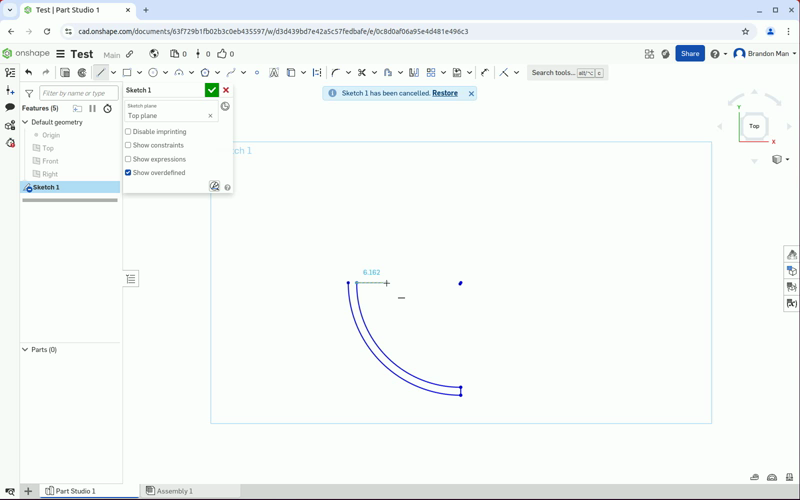
key_down(shift)
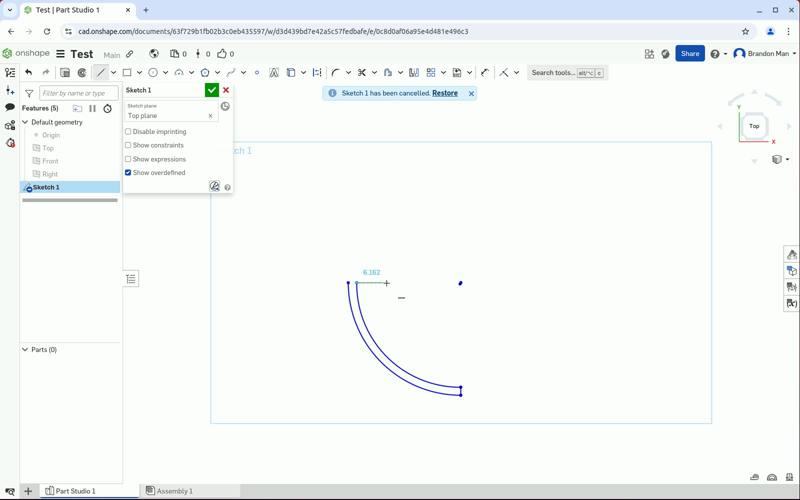
mouse_move(348, 282)
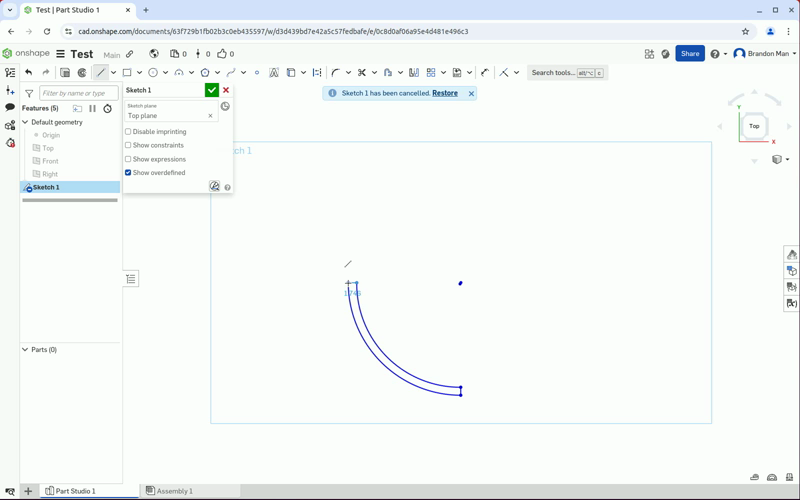
key_up(shift)
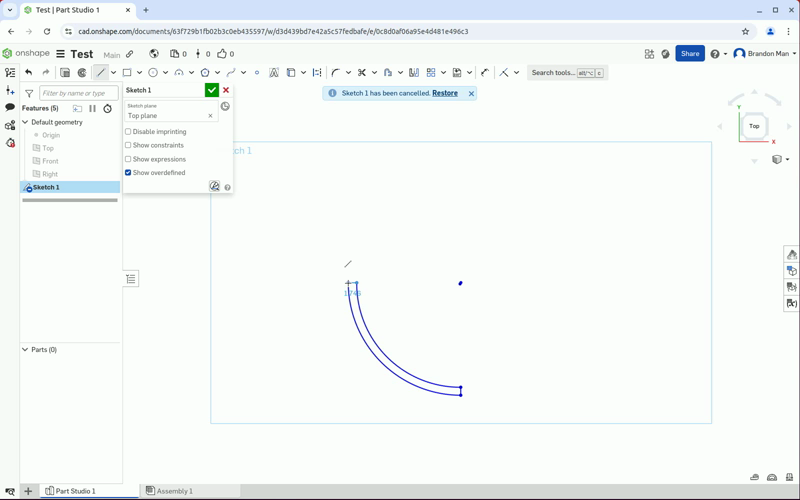
click(348, 282)
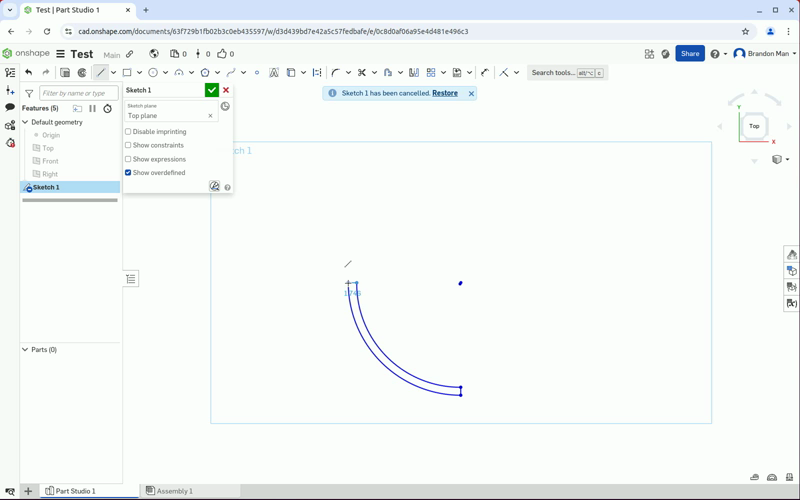
key(esc)
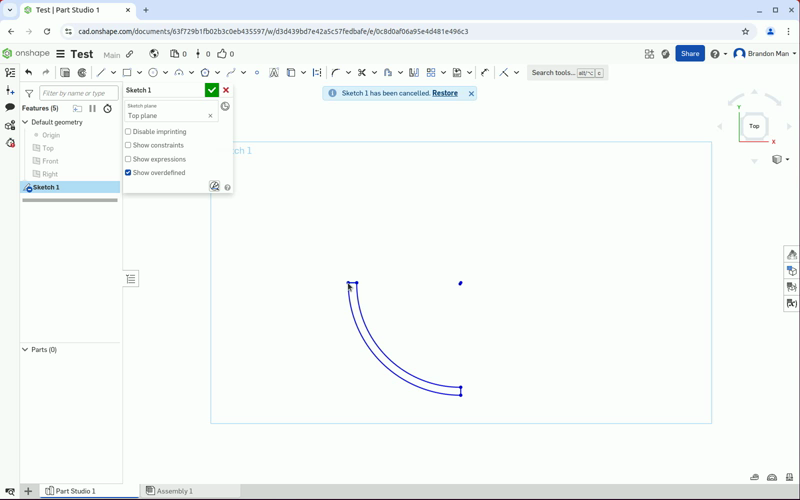
mouse_move(354, 317)
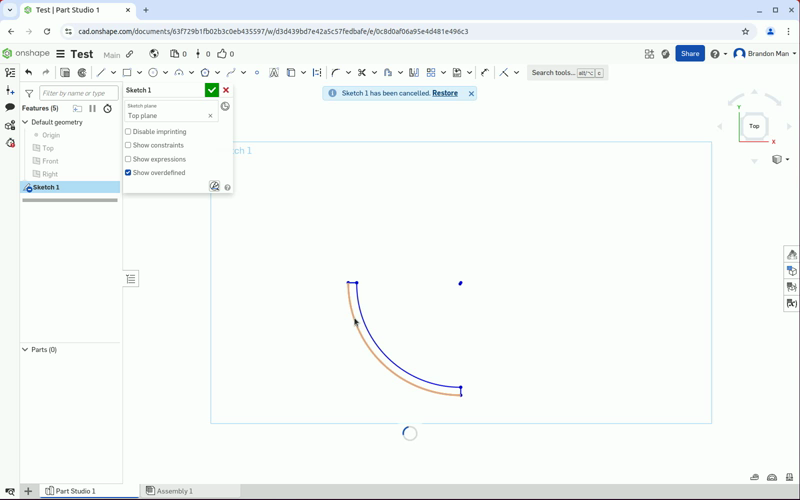
scroll(6)
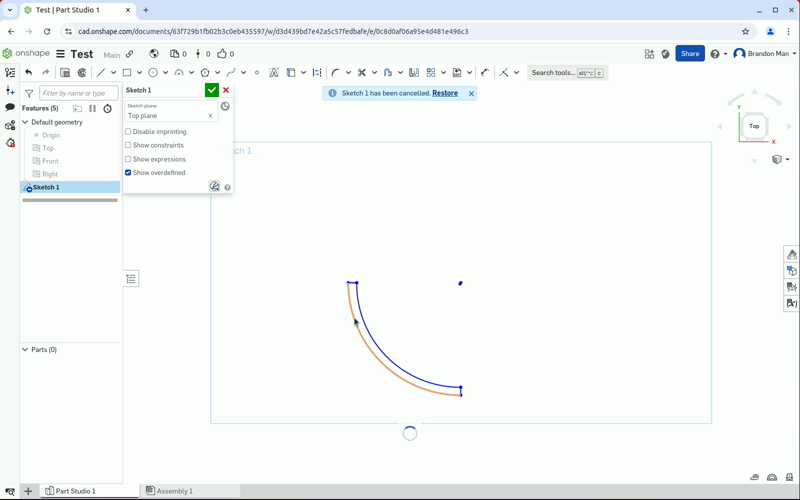
scroll(6)
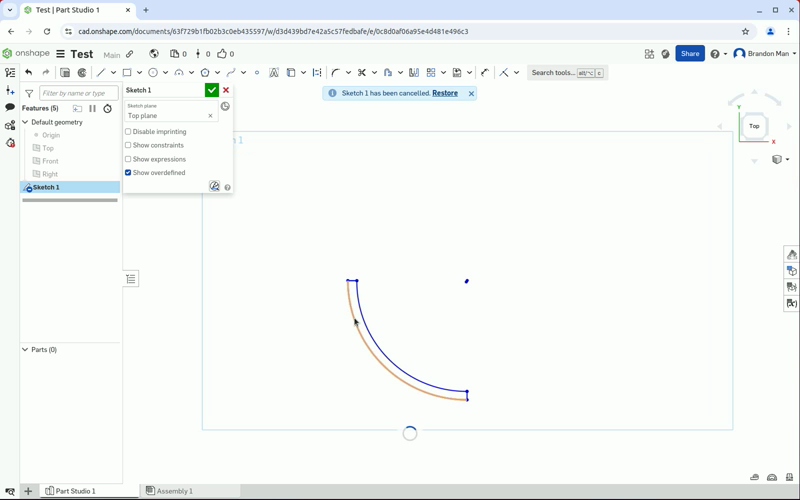
scroll(6)
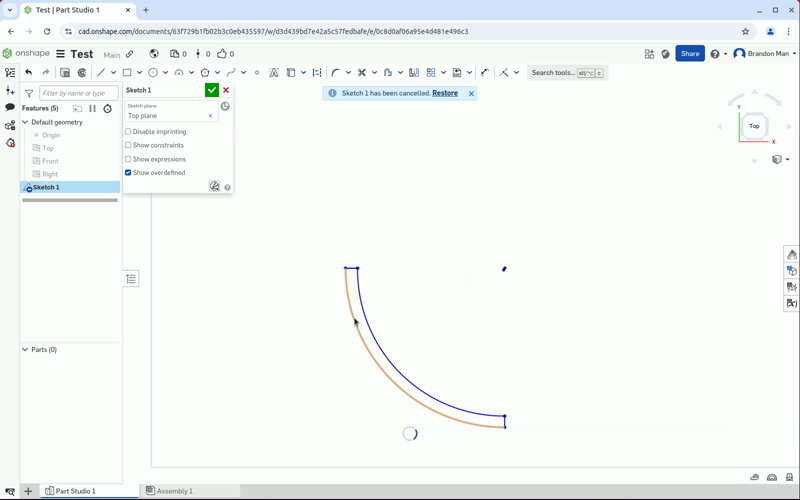
scroll(6)
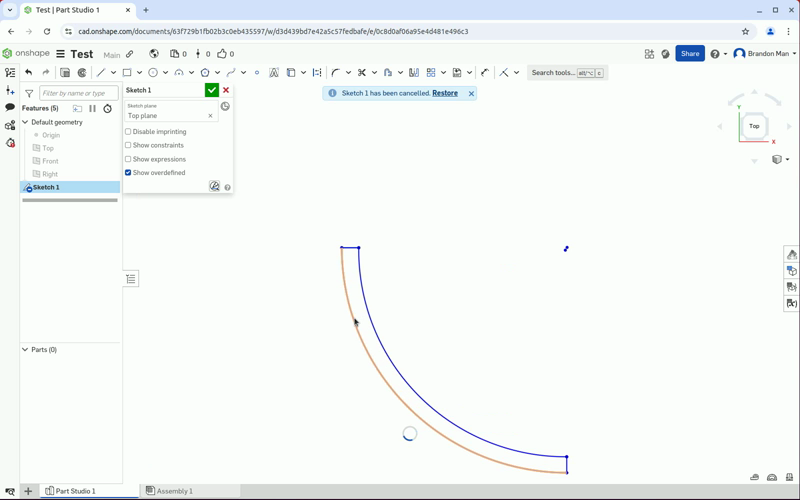
scroll(6)
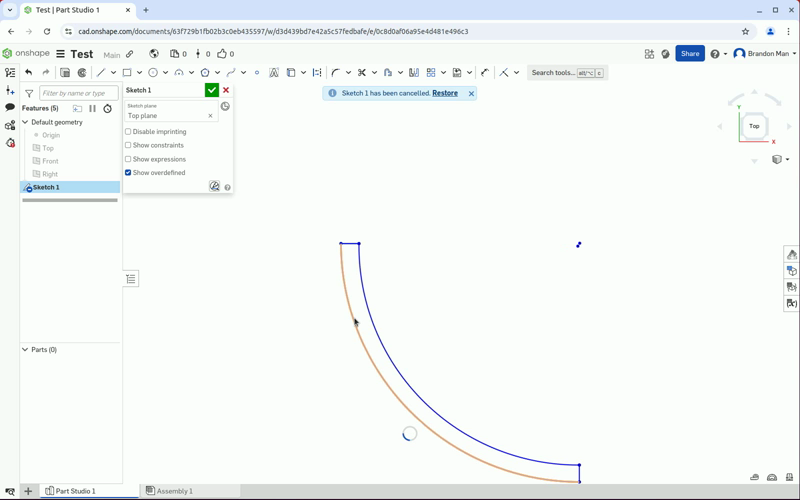
scroll(6)
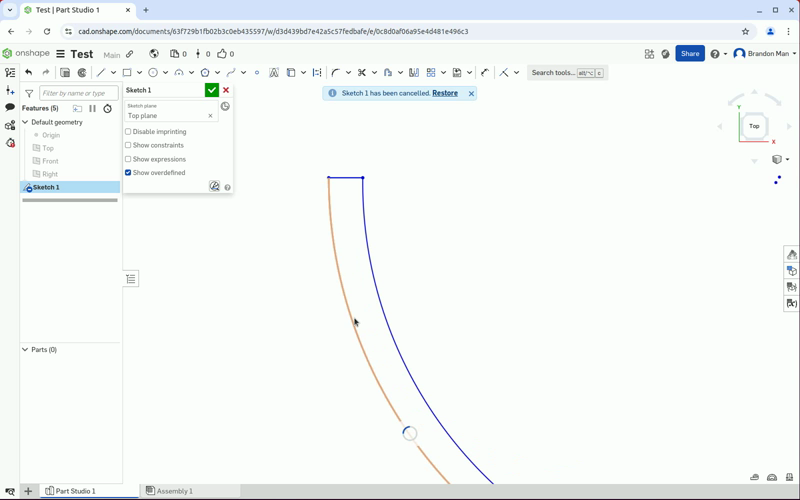
scroll(6)
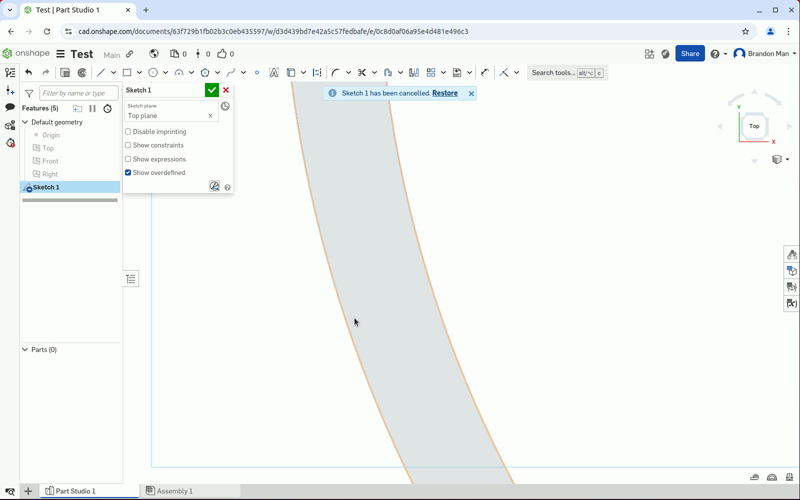
click(354, 317)
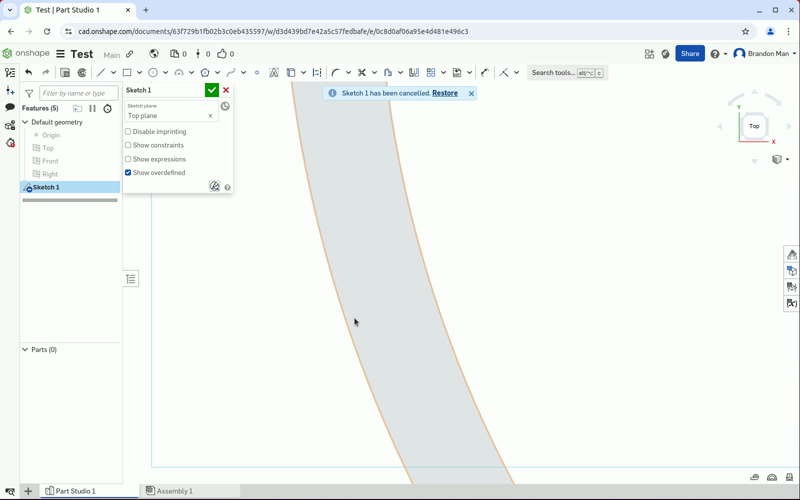
scroll(-6)
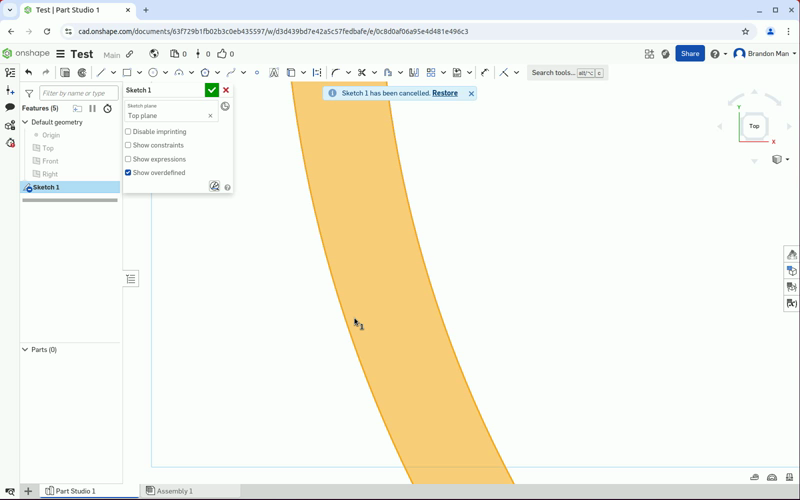
scroll(-6)
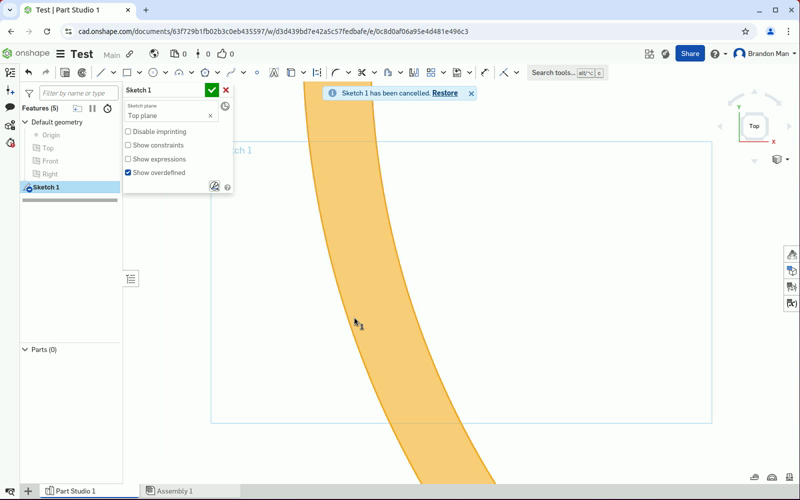
scroll(-6)
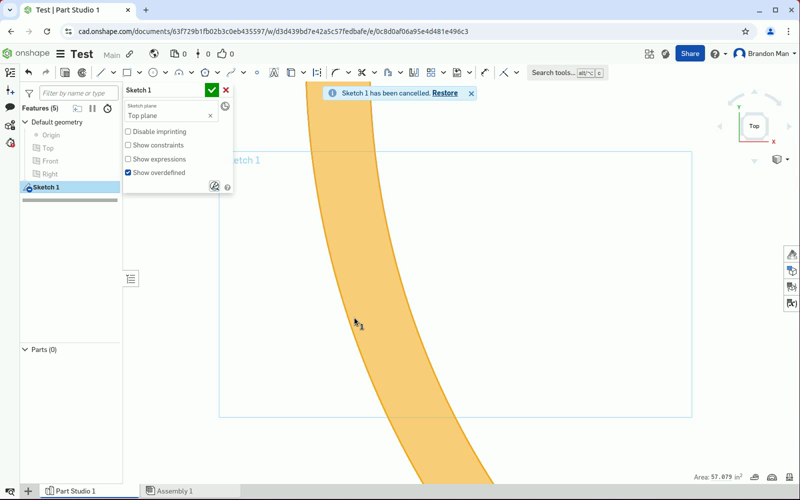
scroll(-6)
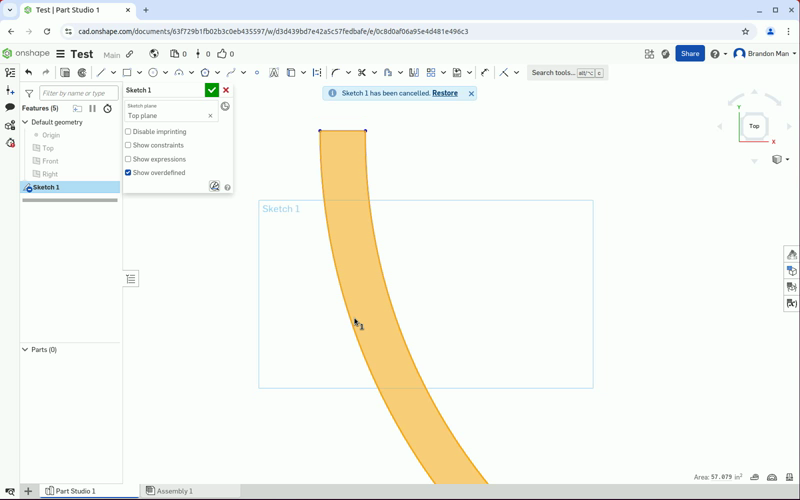
scroll(-6)
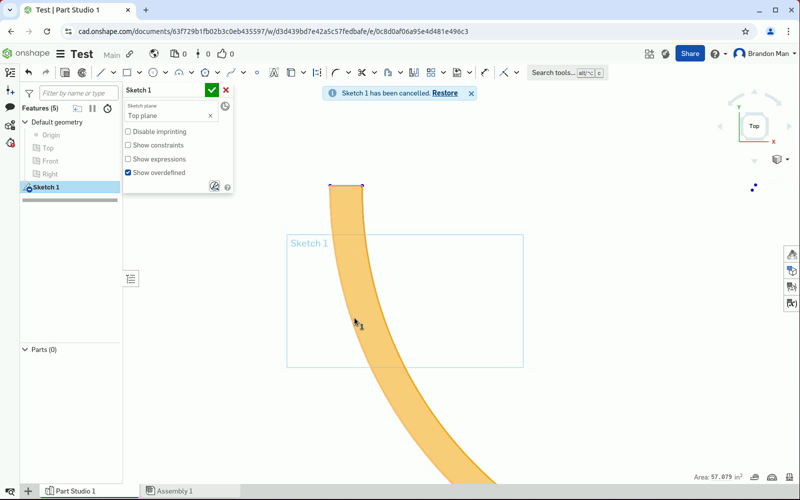
scroll(-6)
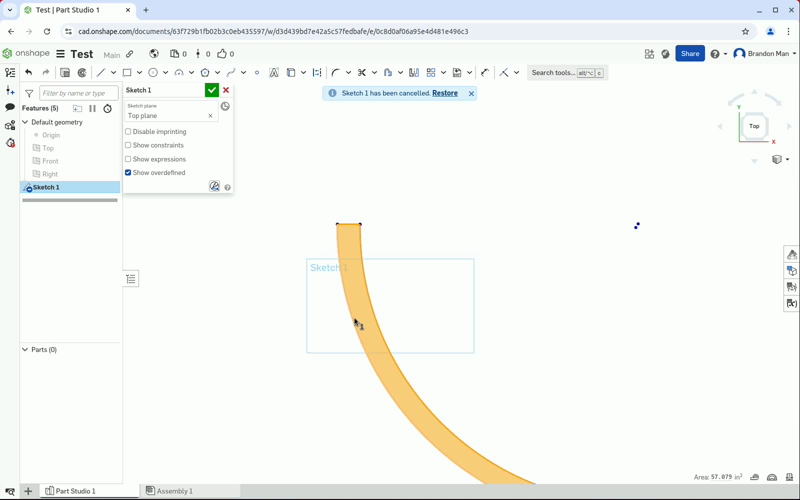
scroll(-6)
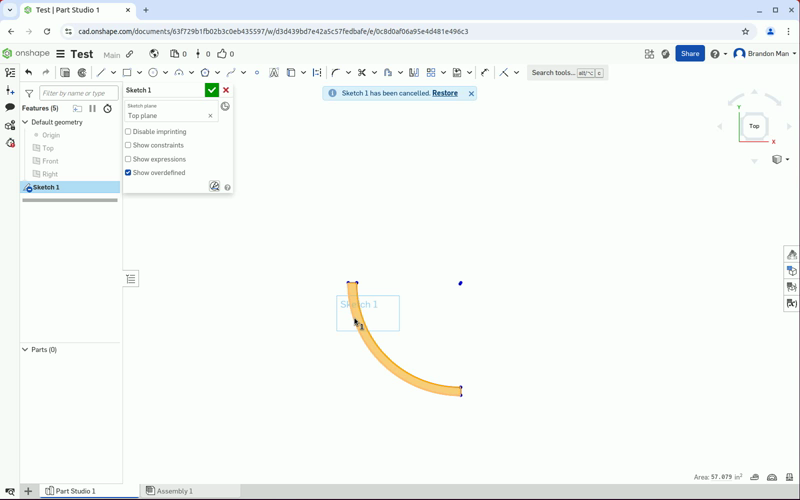
mouse_move(73, 352)
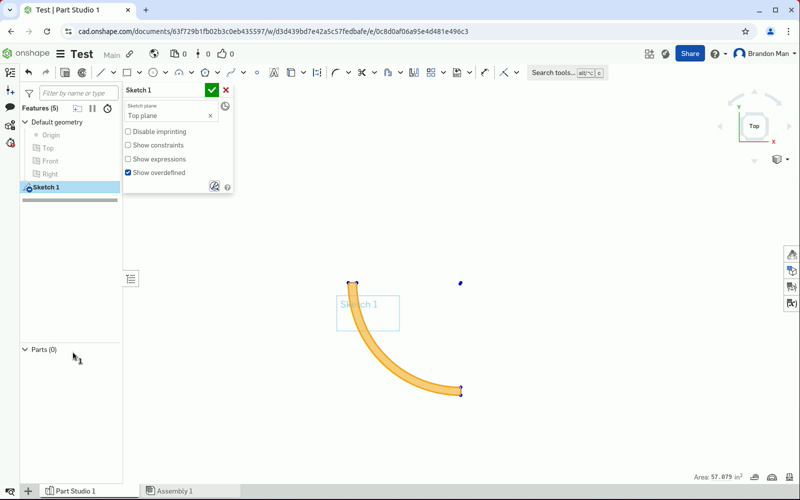
key(shift+y)
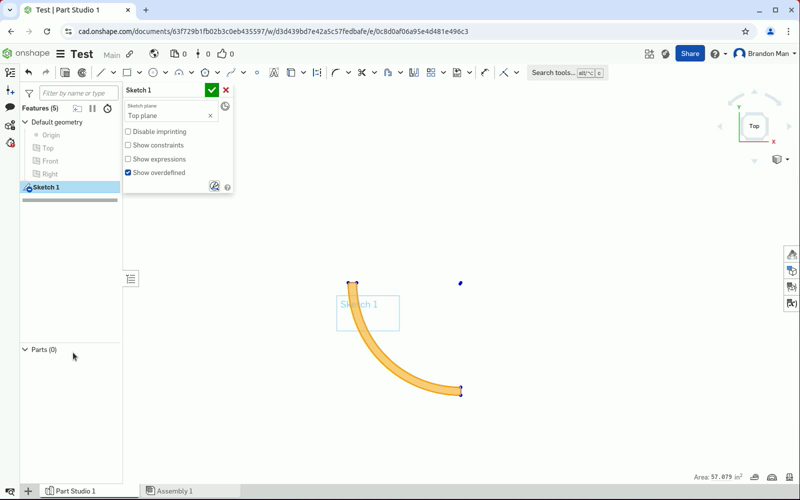
key(shift+e)
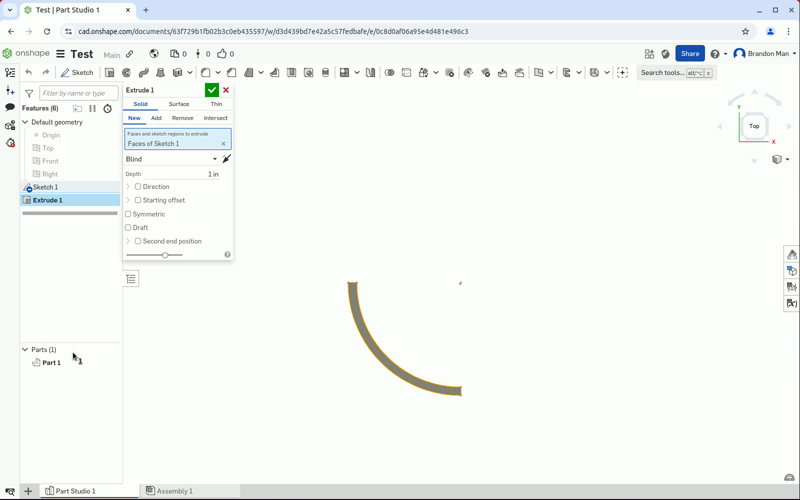
mouse_move(143, 106)
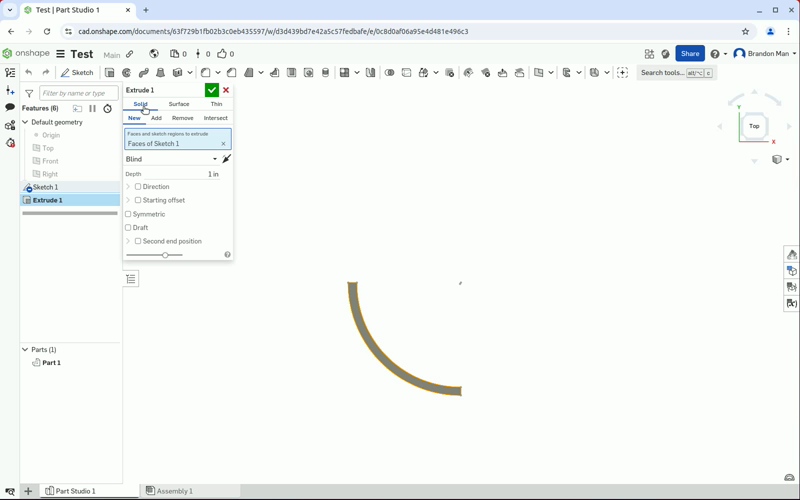
click(143, 106)
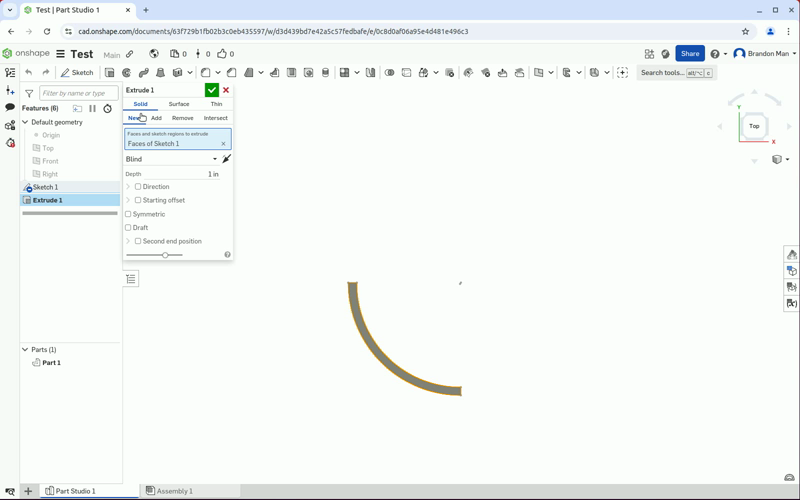
mouse_move(137, 120)
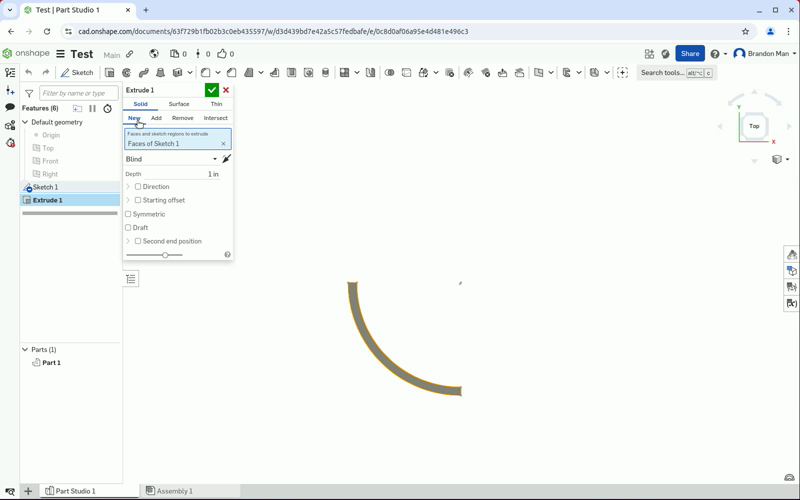
click(137, 120)
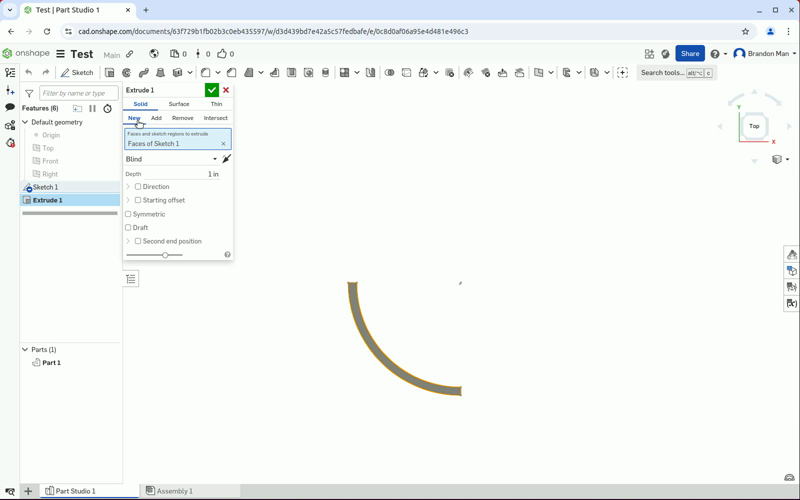
key(tab, 4)
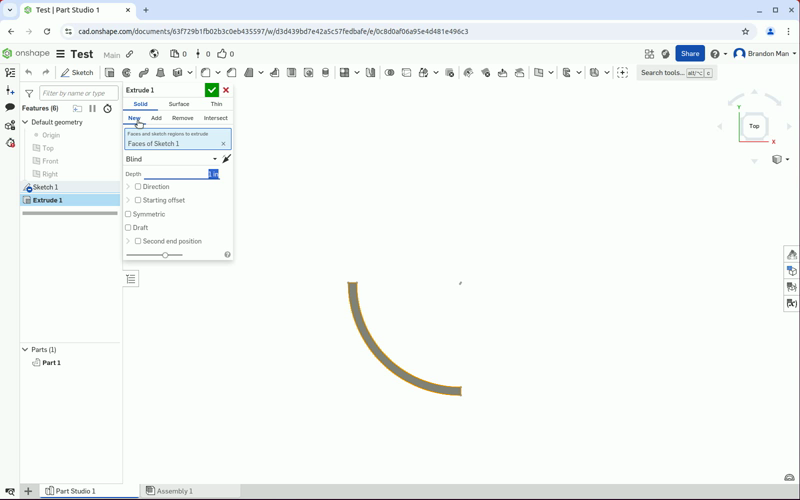
text(0.722)
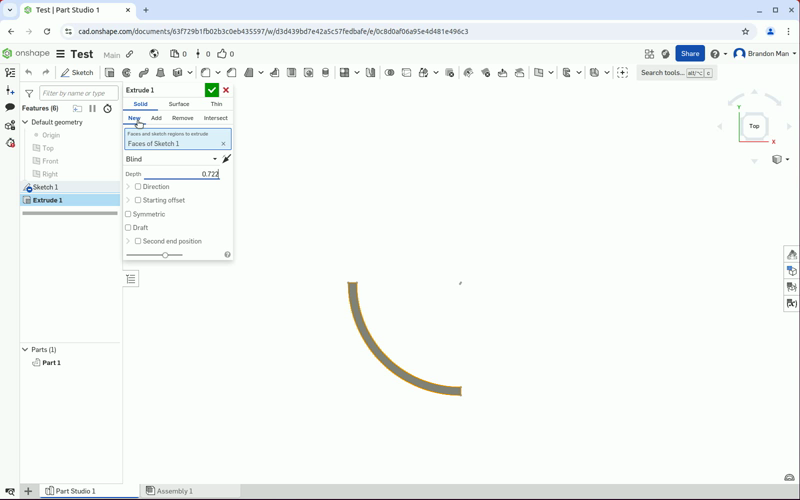
key(enter)
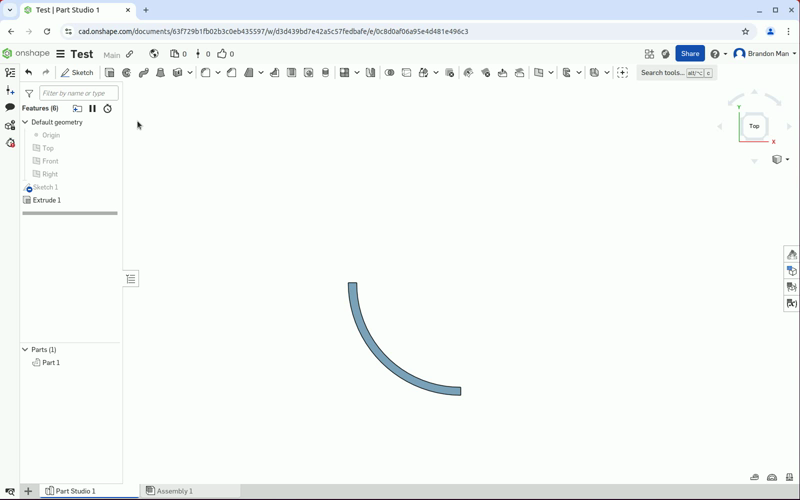
key(shift+h)
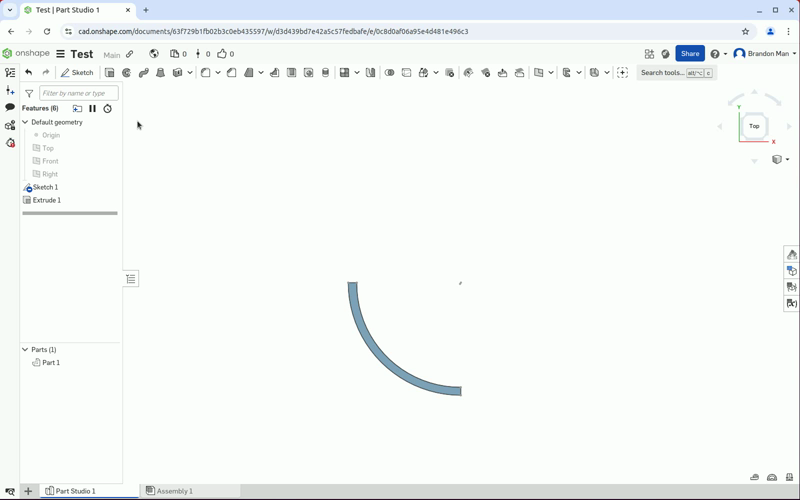
key(shift+h)
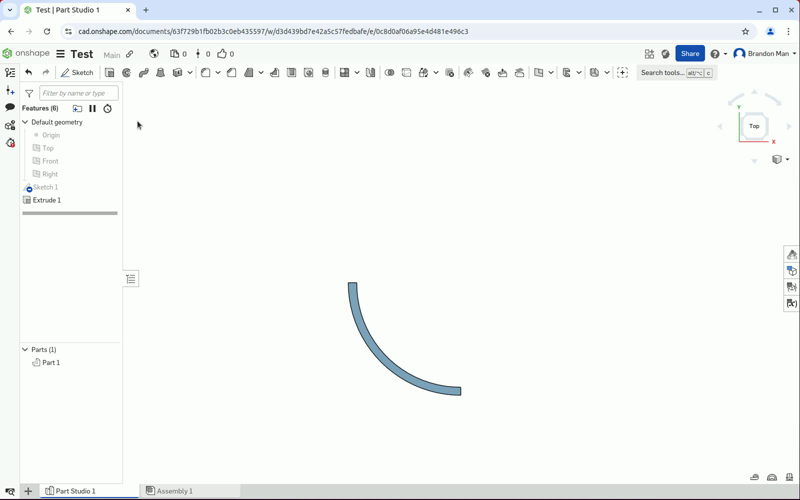
mouse_move(73, 189)
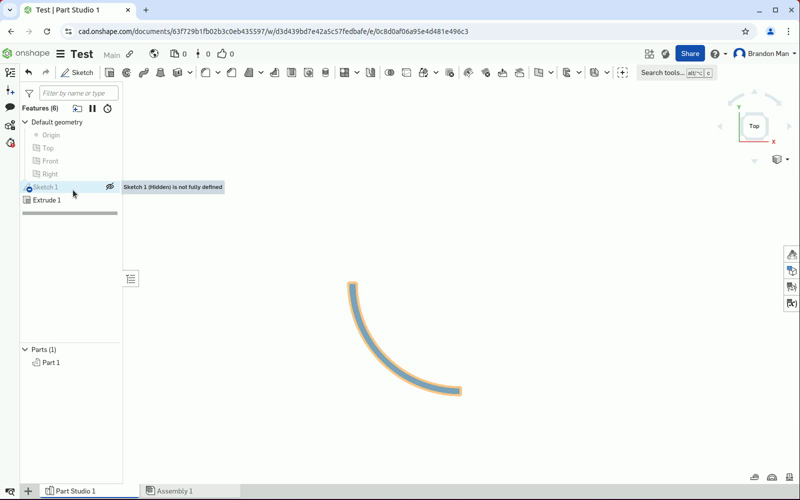
click(73, 189)
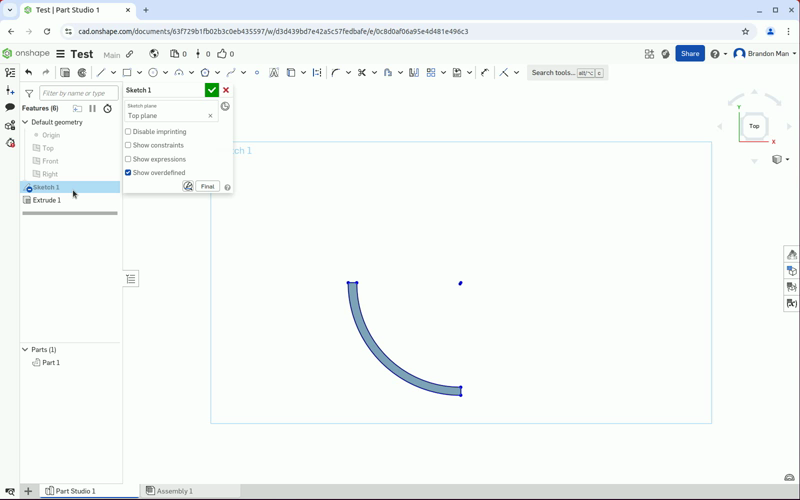
mouse_move(229, 92)
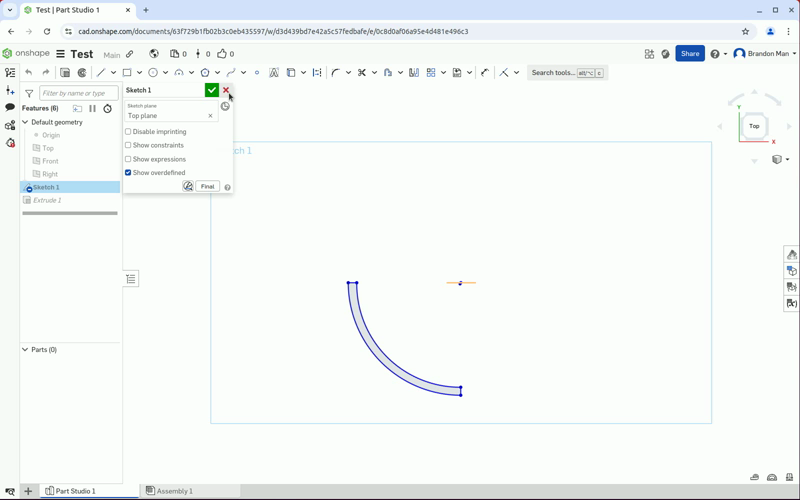
click(229, 92)
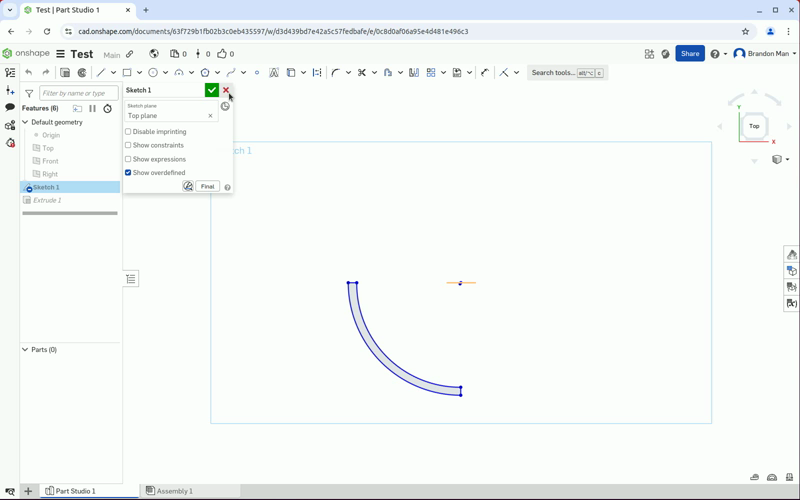
key(shift+s)
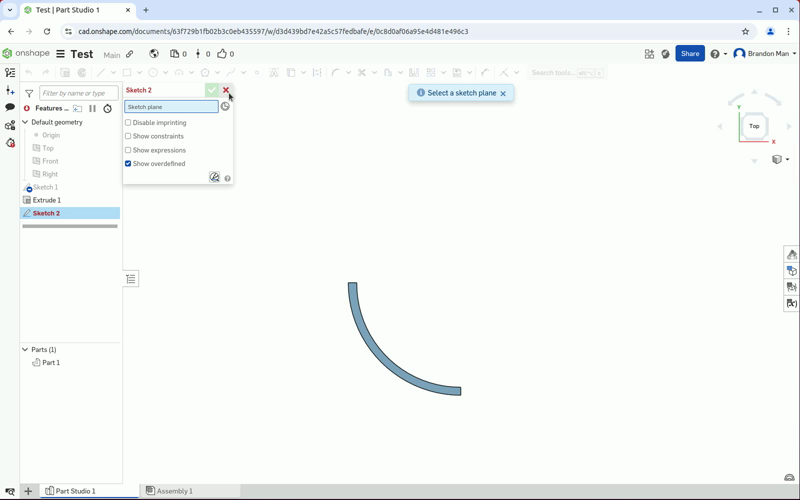
mouse_move(73, 150)
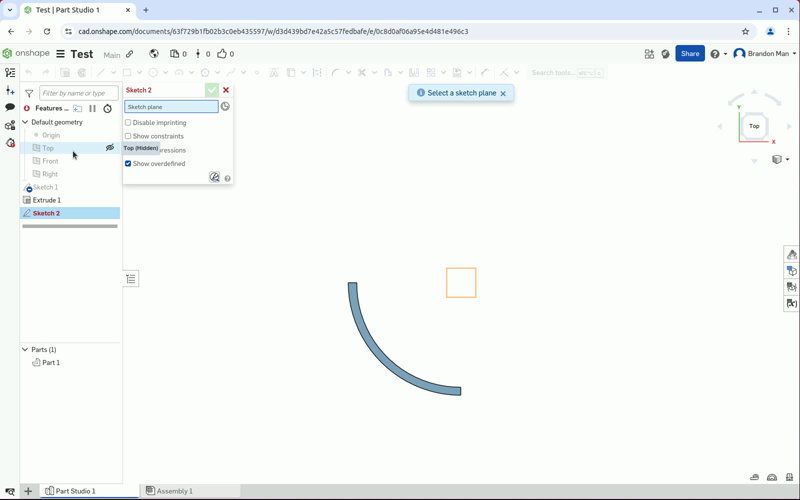
click(73, 150)
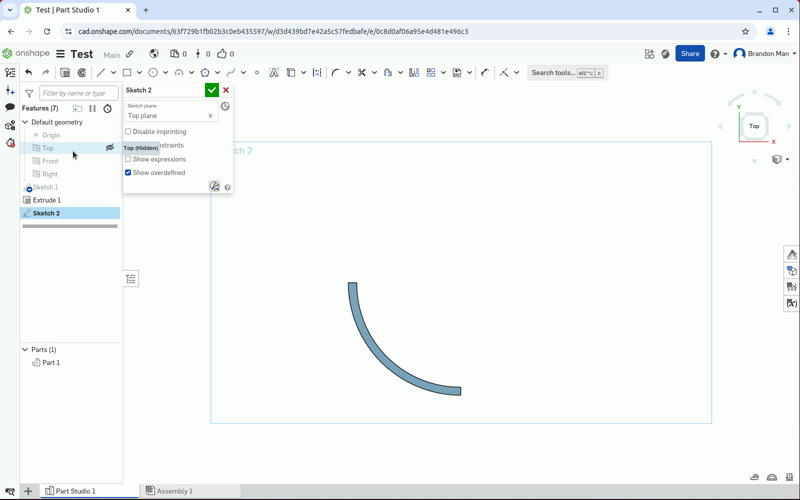
mouse_move(73, 352)
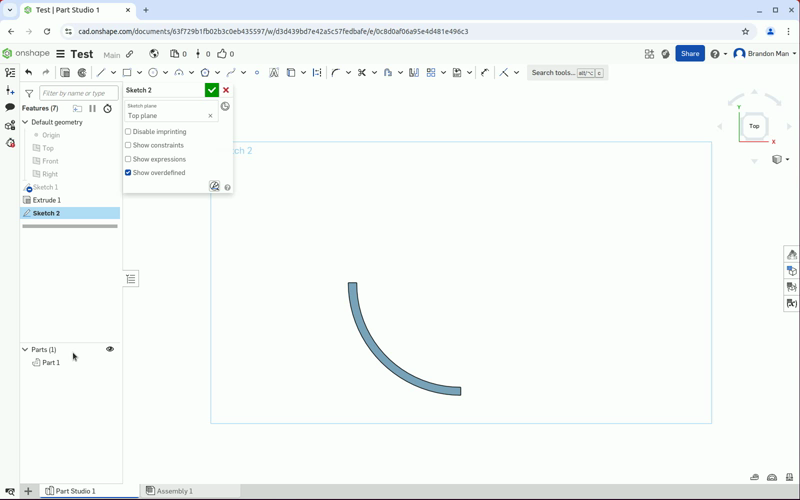
key(y)
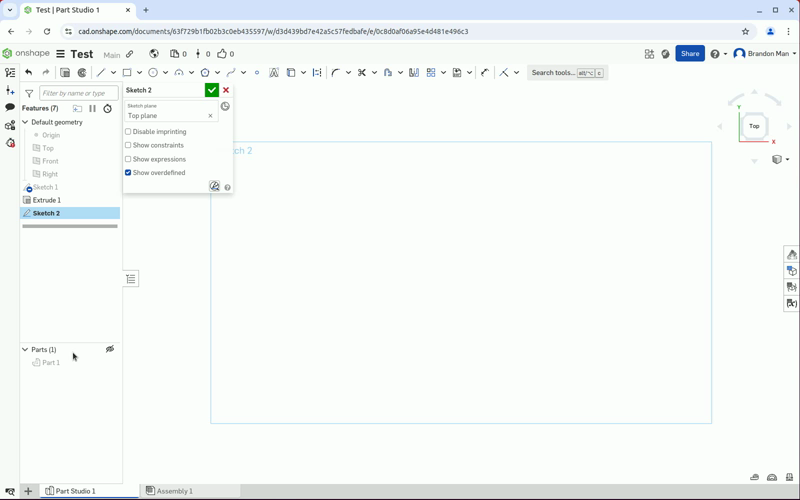
key(l)
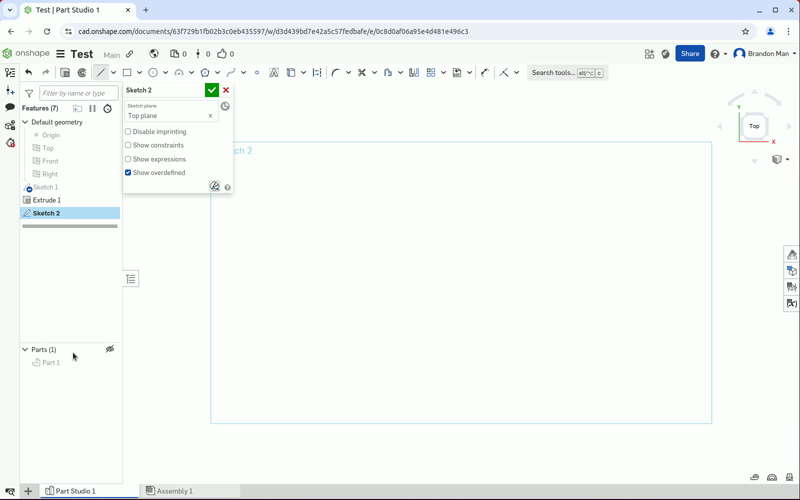
key_down(shift)
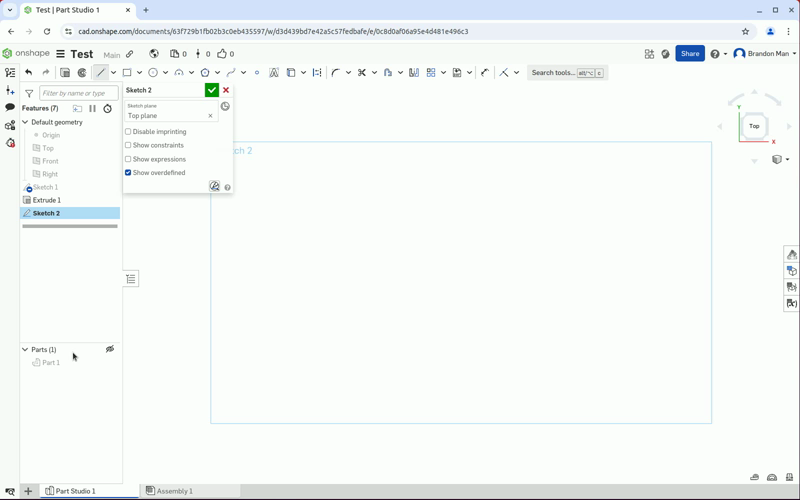
mouse_move(348, 282)
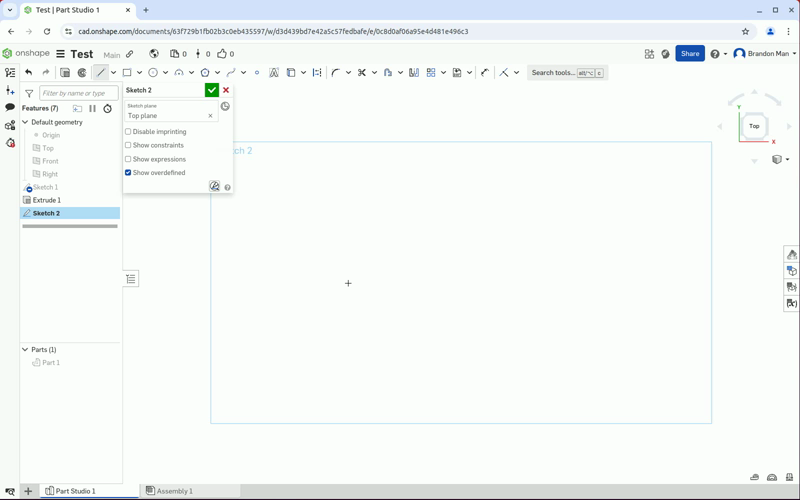
click(348, 282)
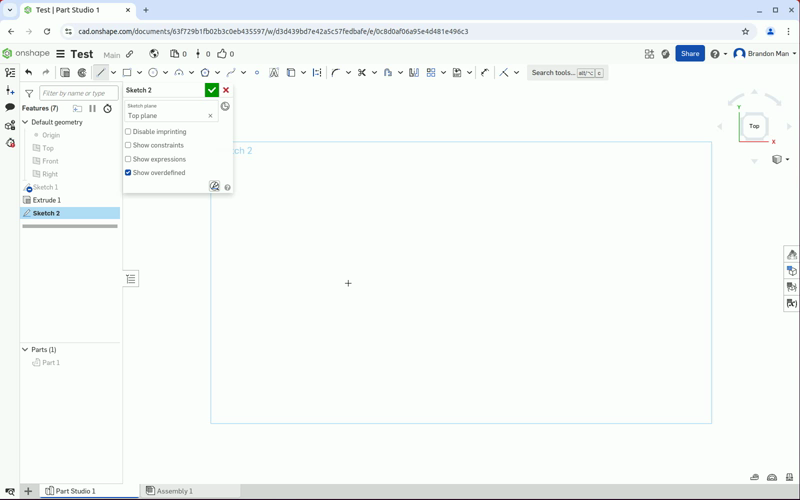
key_up(shift)
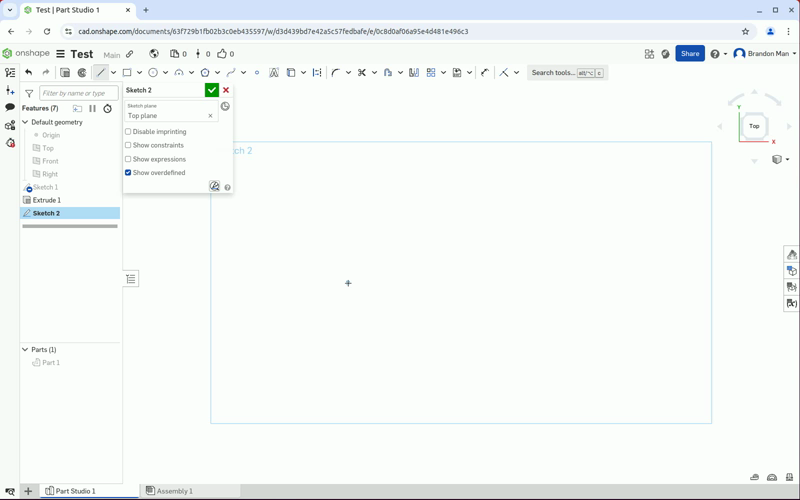
key_down(shift)
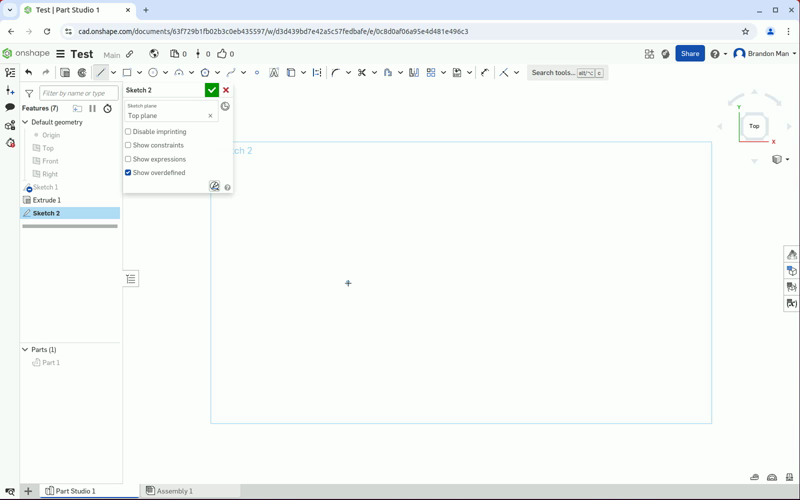
mouse_move(378, 282)
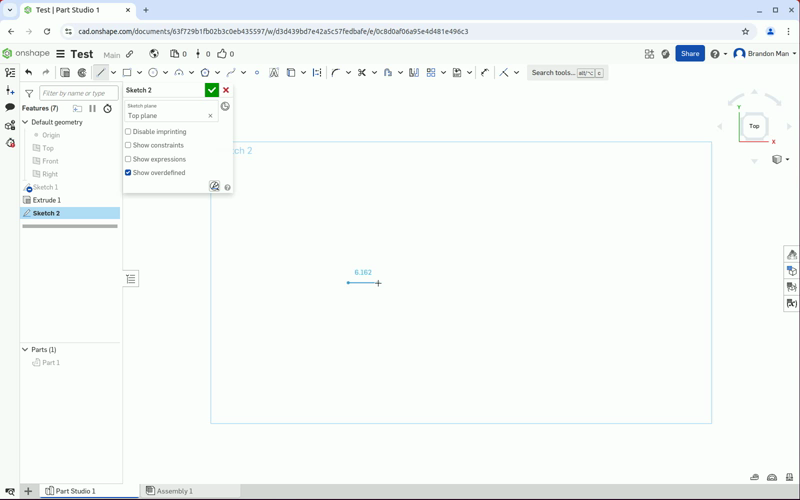
mouse_move(356, 282)
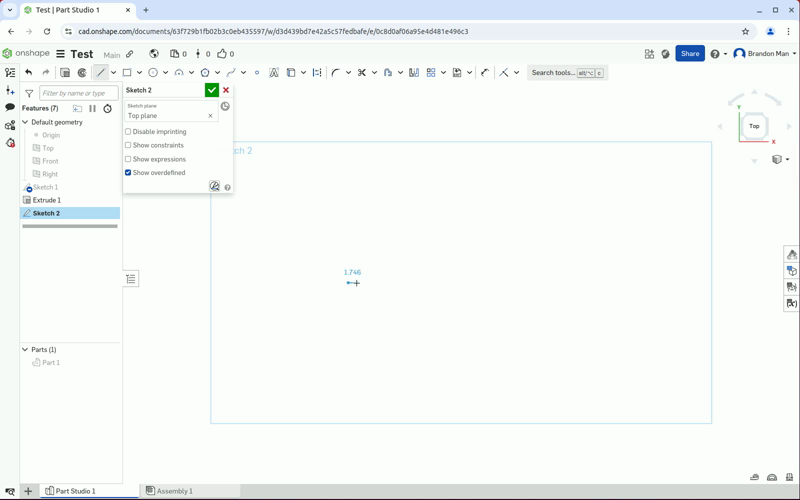
click(356, 282)
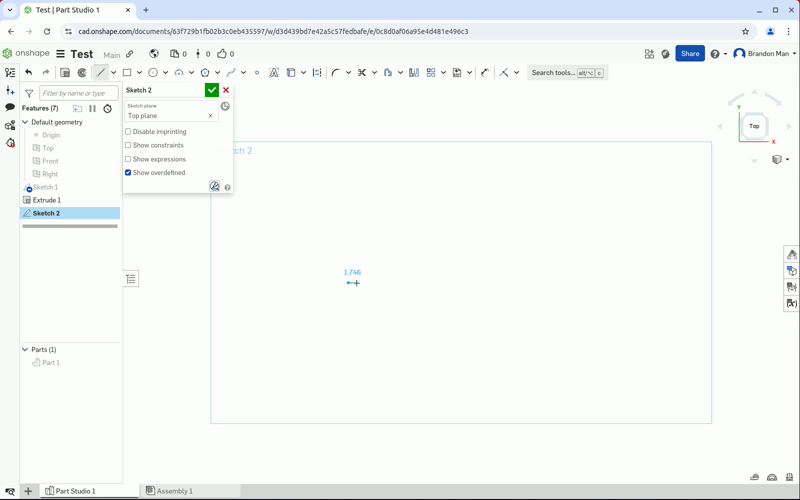
key_up(shift)
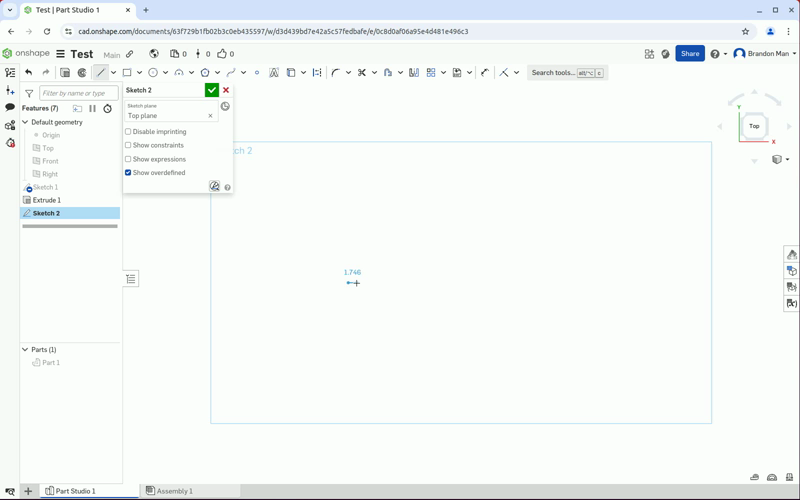
key(esc)
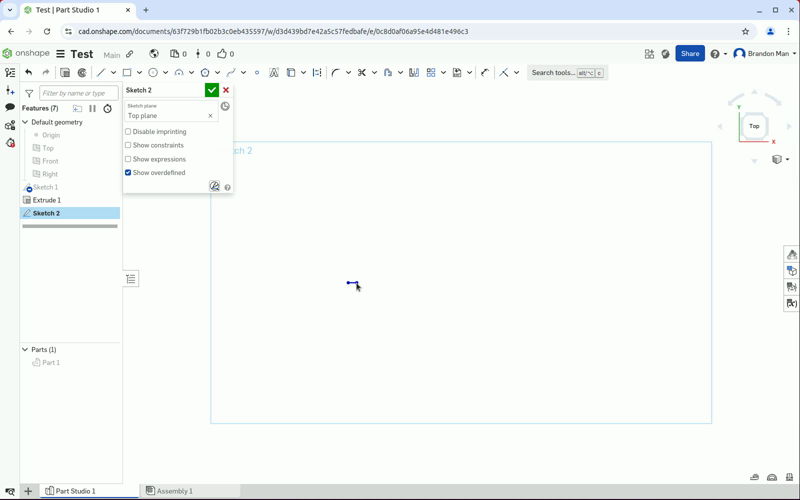
key(a)
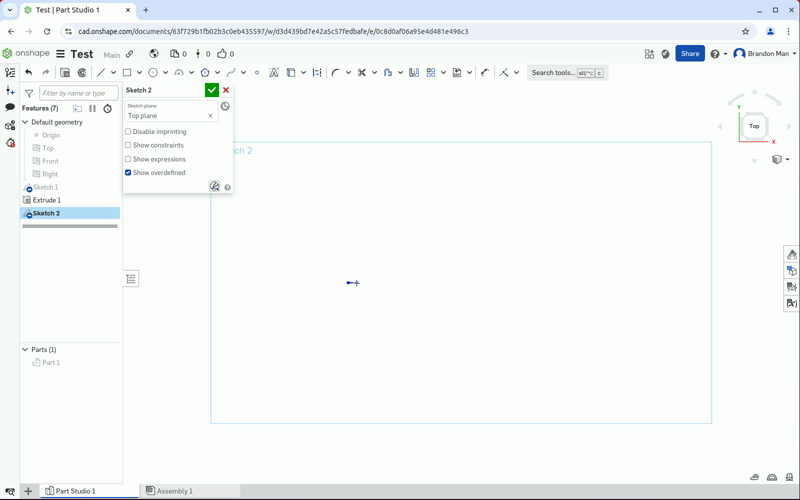
mouse_move(356, 282)
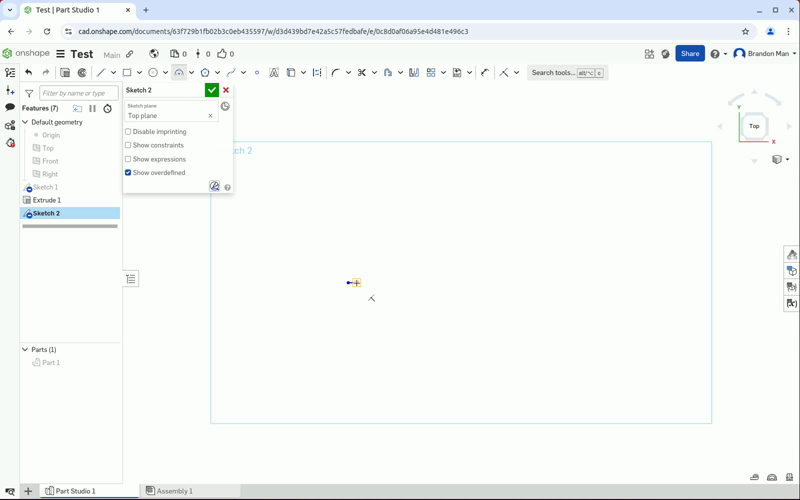
click(356, 282)
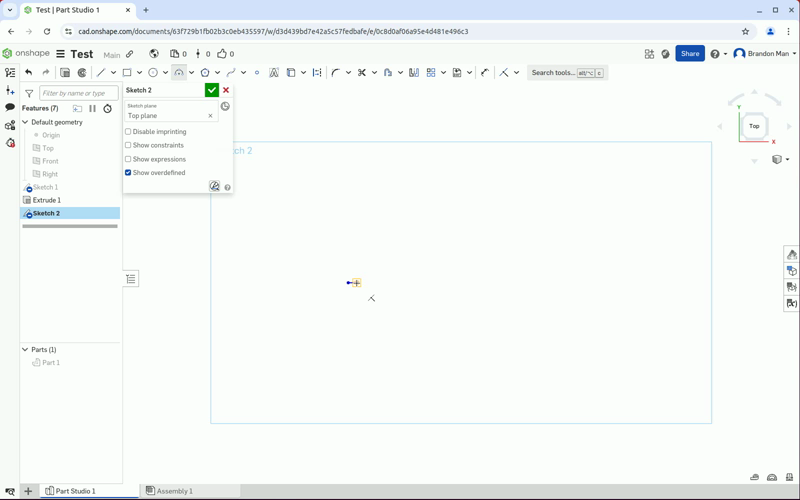
key_down(shift)
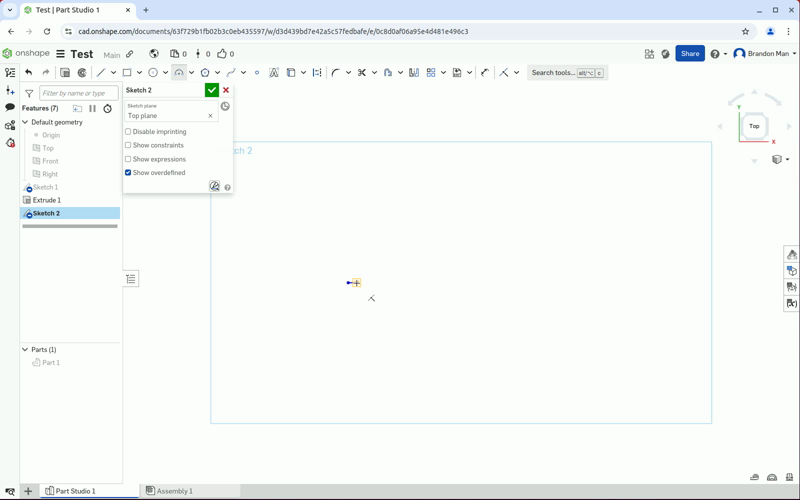
mouse_move(460, 178)
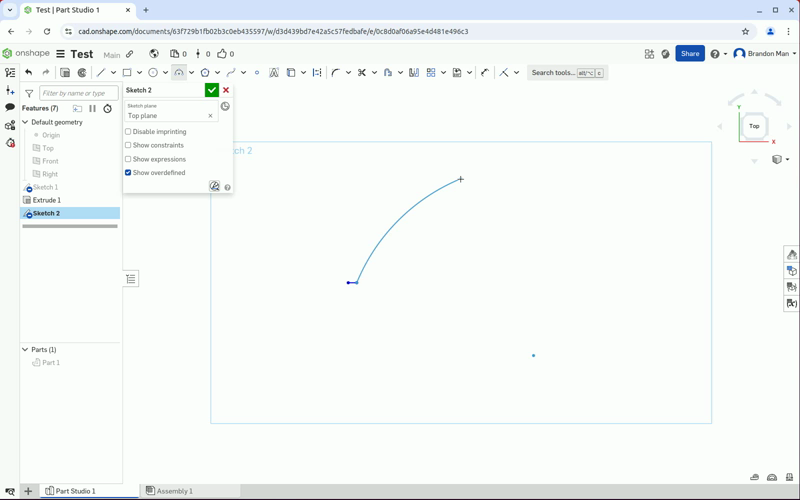
click(460, 178)
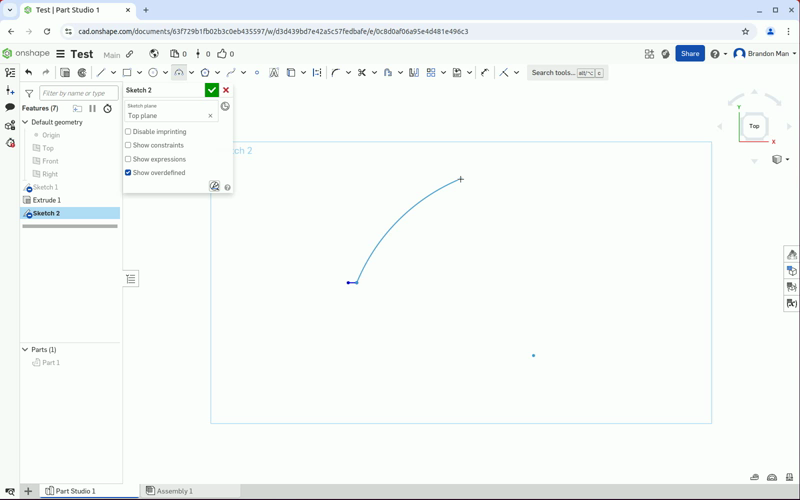
mouse_move(386, 209)
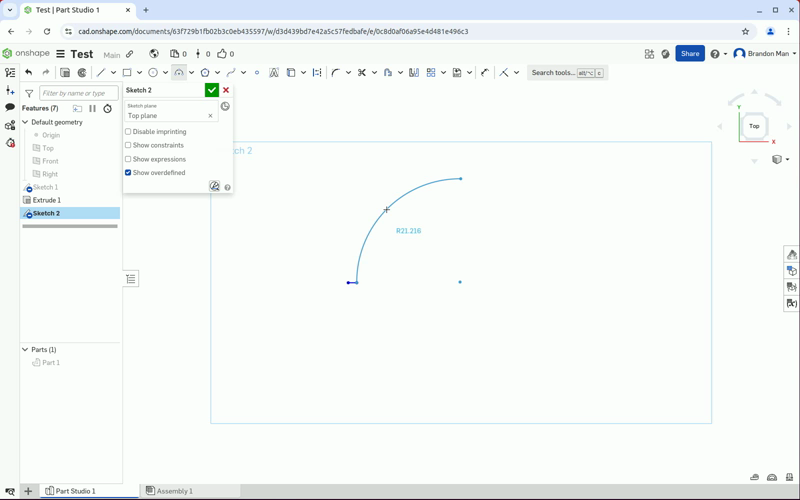
click(386, 209)
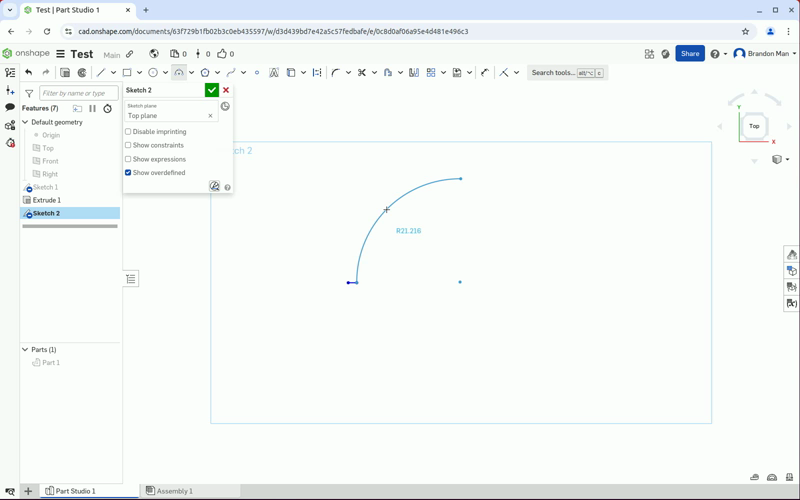
key_up(shift)
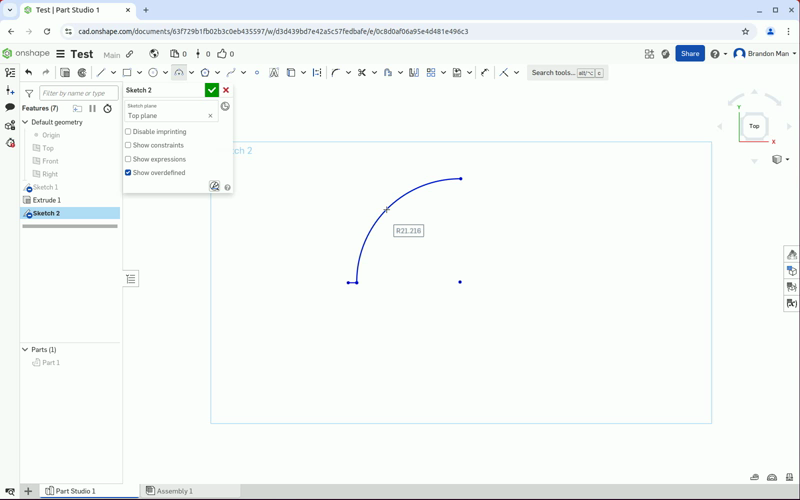
key(esc)
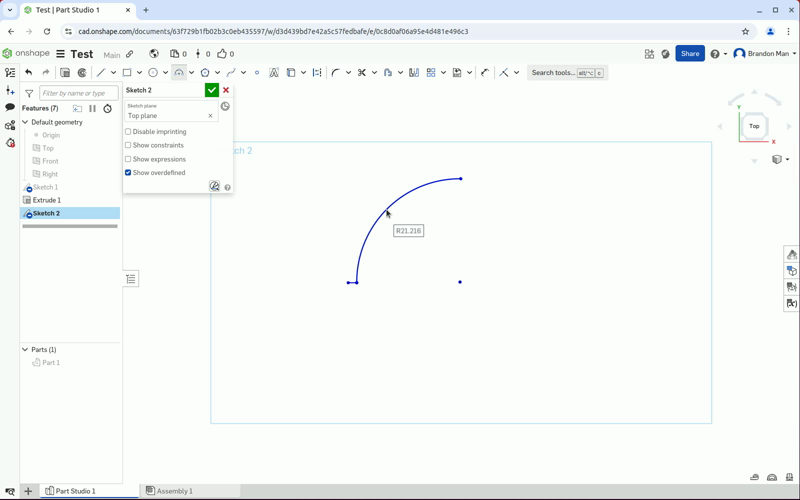
key(l)
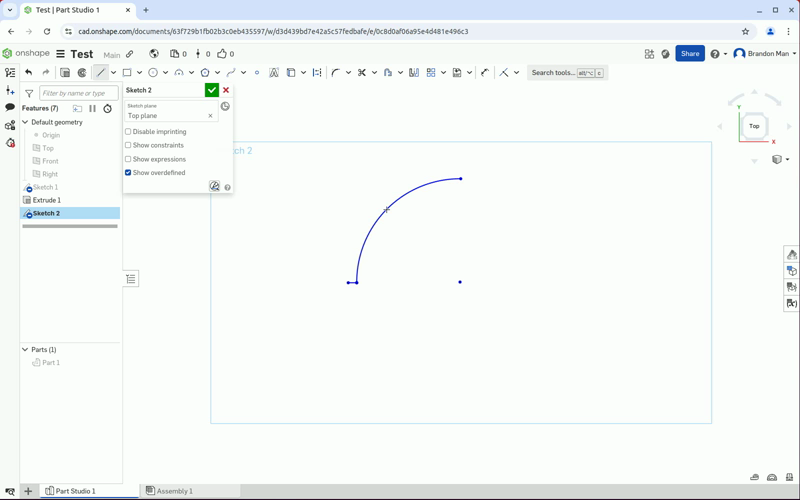
mouse_move(460, 178)
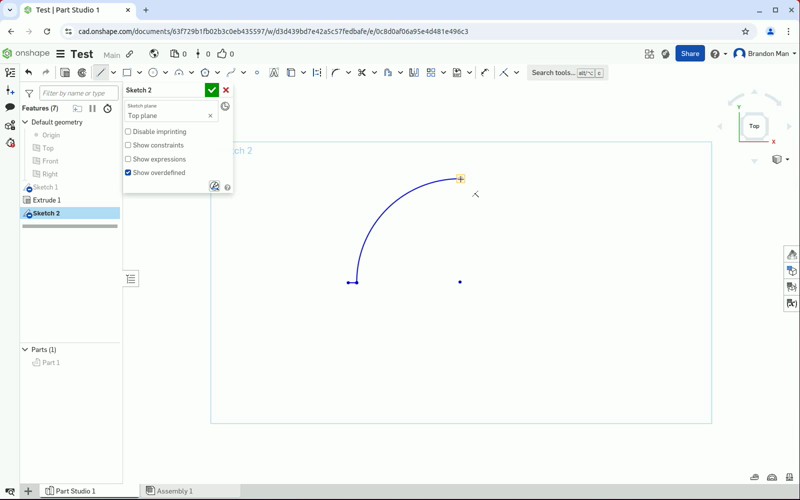
click(460, 178)
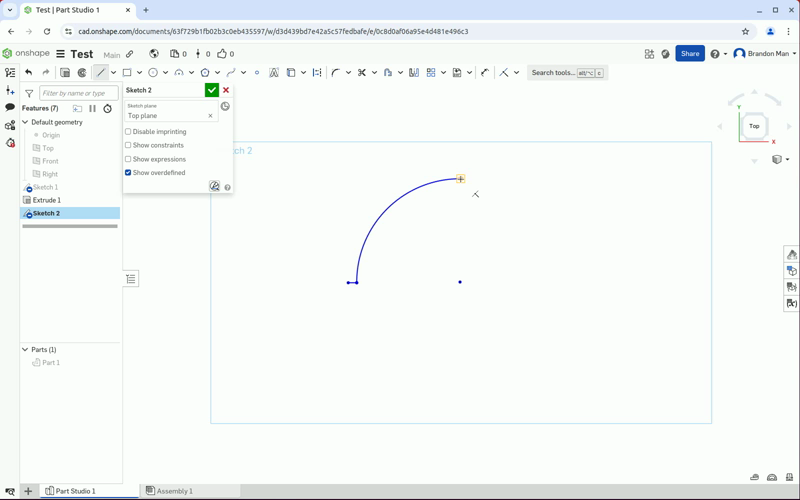
key_down(shift)
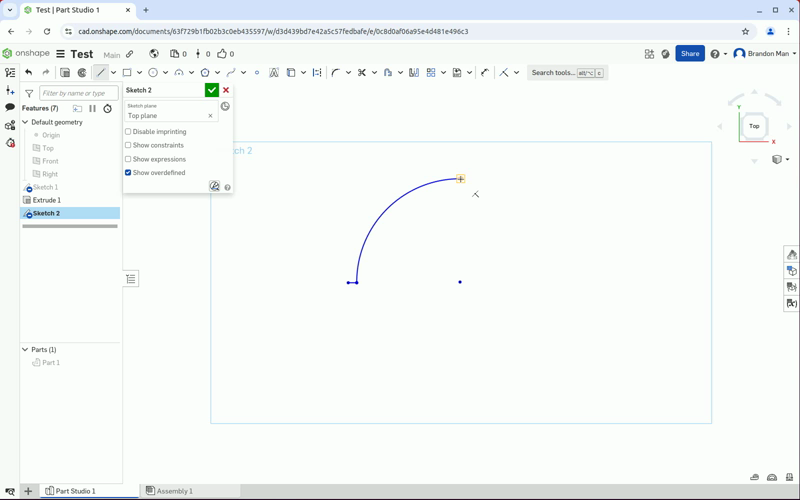
mouse_move(490, 178)
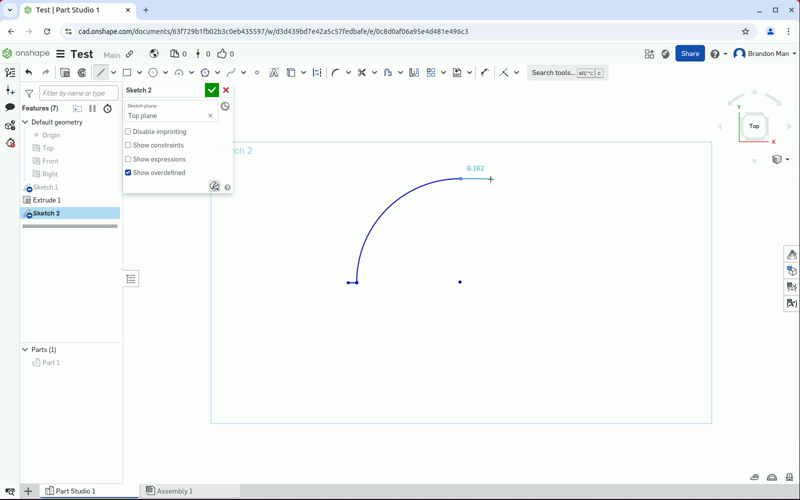
mouse_move(460, 170)
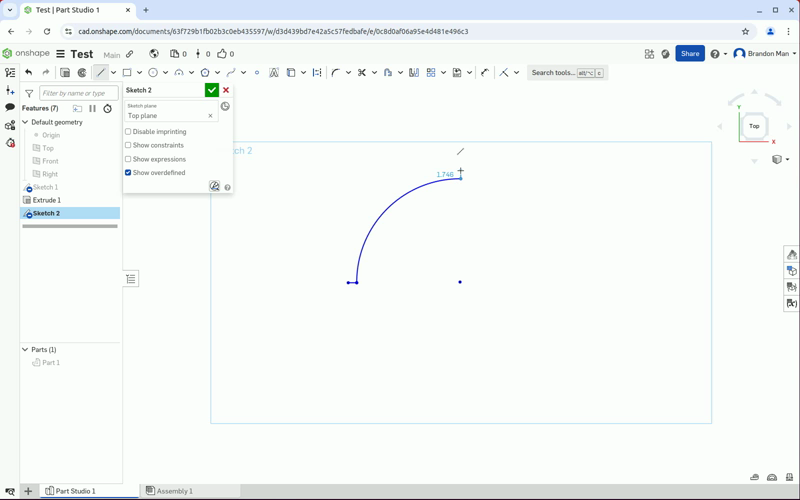
click(460, 170)
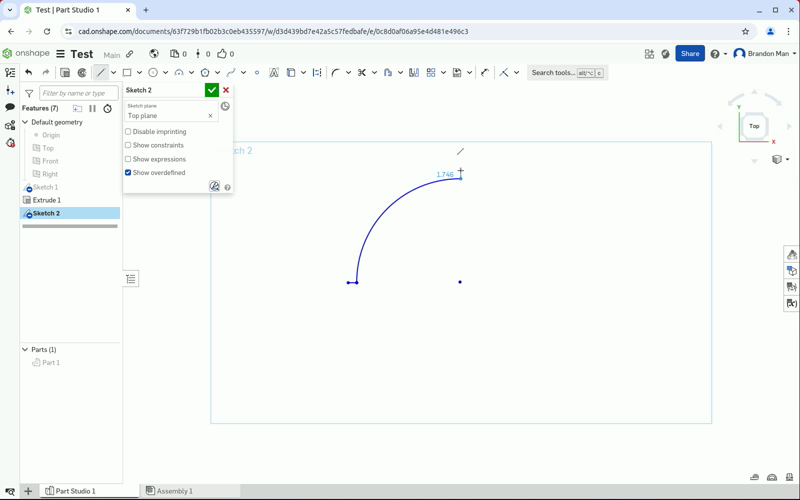
key_up(shift)
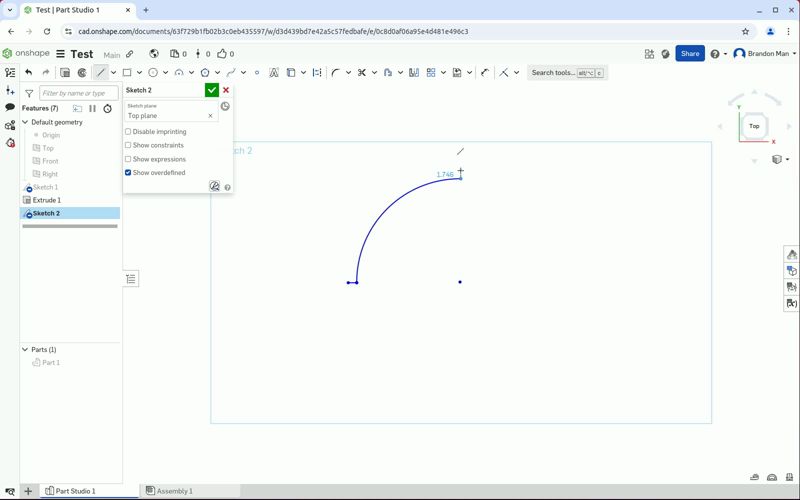
key(esc)
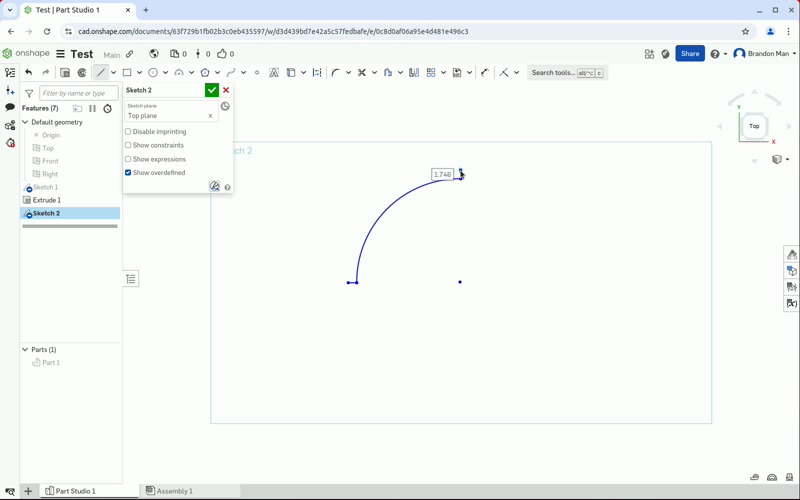
key(a)
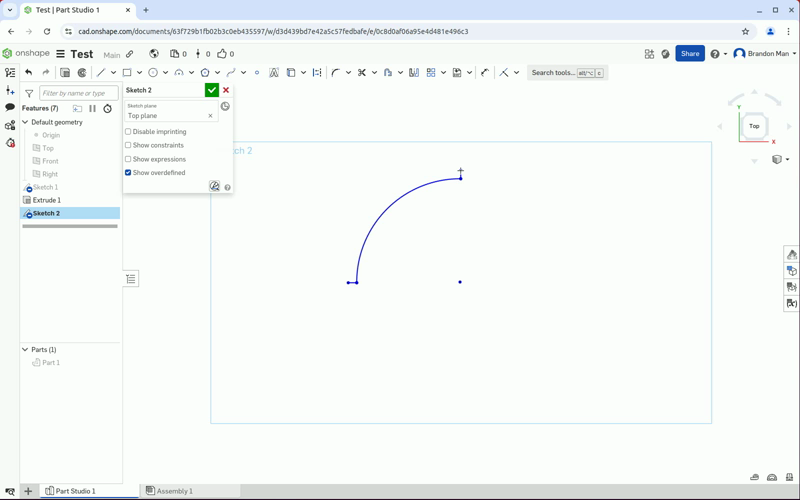
mouse_move(460, 170)
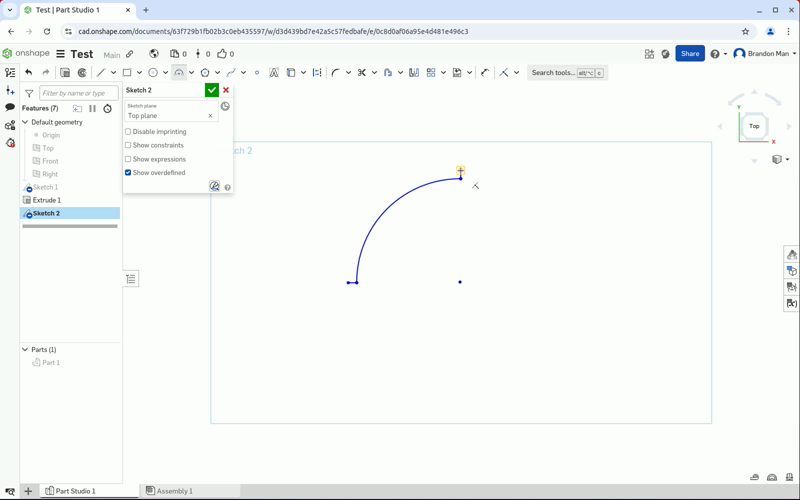
click(460, 170)
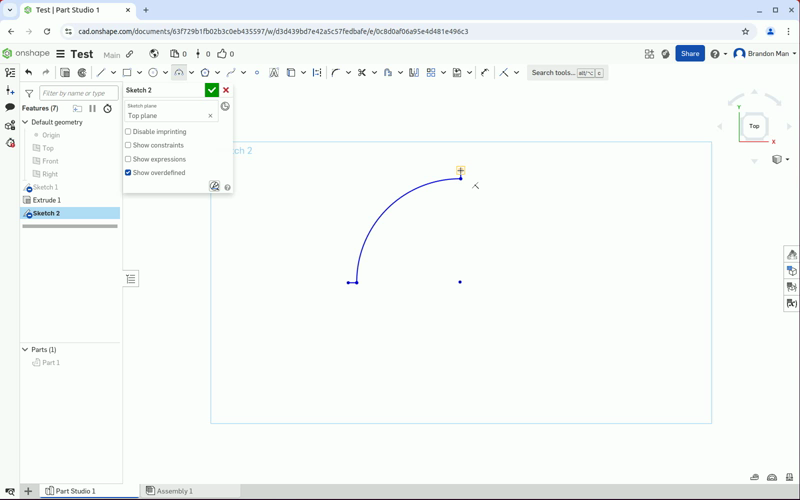
mouse_move(348, 282)
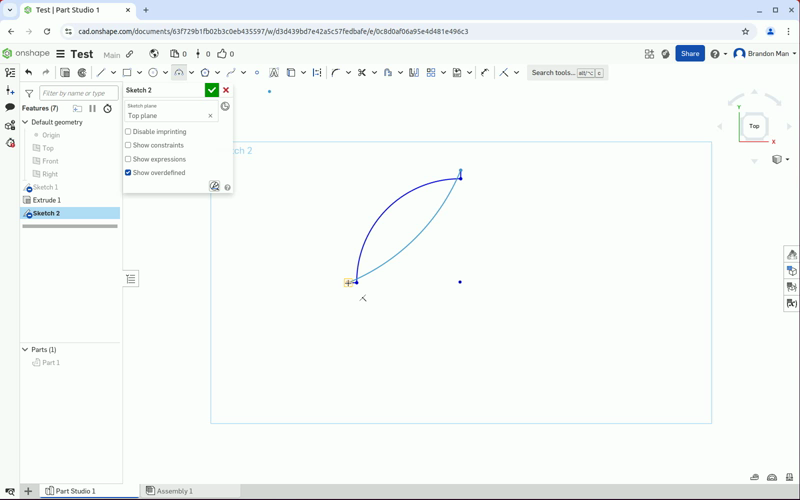
click(348, 282)
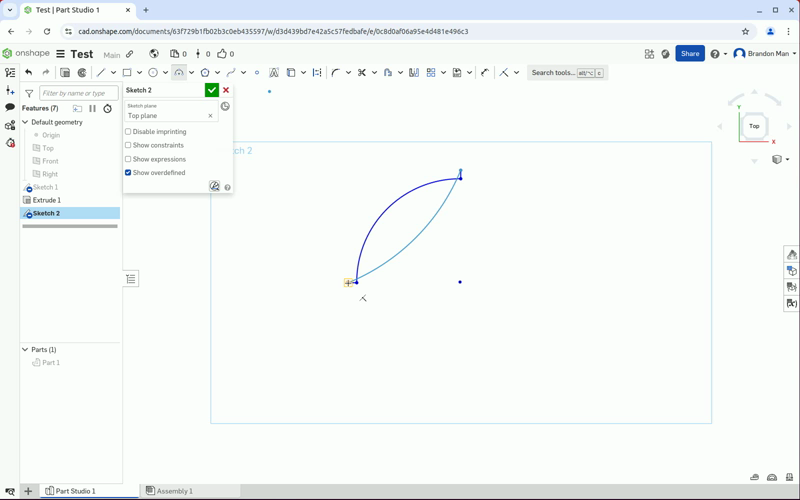
key_down(shift)
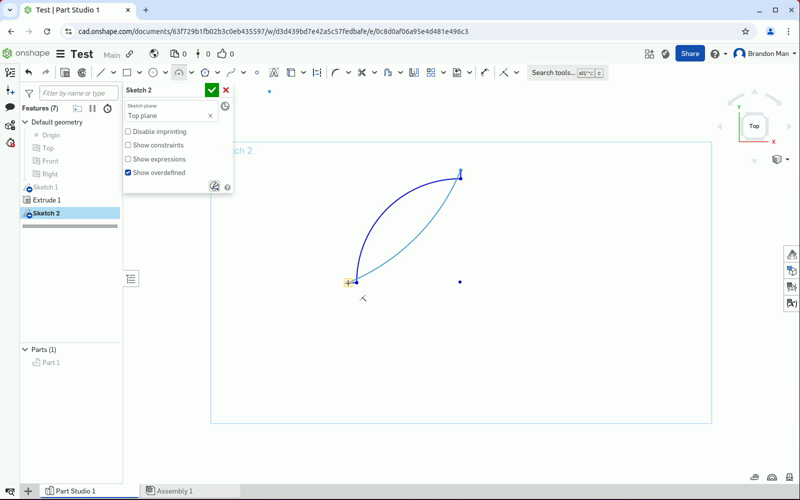
mouse_move(381, 203)
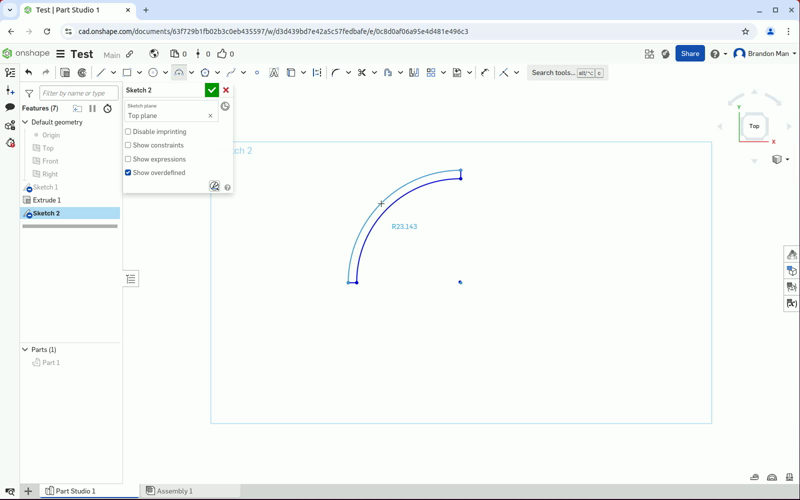
click(381, 203)
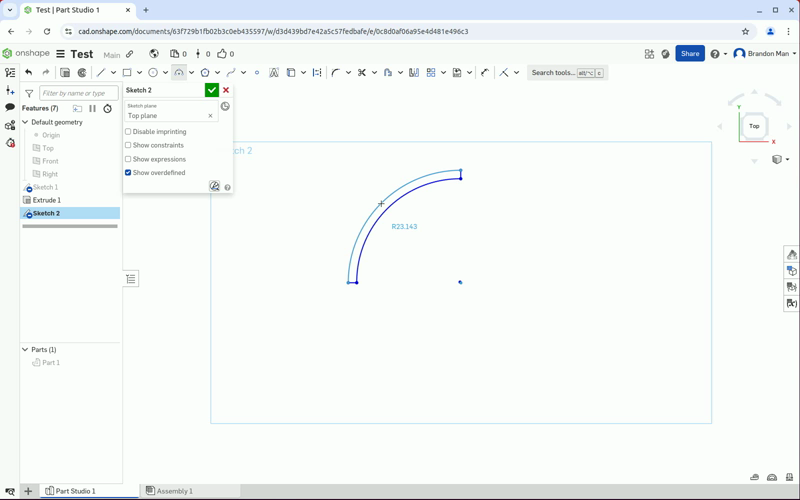
key_up(shift)
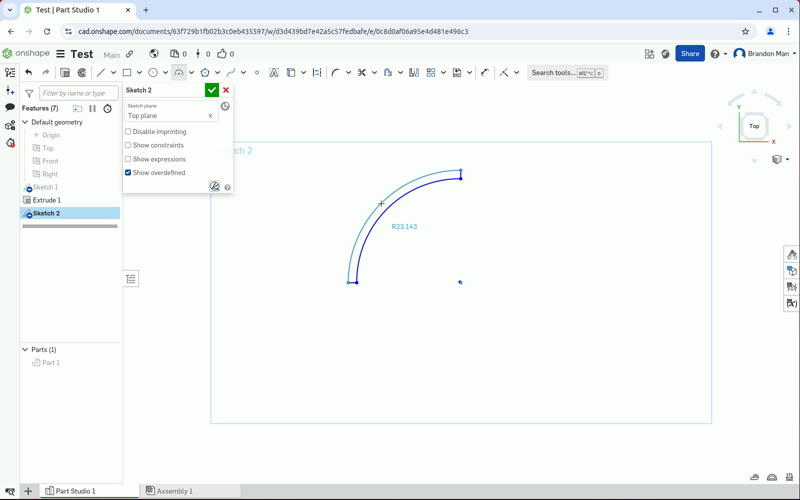
key(esc)
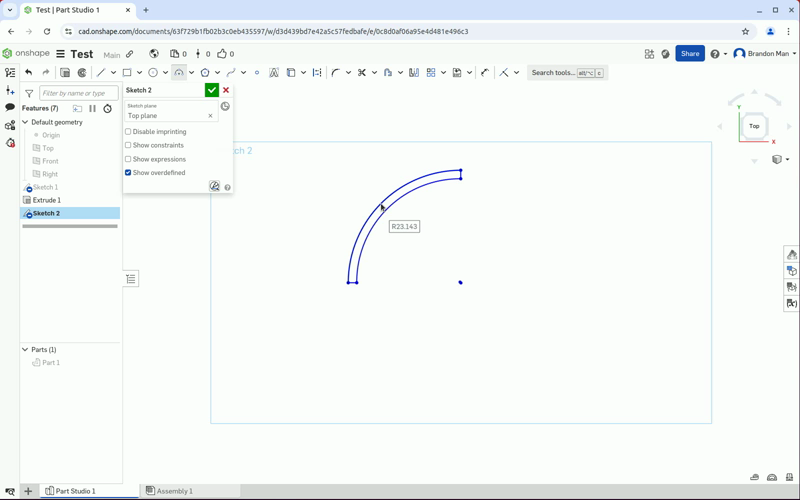
mouse_move(378, 212)
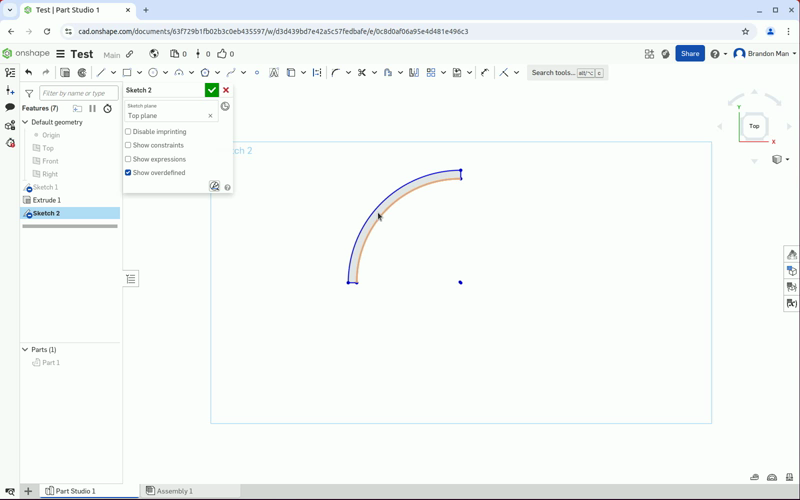
scroll(6)
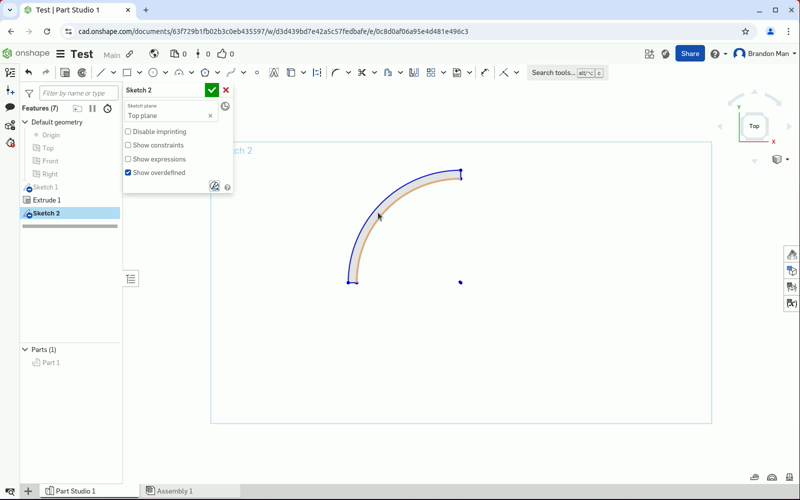
scroll(6)
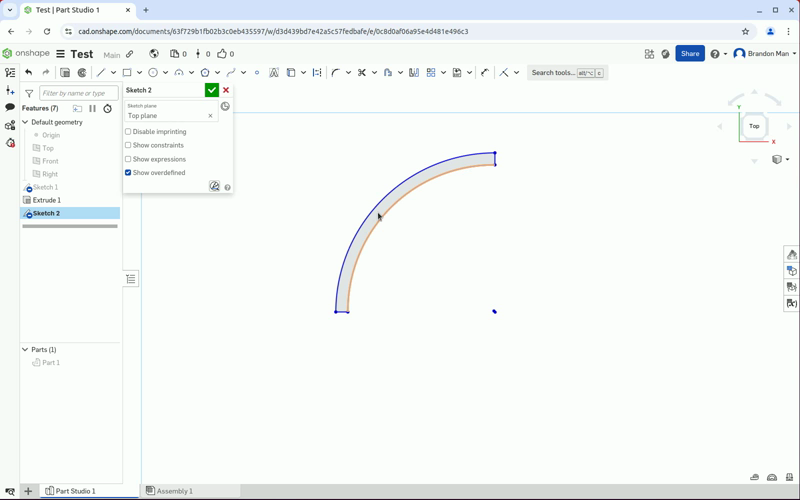
scroll(6)
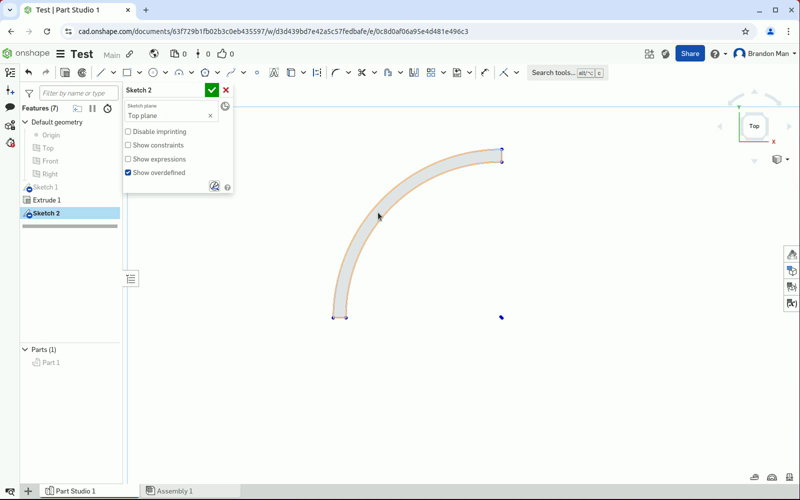
scroll(6)
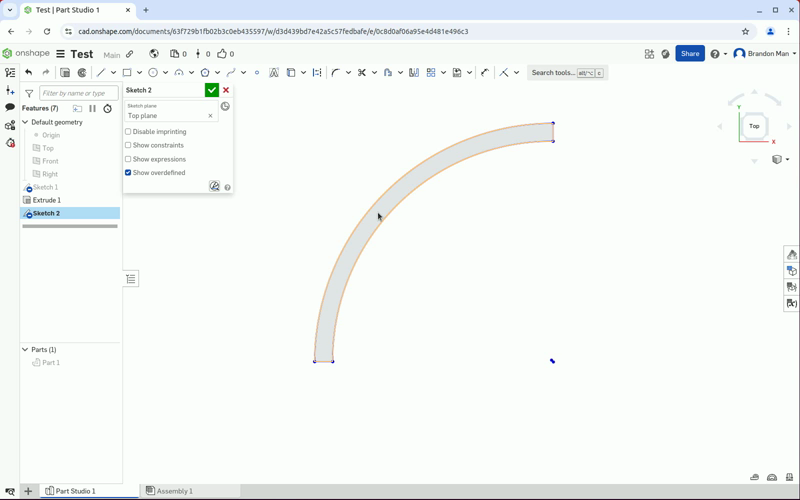
scroll(6)
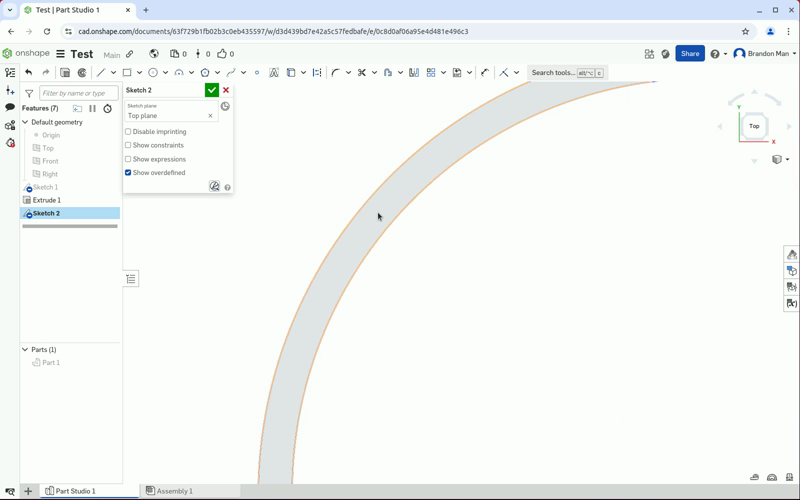
scroll(6)
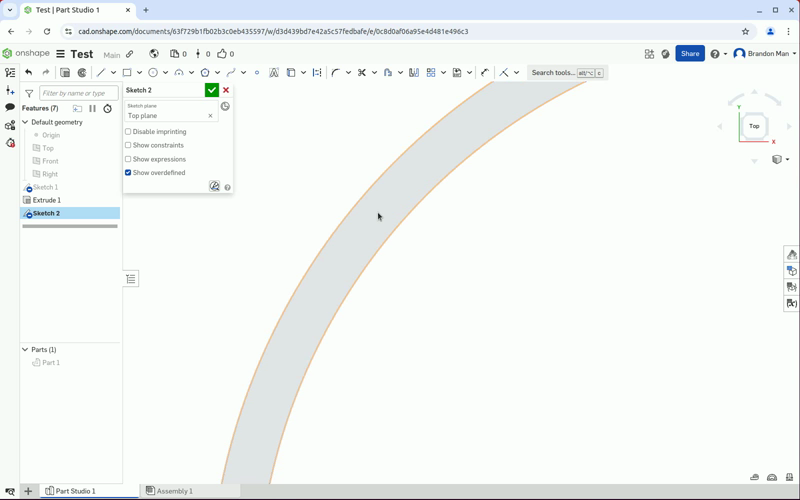
scroll(6)
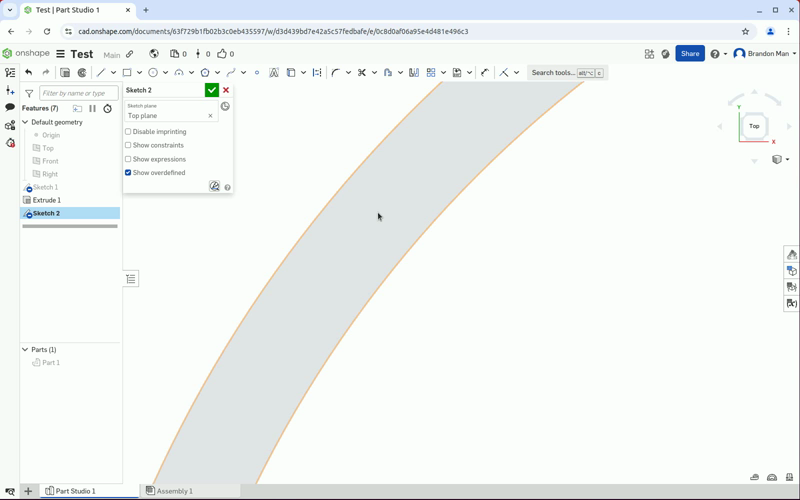
click(378, 212)
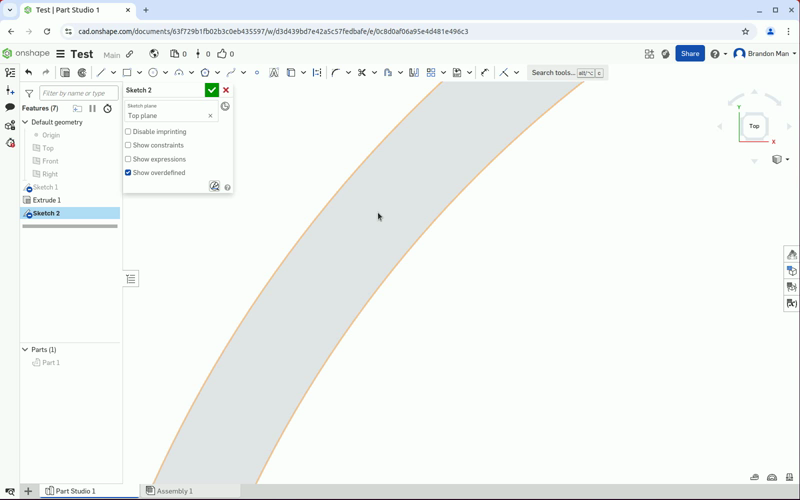
scroll(-6)
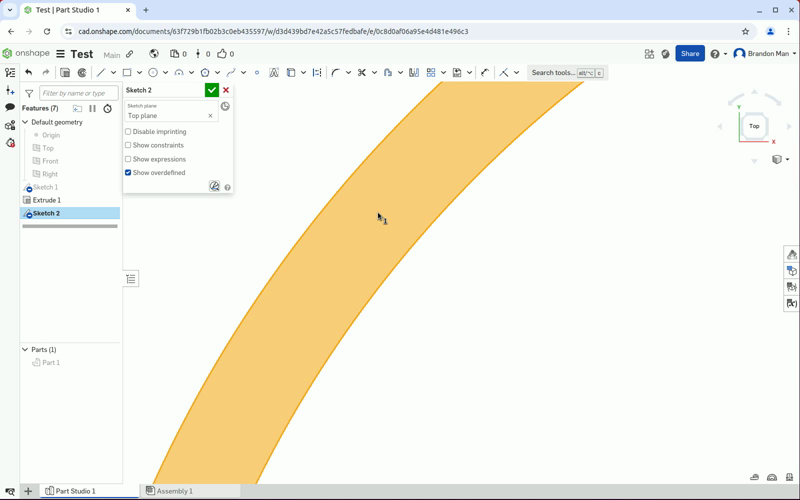
scroll(-6)
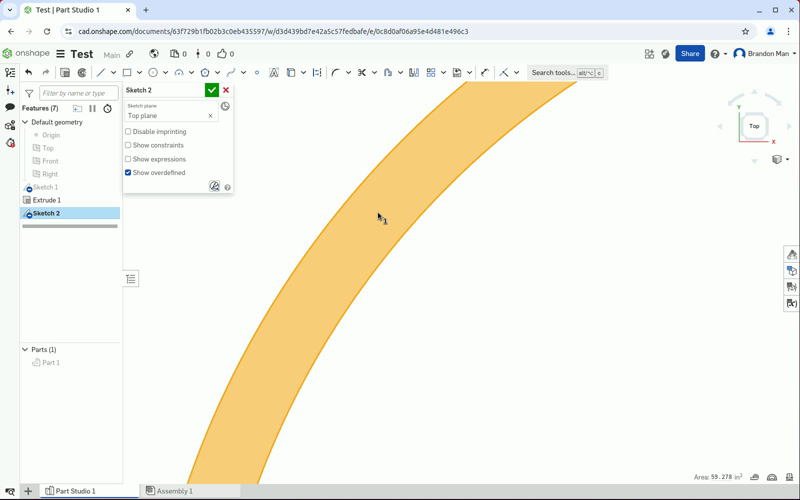
scroll(-6)
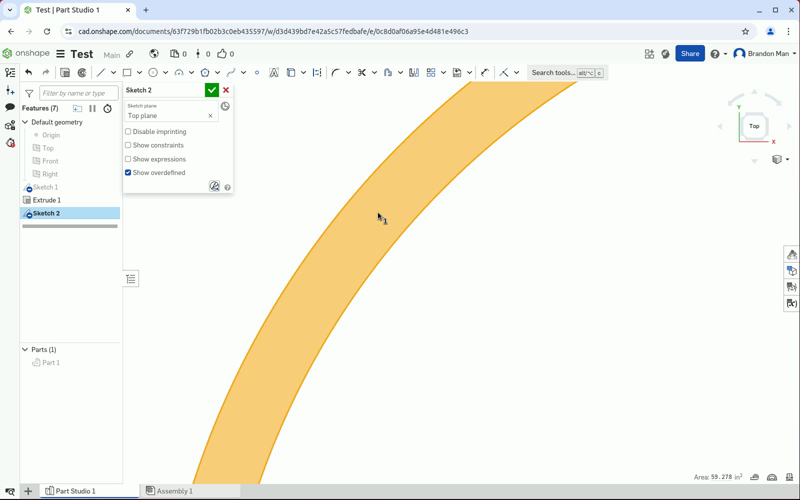
scroll(-6)
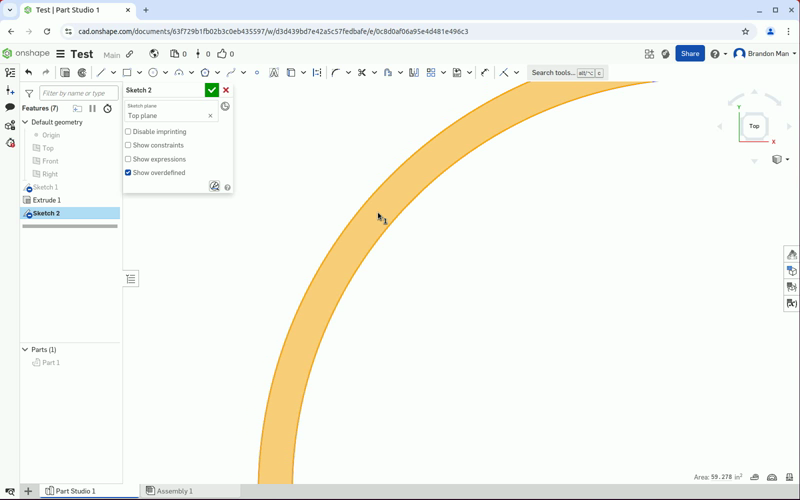
scroll(-6)
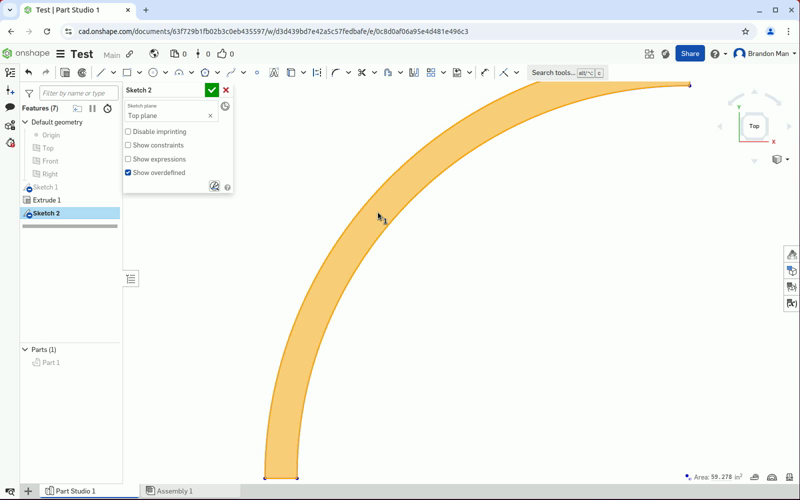
scroll(-6)
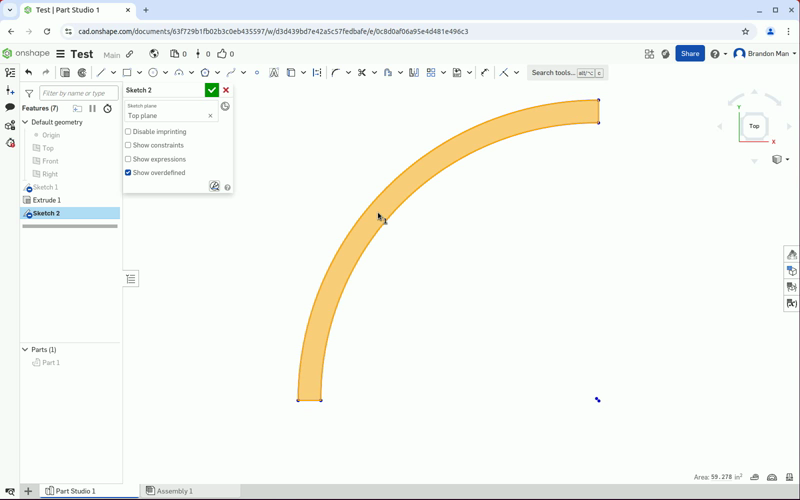
scroll(-6)
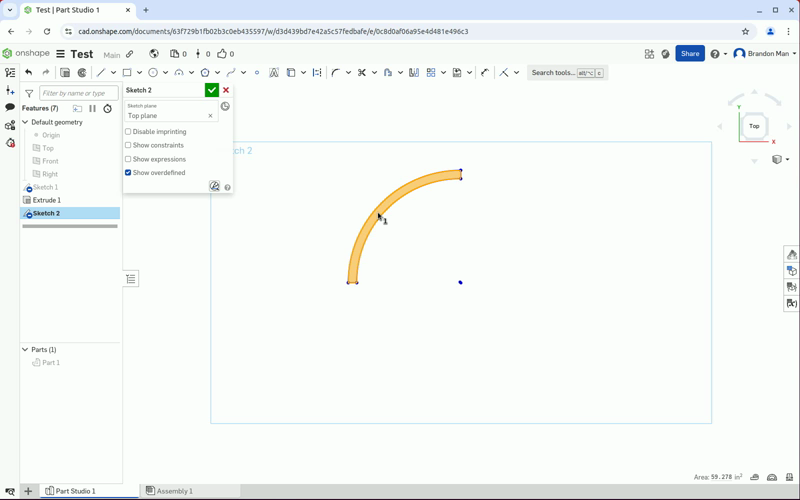
mouse_move(73, 352)
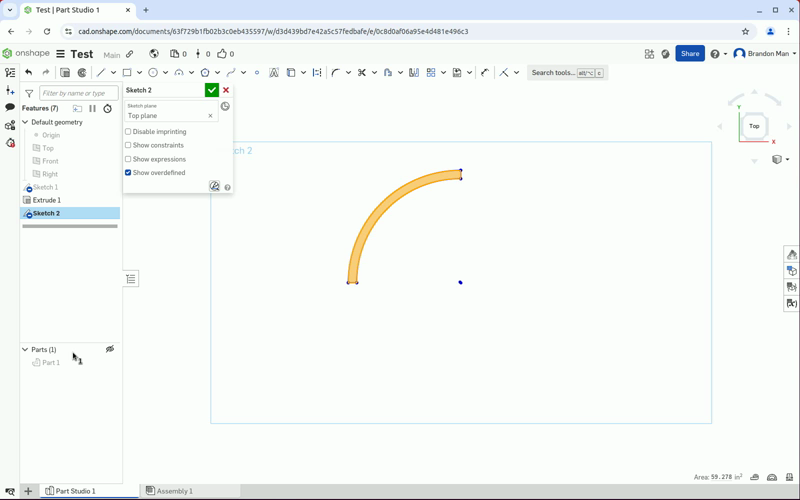
key(shift+y)
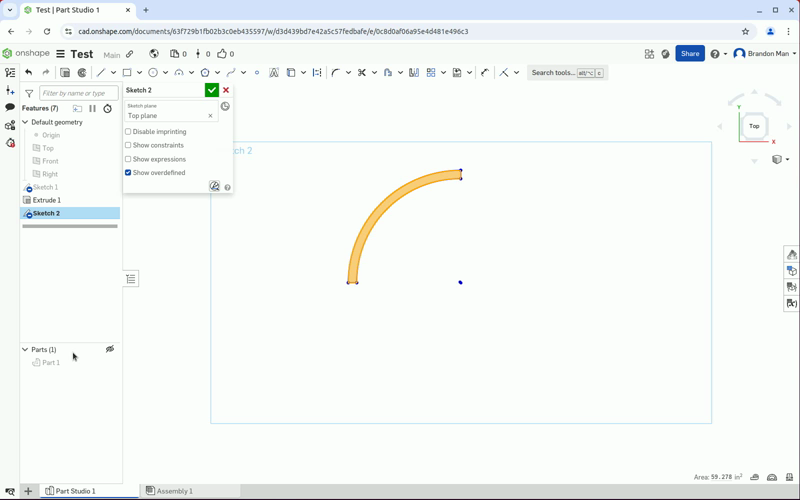
key(shift+e)
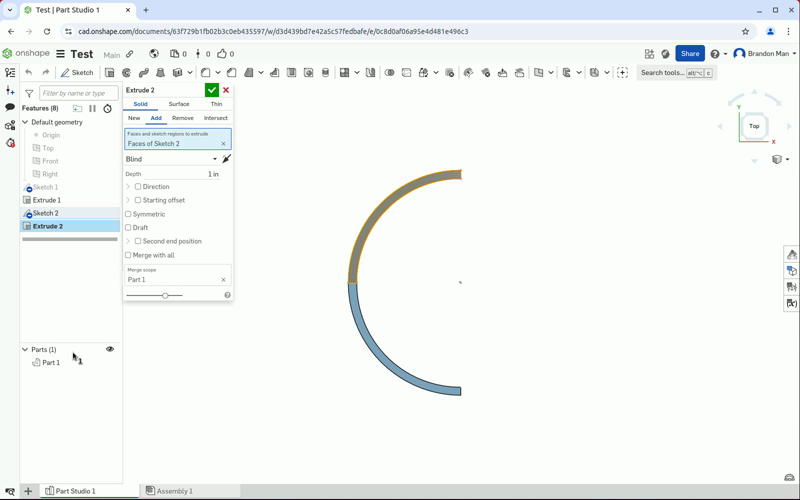
mouse_move(143, 106)
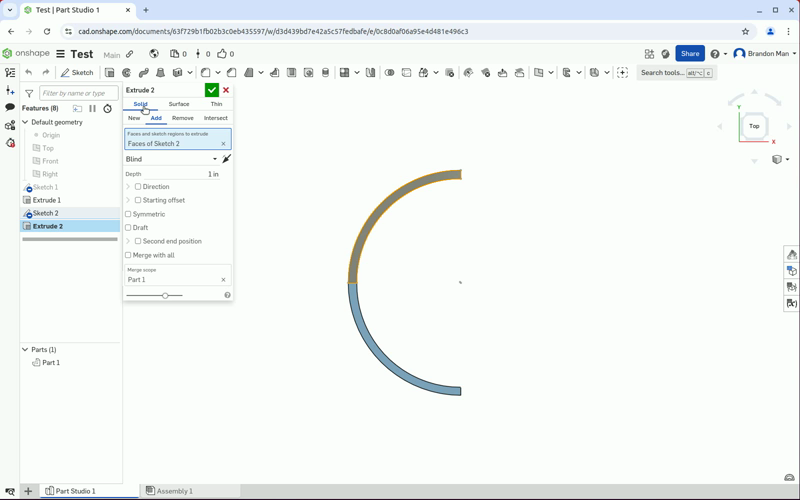
click(143, 106)
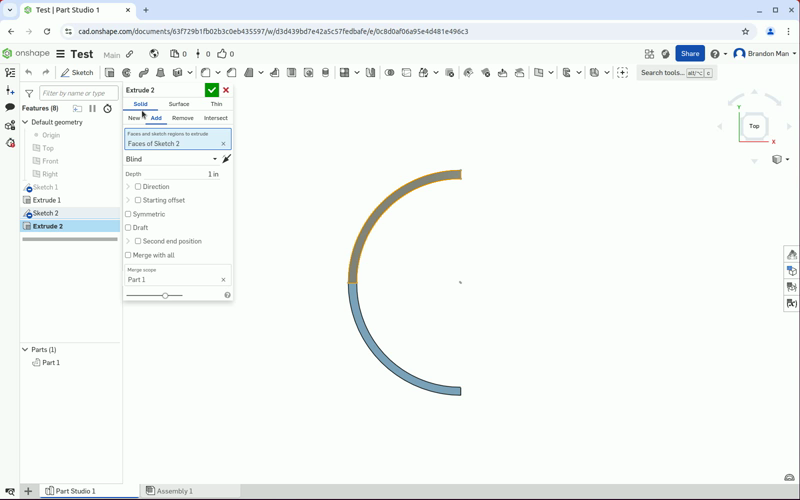
mouse_move(137, 120)
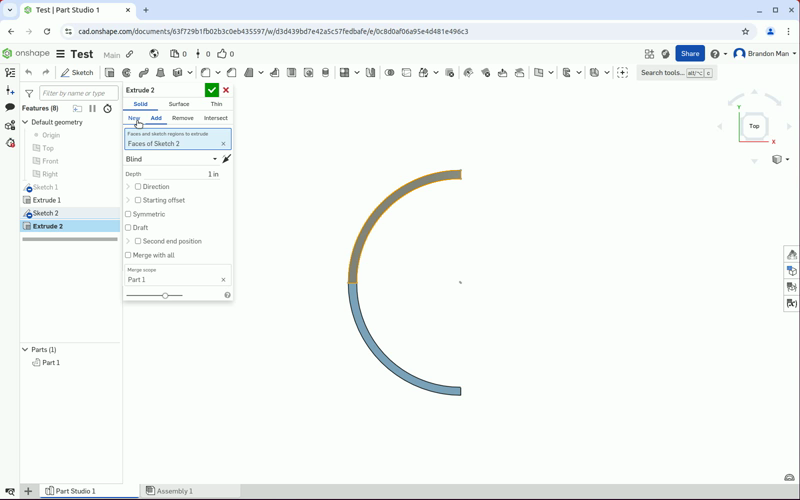
click(137, 120)
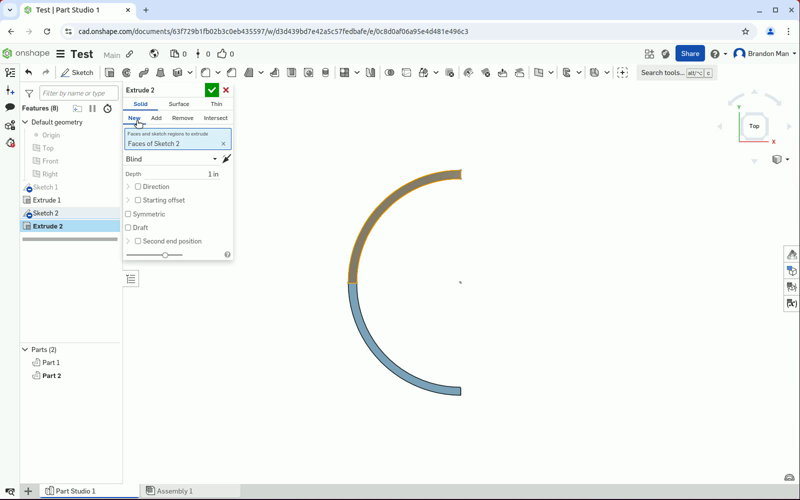
key(tab, 4)
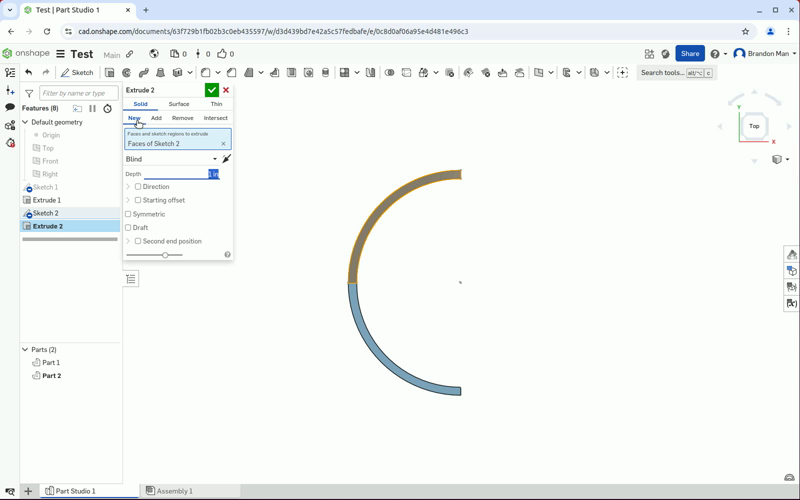
text(0.722)
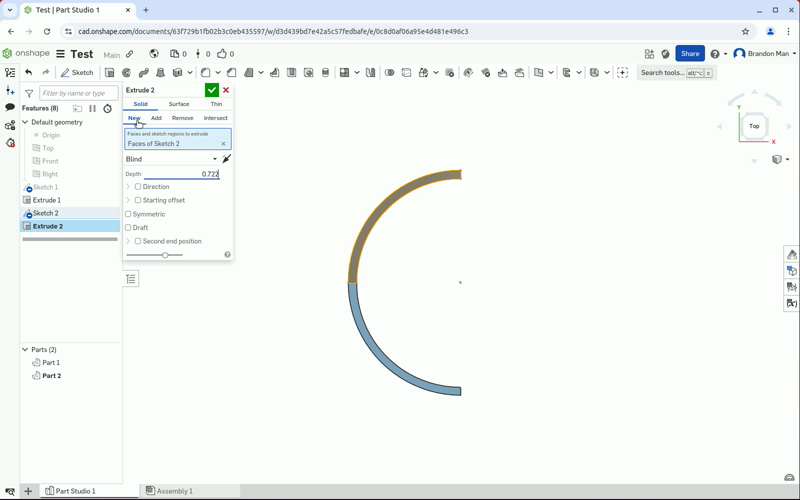
key(enter)
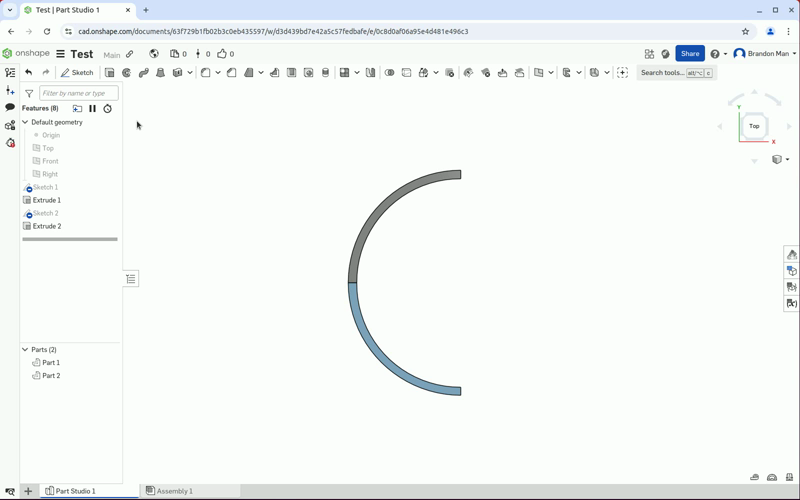
key(shift+h)
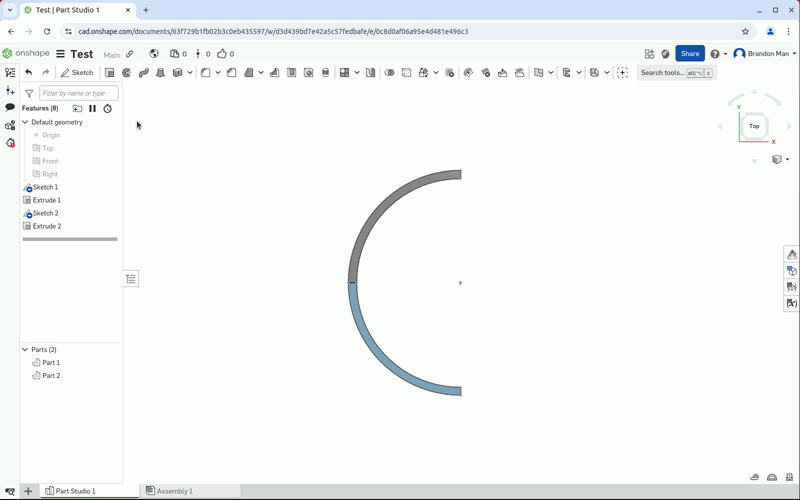
key(shift+h)
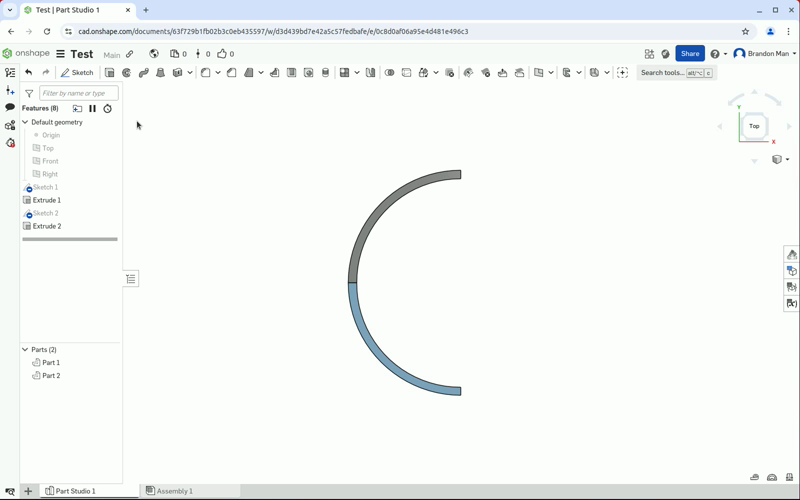
mouse_move(73, 189)
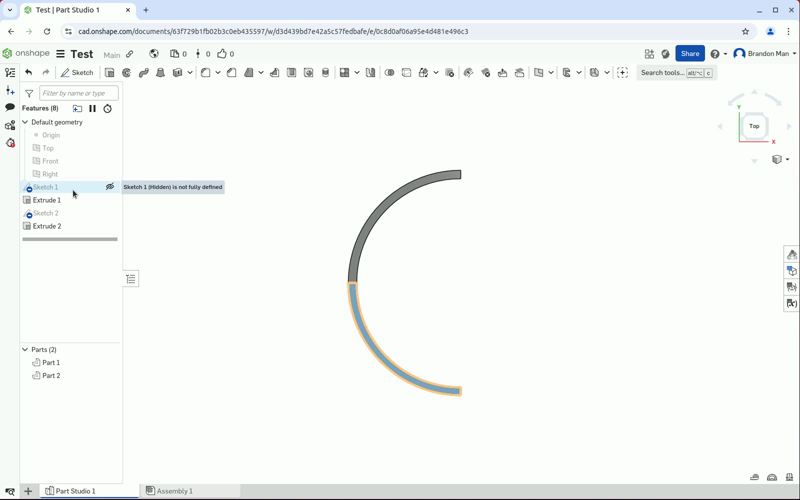
click(73, 189)
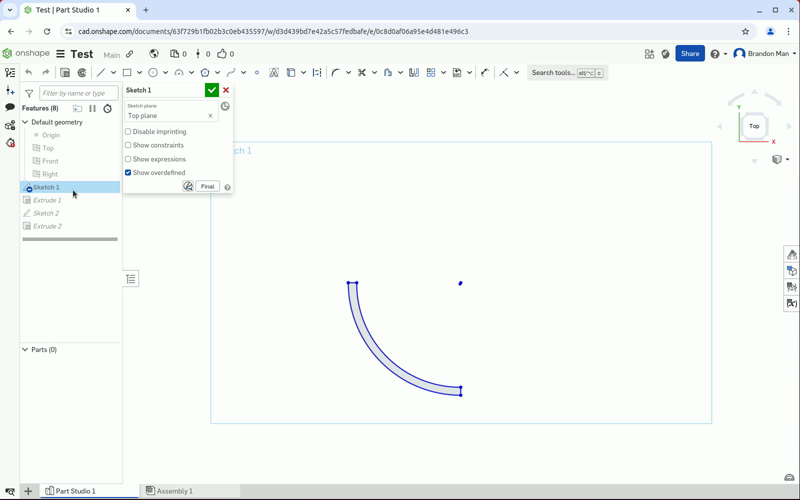
mouse_move(229, 92)
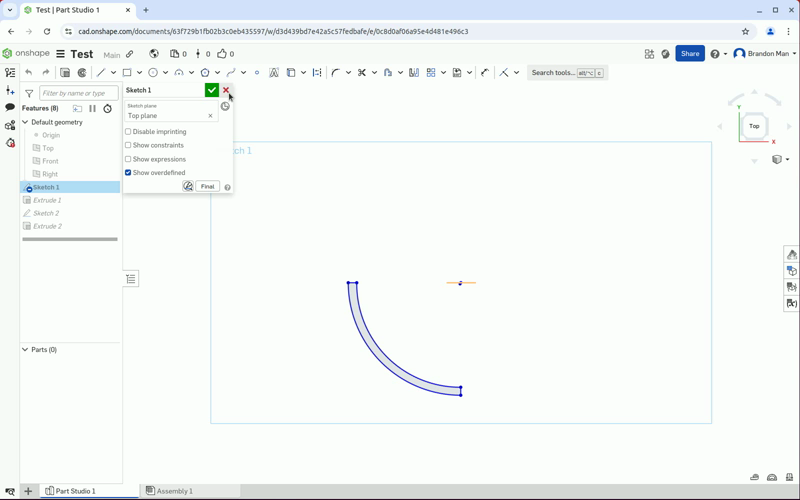
click(229, 92)
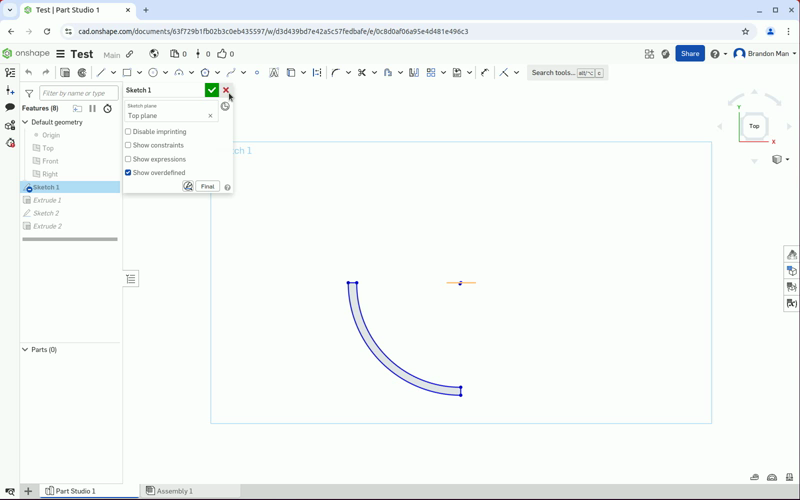
key(shift+s)
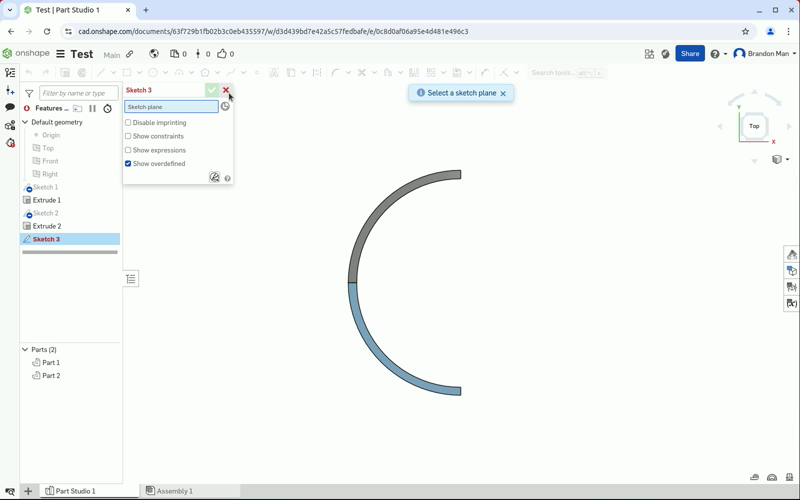
mouse_move(73, 150)
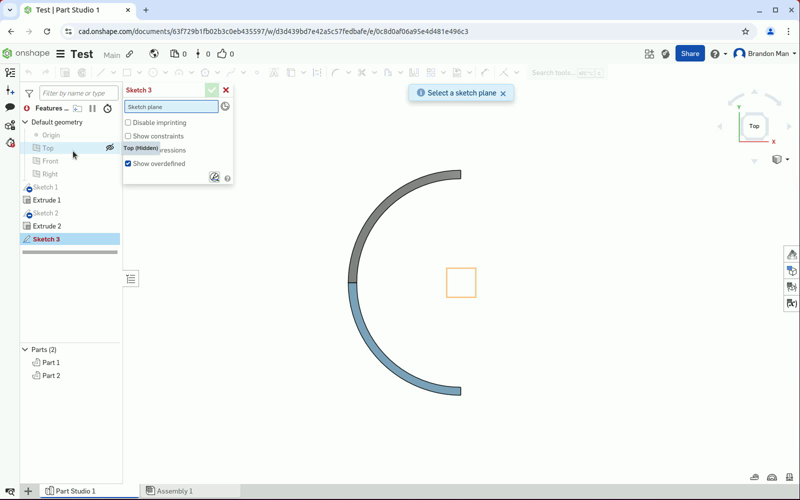
click(73, 150)
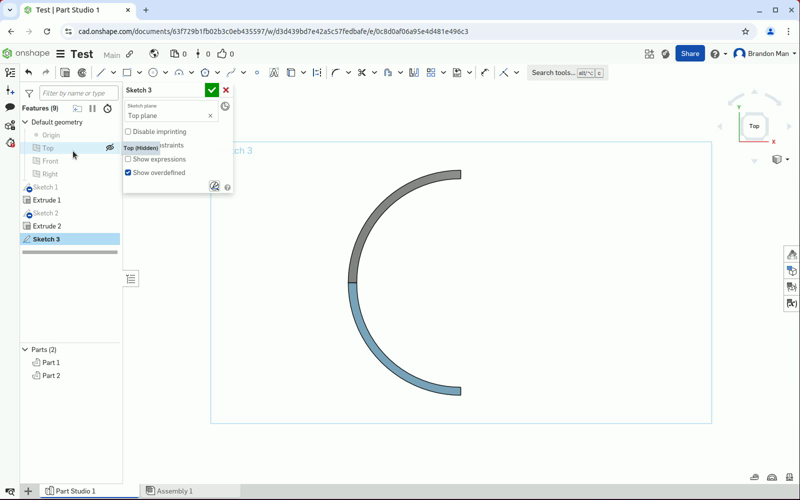
mouse_move(73, 352)
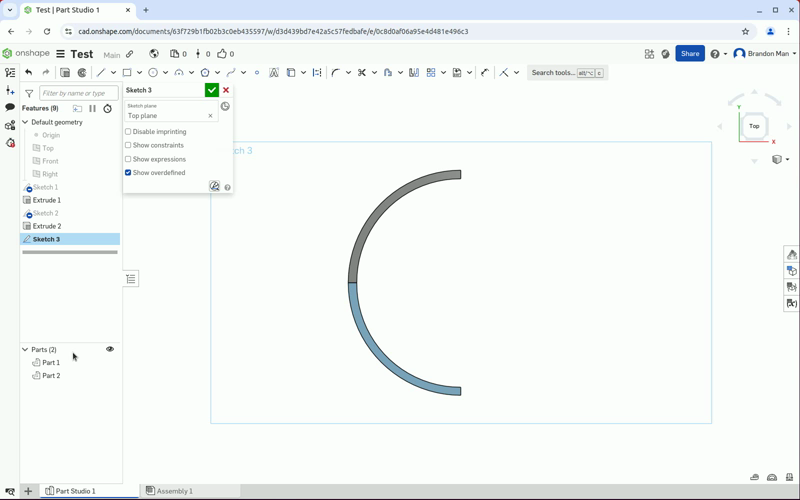
key(y)
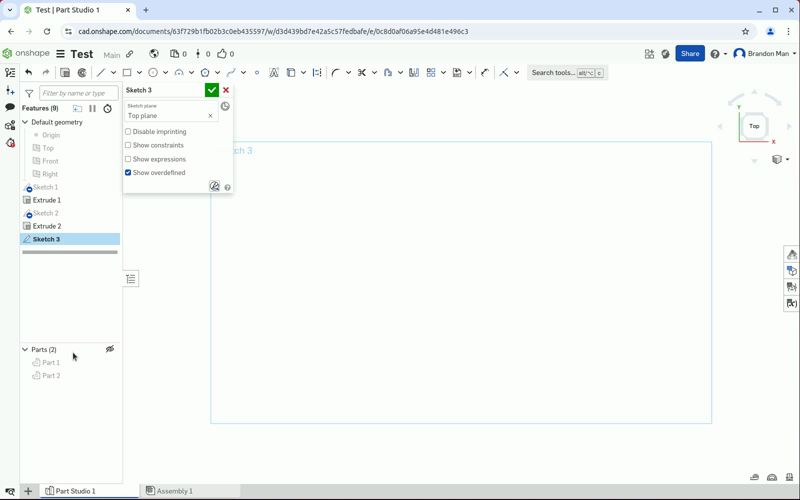
key(a)
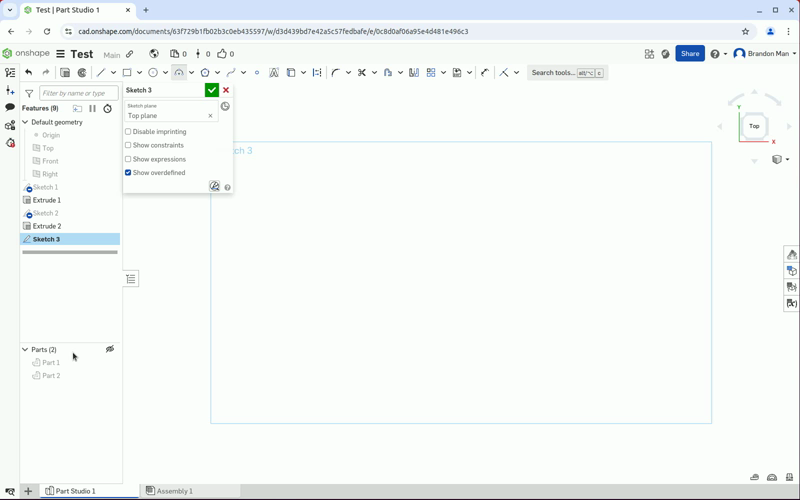
key_down(shift)
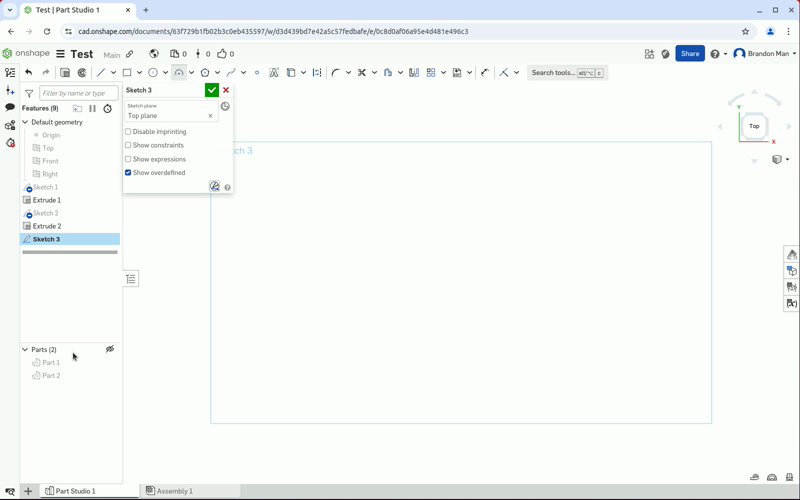
mouse_move(460, 178)
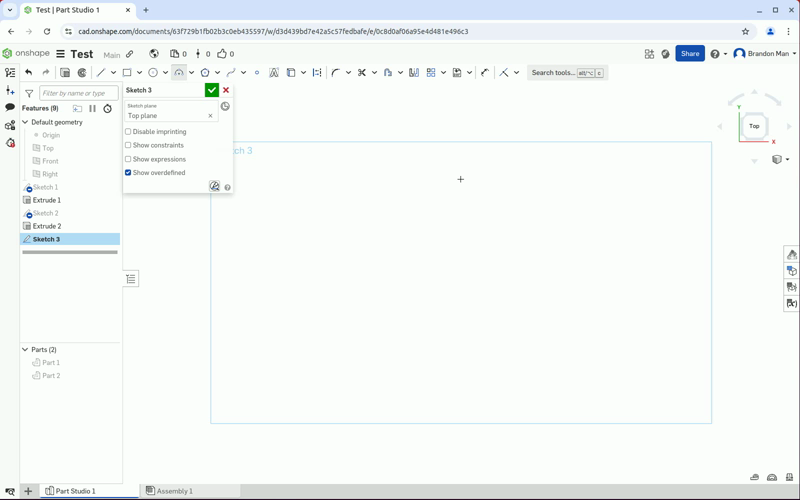
click(460, 178)
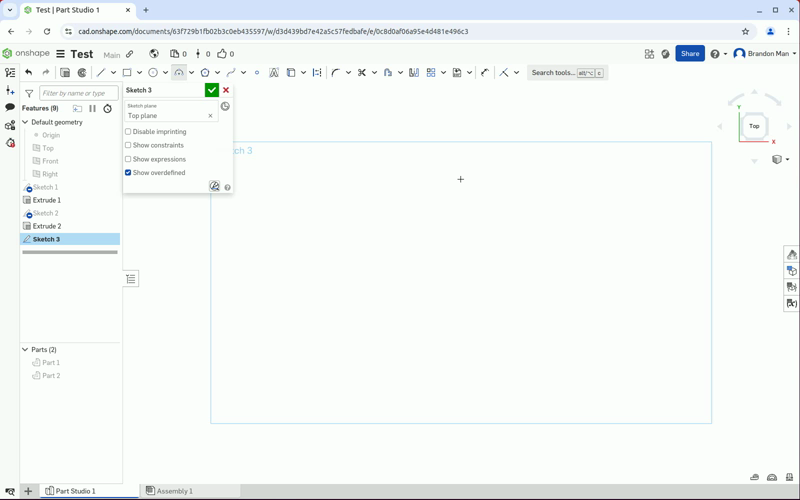
key_up(shift)
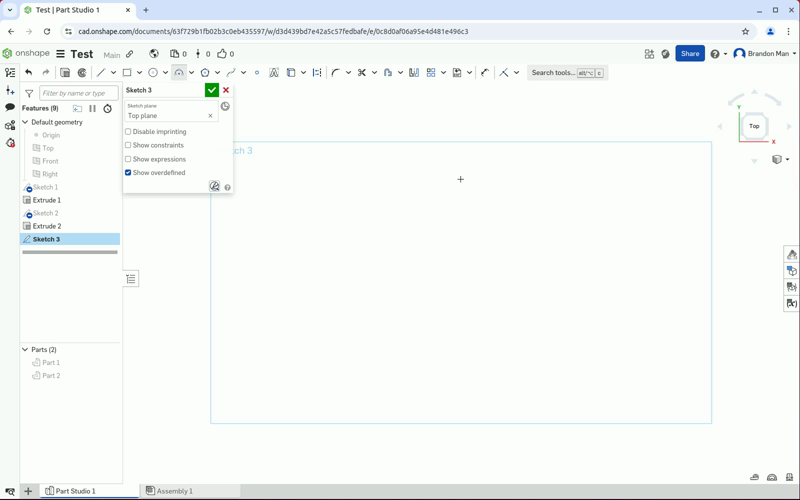
key_down(shift)
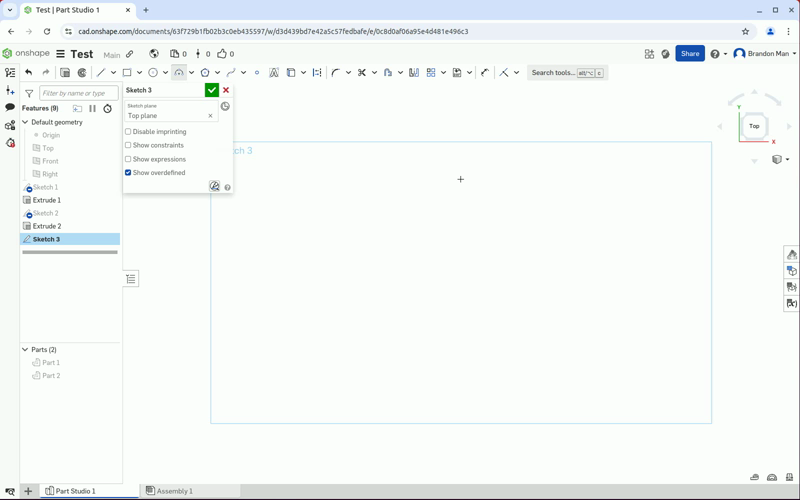
mouse_move(564, 282)
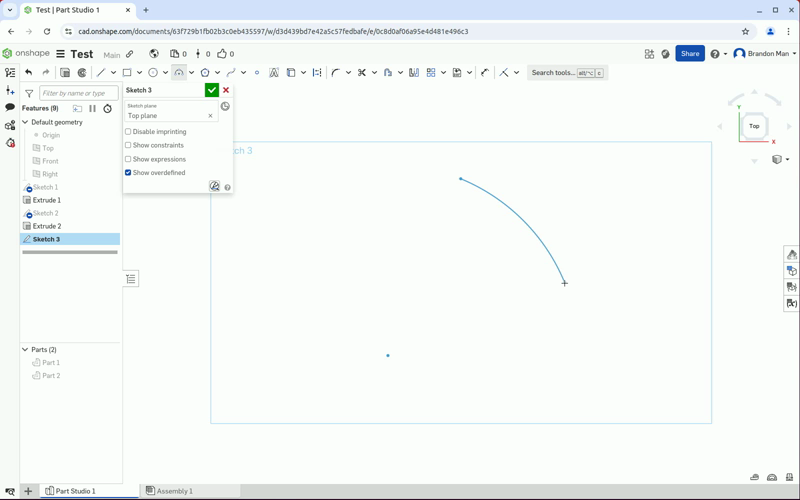
click(564, 282)
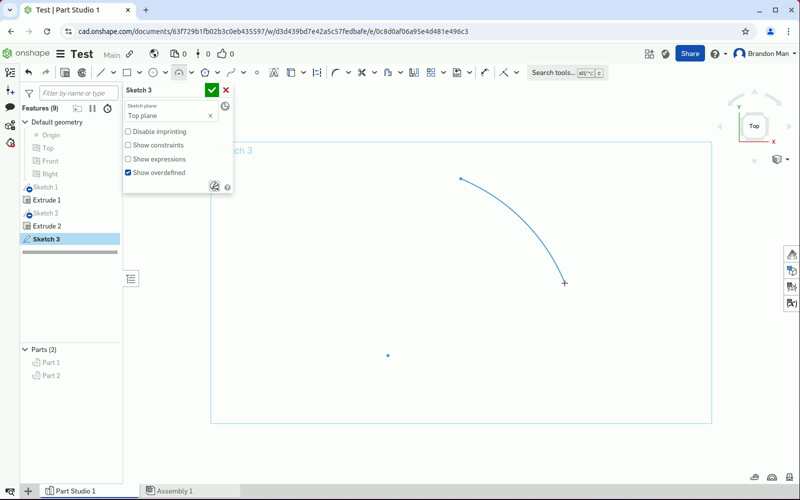
mouse_move(534, 209)
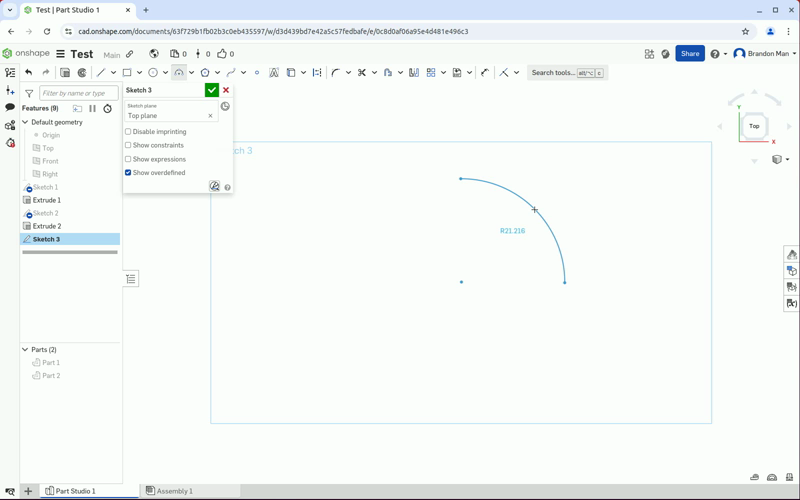
click(534, 209)
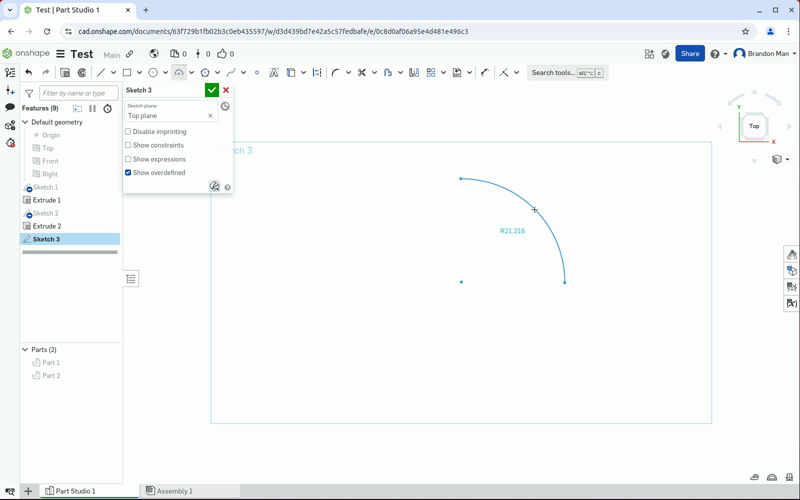
key_up(shift)
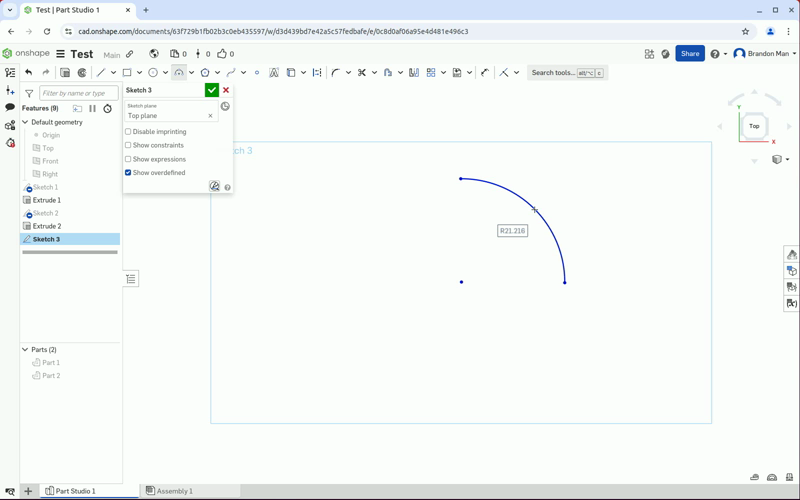
key(esc)
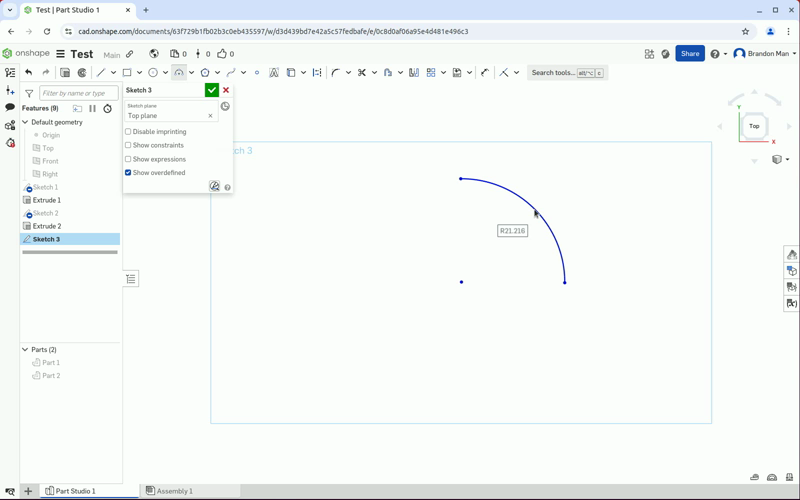
key(l)
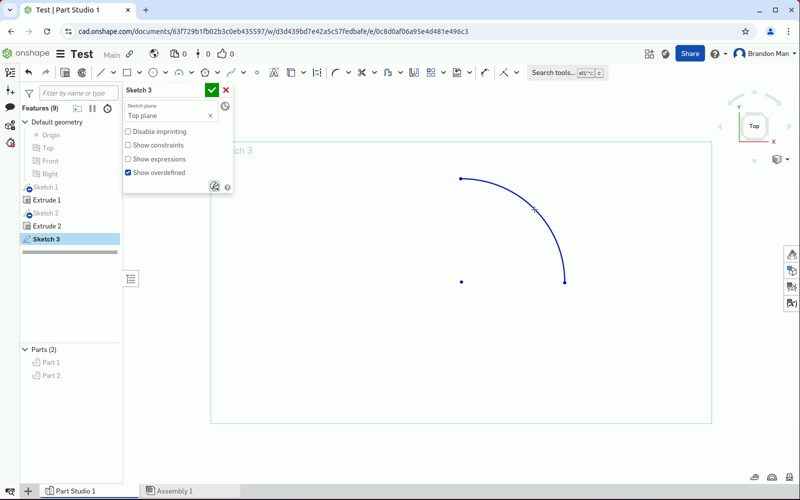
mouse_move(564, 282)
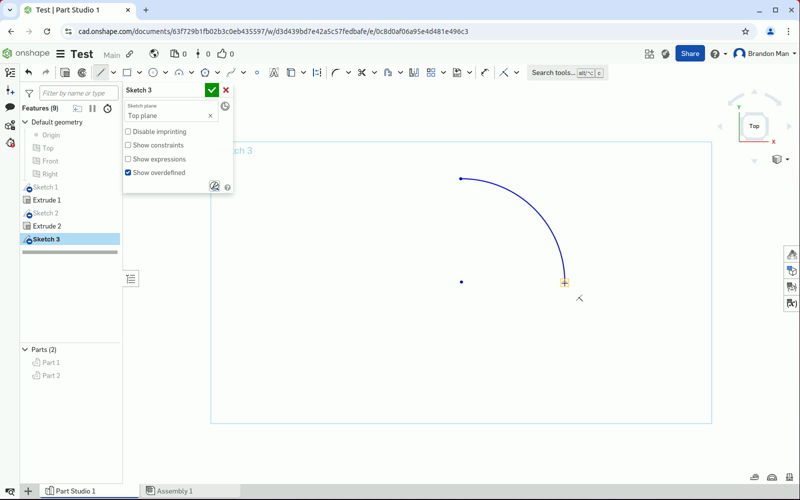
click(564, 282)
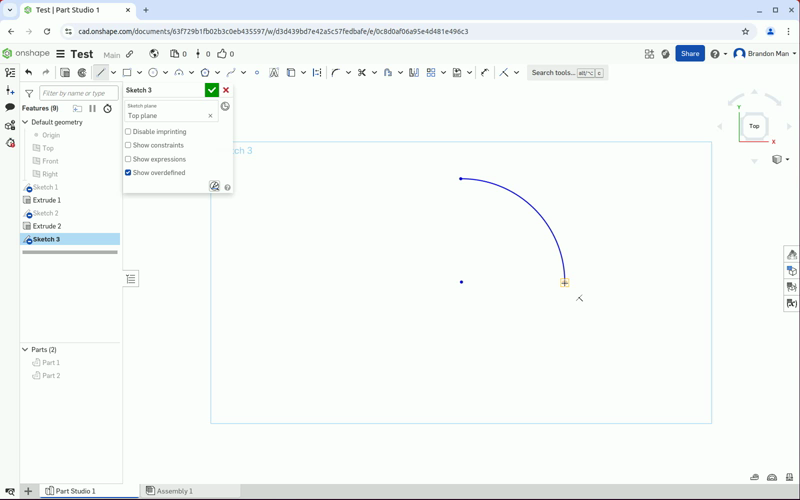
key_down(shift)
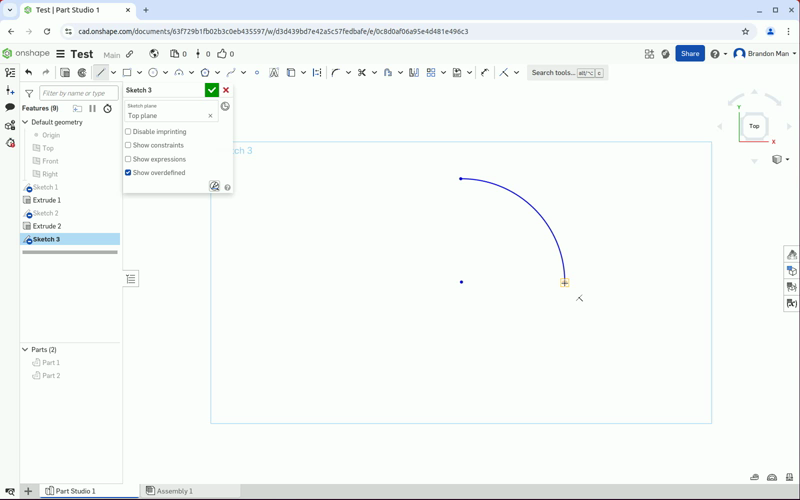
mouse_move(589, 282)
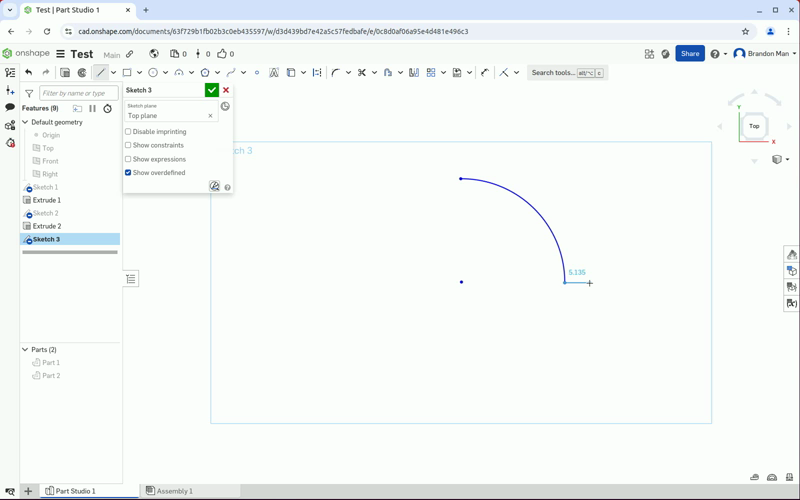
mouse_move(573, 282)
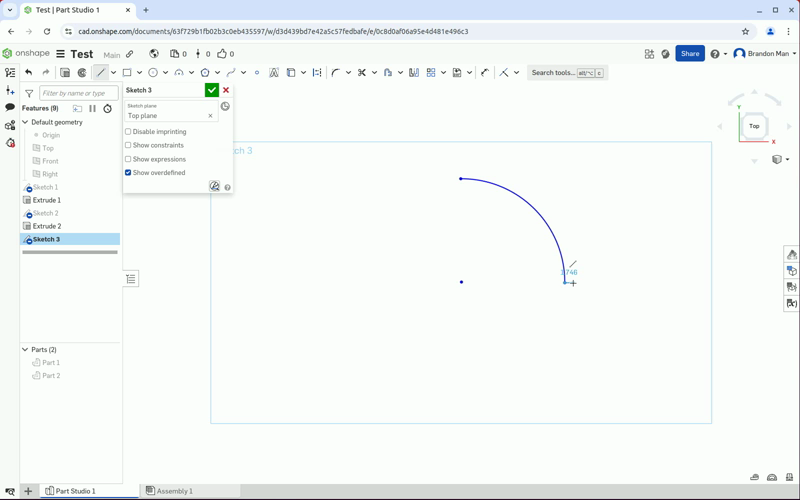
click(573, 282)
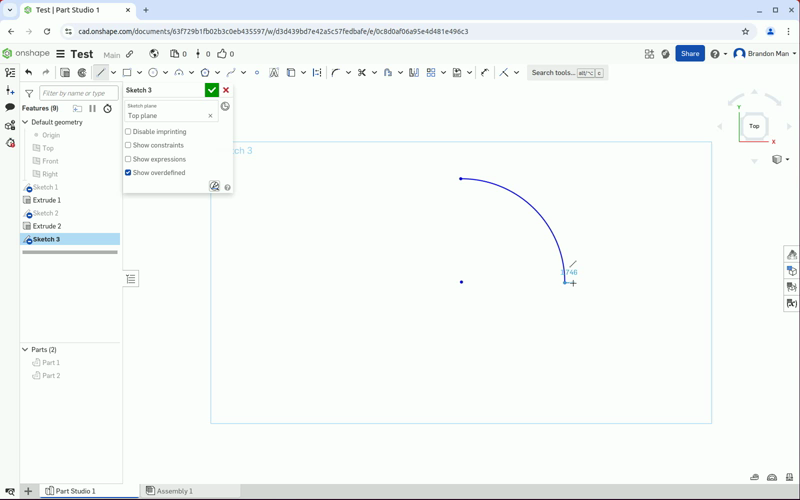
key_up(shift)
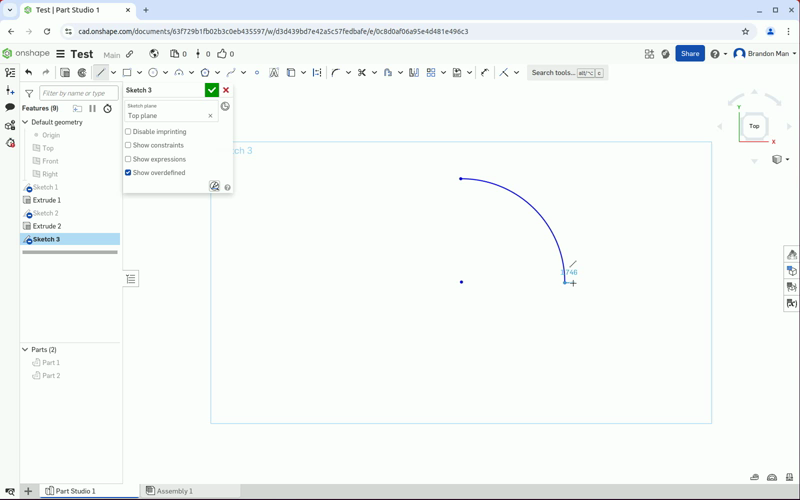
key(esc)
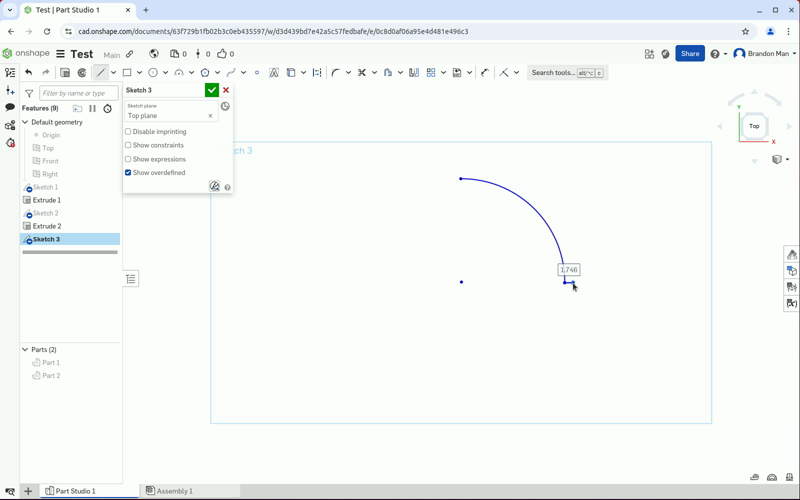
key(a)
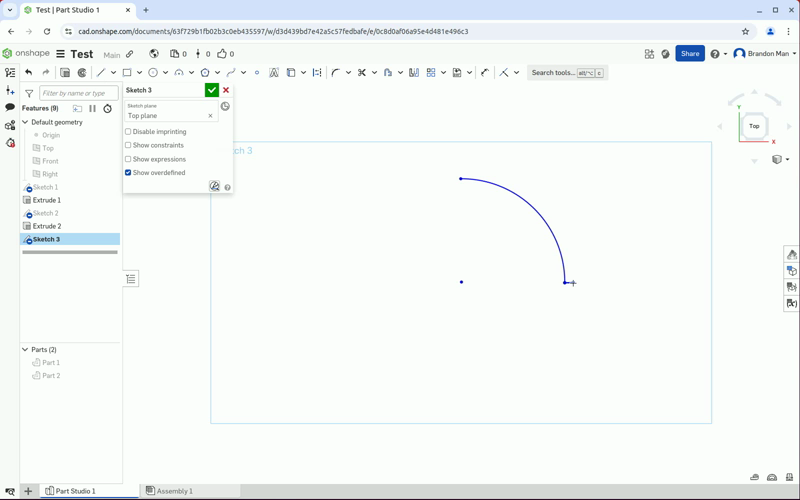
mouse_move(573, 282)
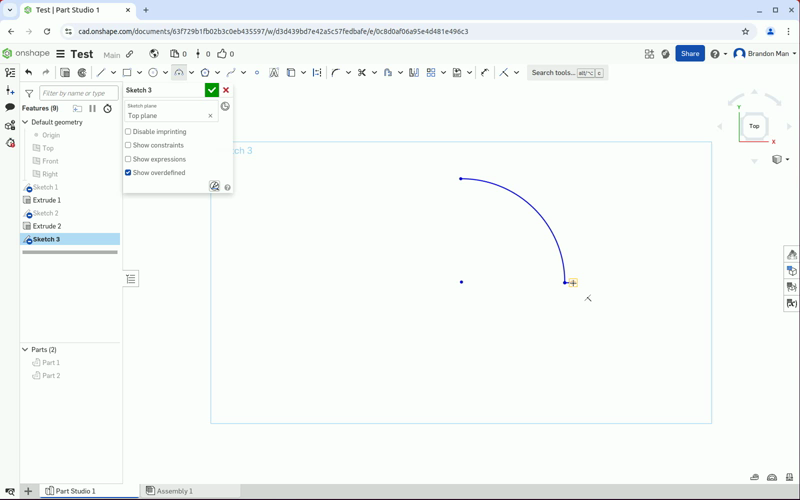
click(573, 282)
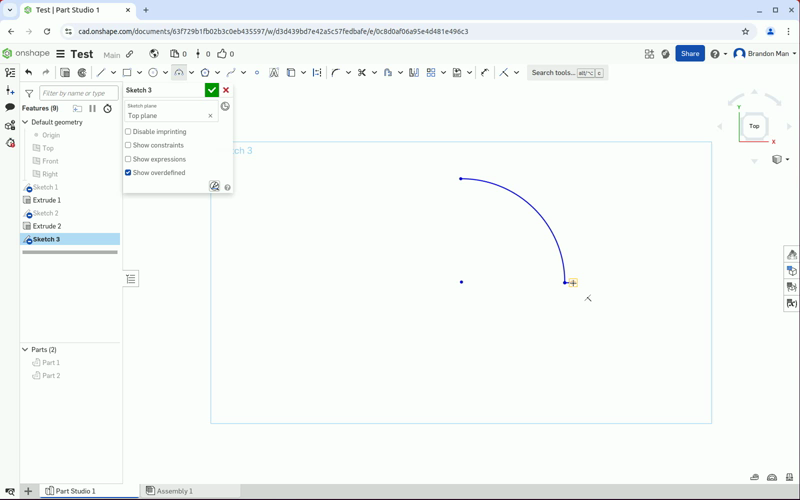
key_down(shift)
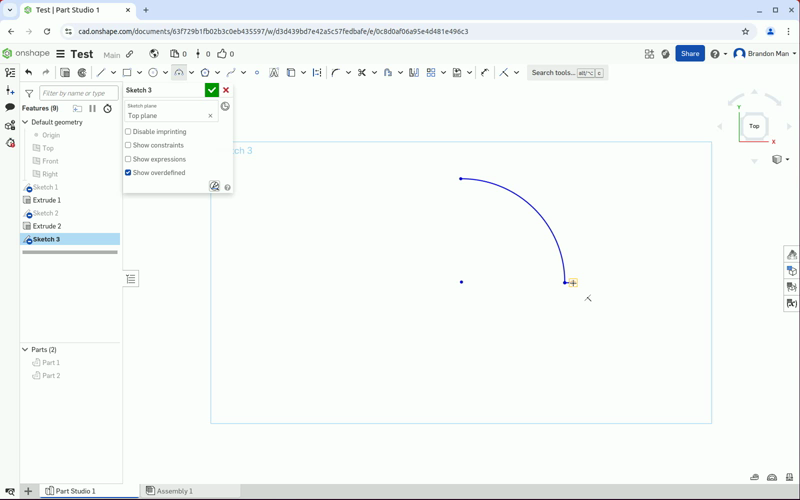
mouse_move(460, 170)
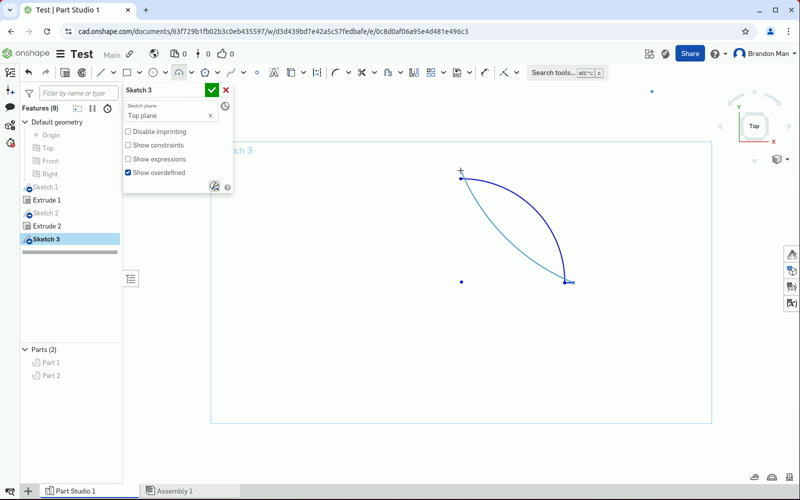
click(460, 170)
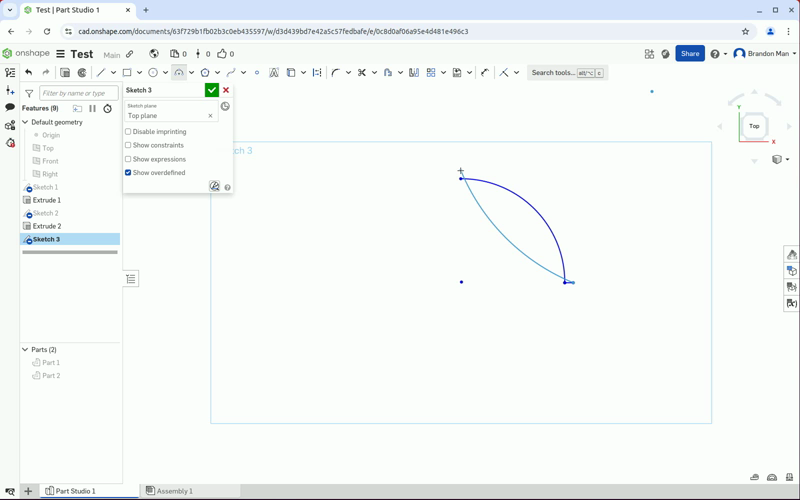
mouse_move(540, 203)
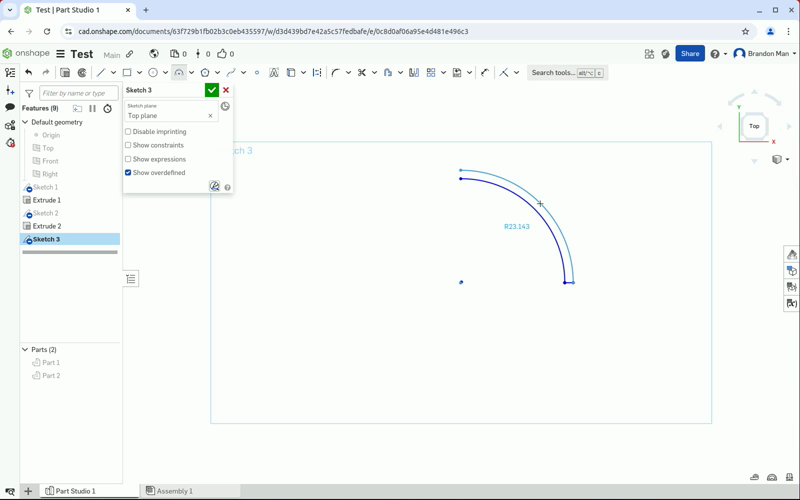
click(540, 203)
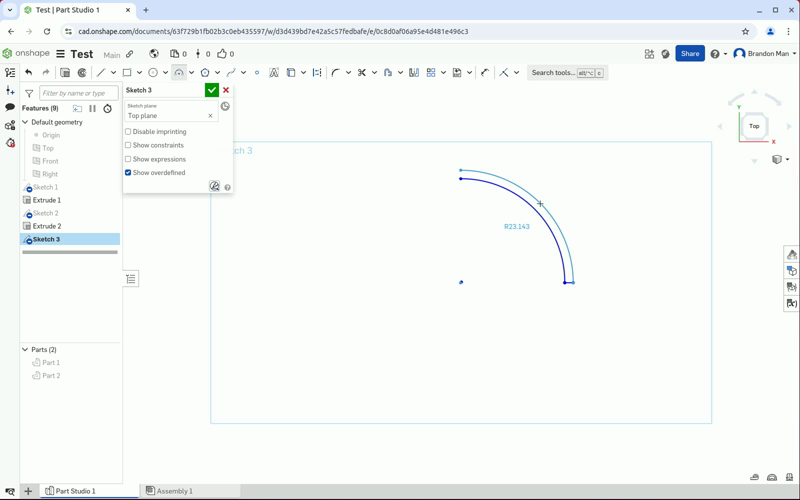
key_up(shift)
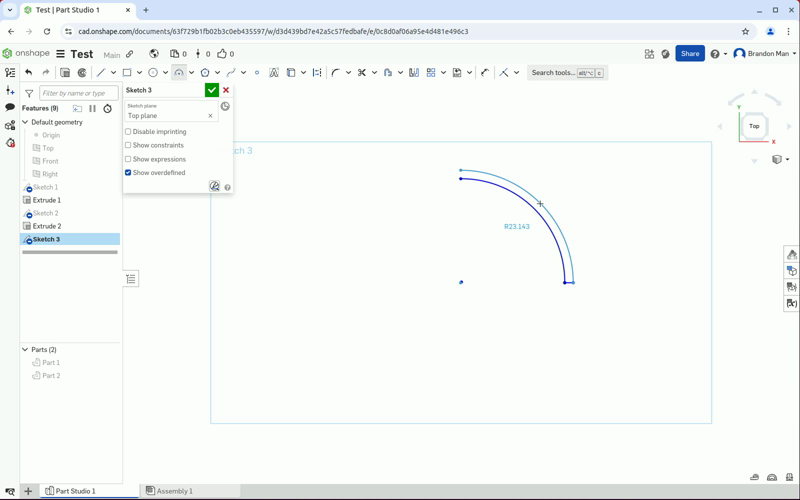
key(esc)
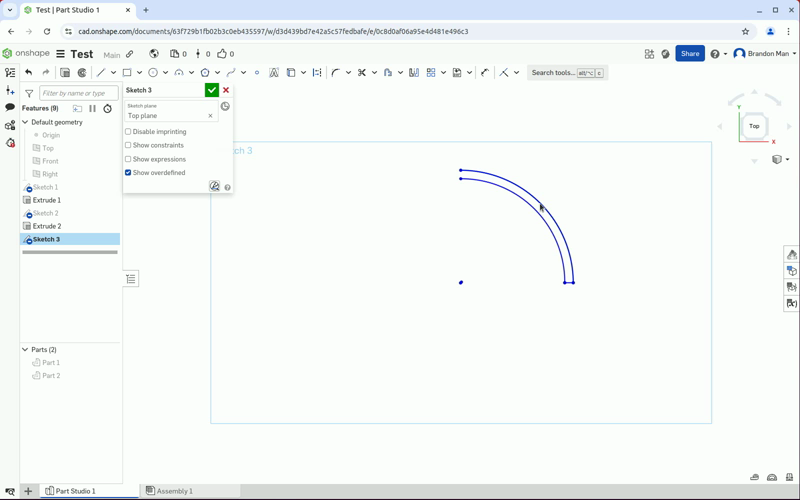
key(l)
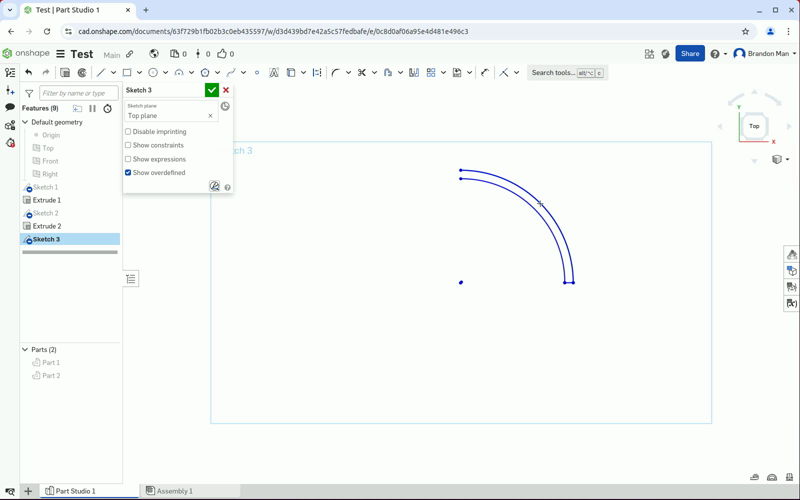
mouse_move(460, 170)
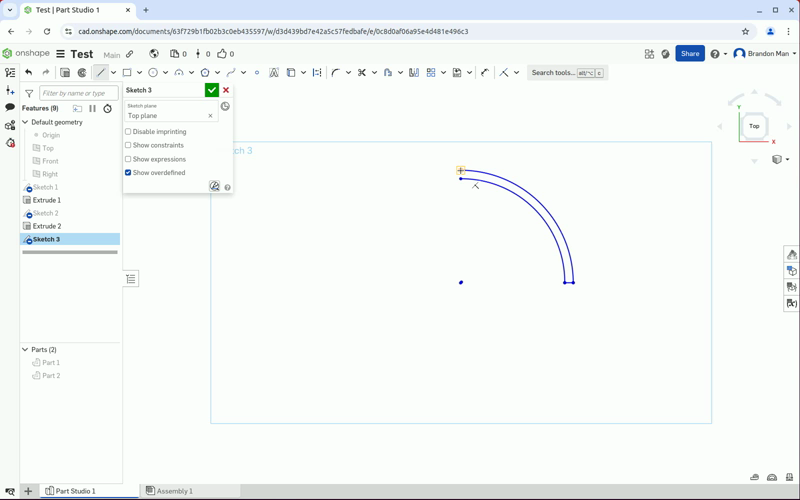
click(460, 170)
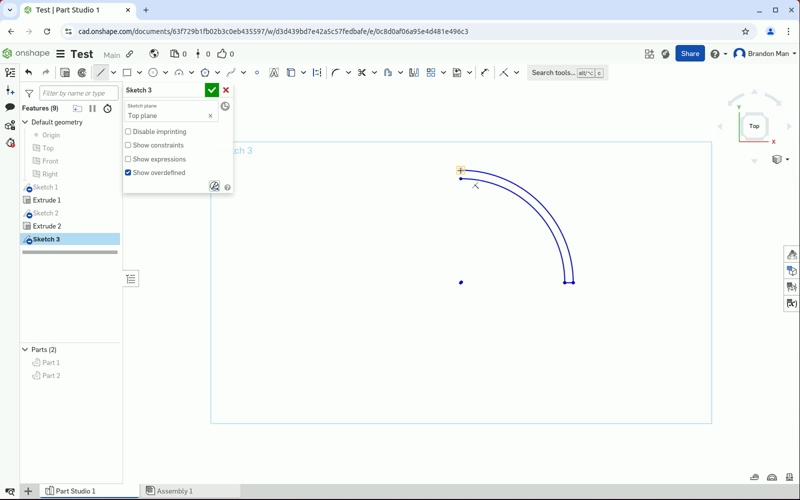
mouse_move(490, 170)
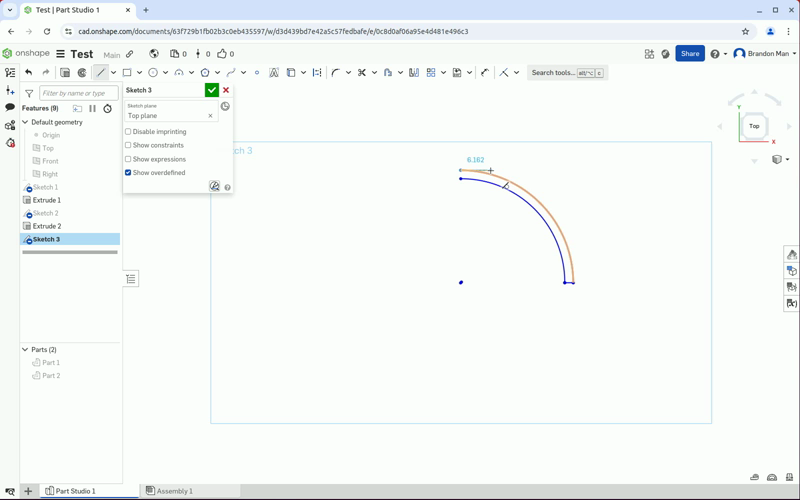
key_down(shift)
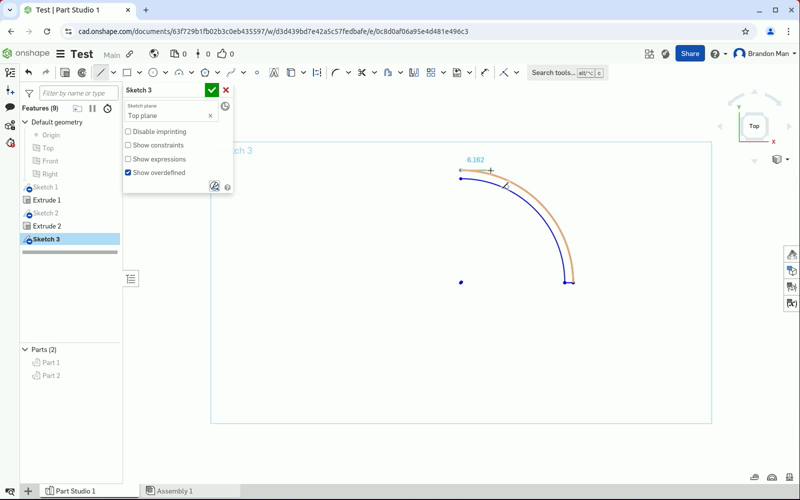
mouse_move(460, 178)
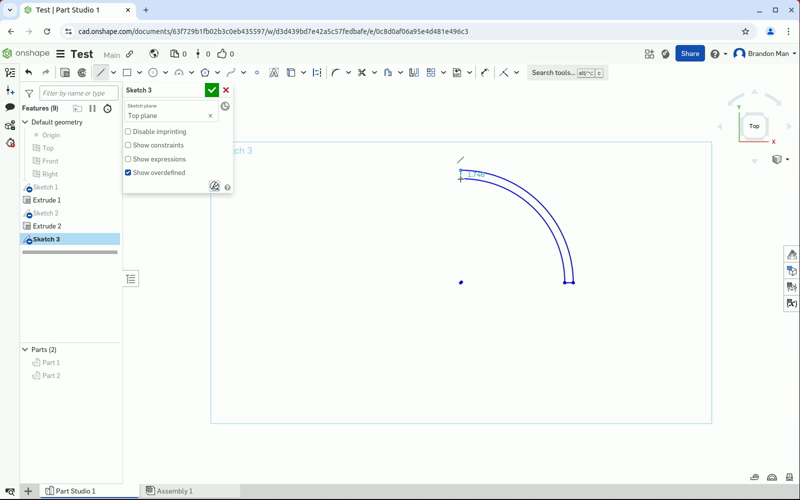
key_up(shift)
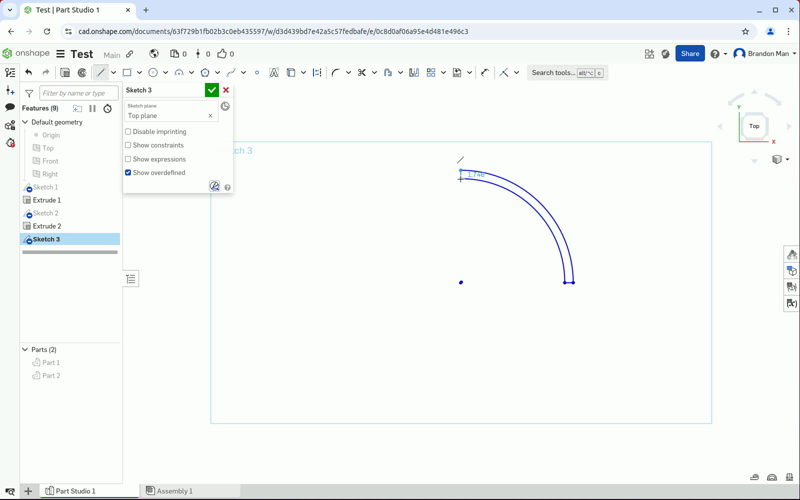
click(460, 178)
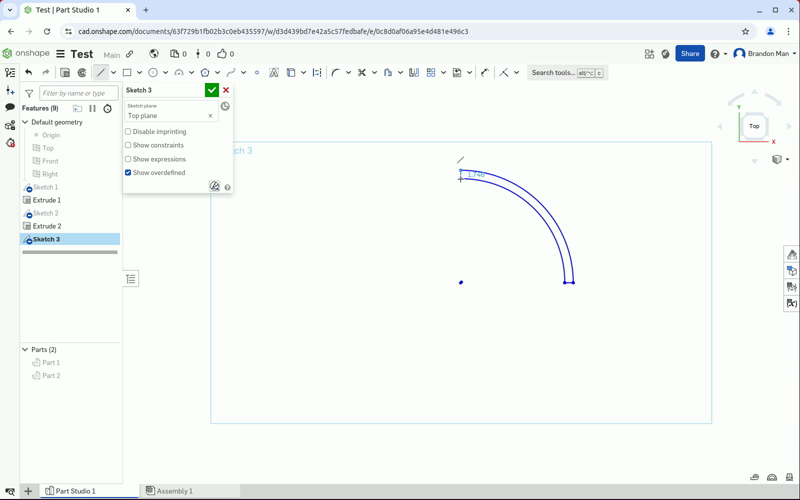
key(esc)
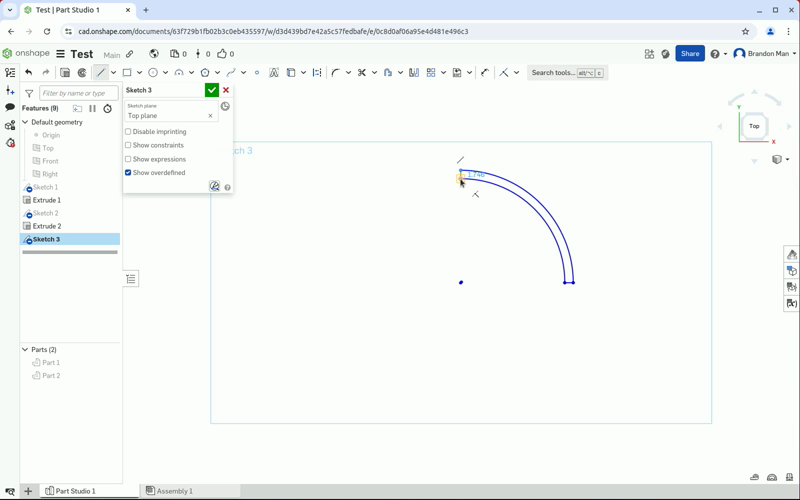
mouse_move(567, 259)
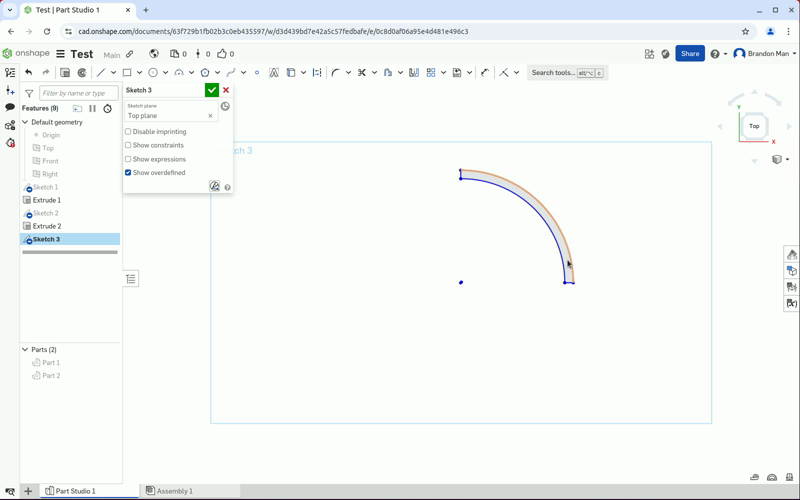
scroll(6)
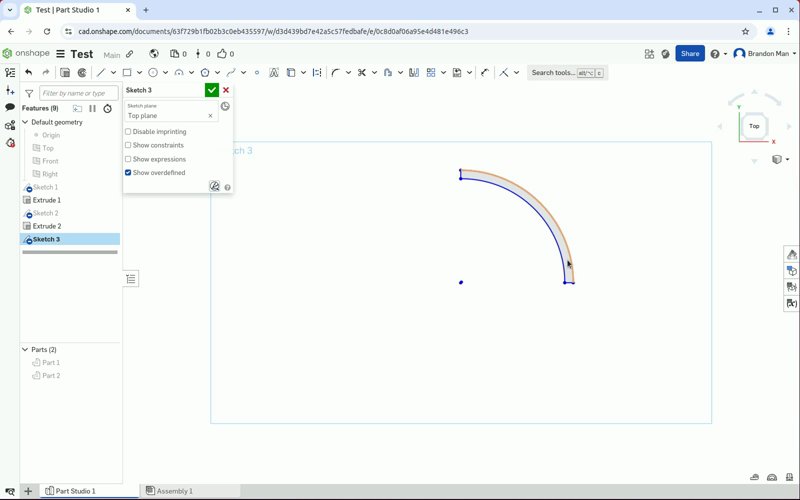
scroll(6)
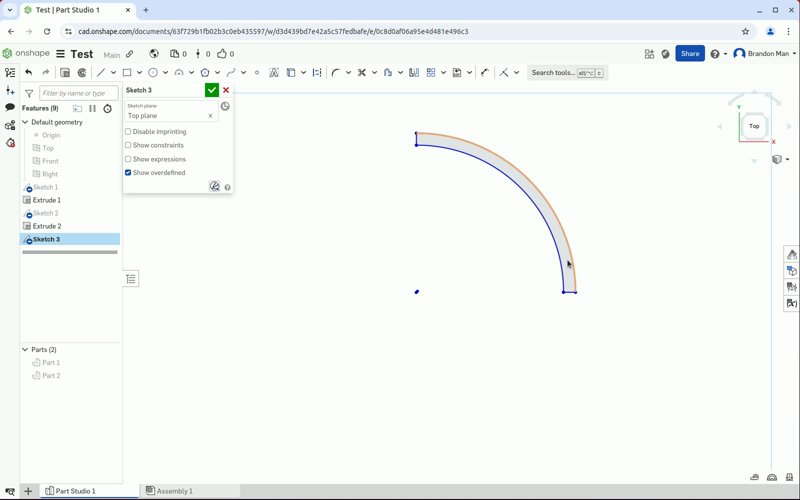
scroll(6)
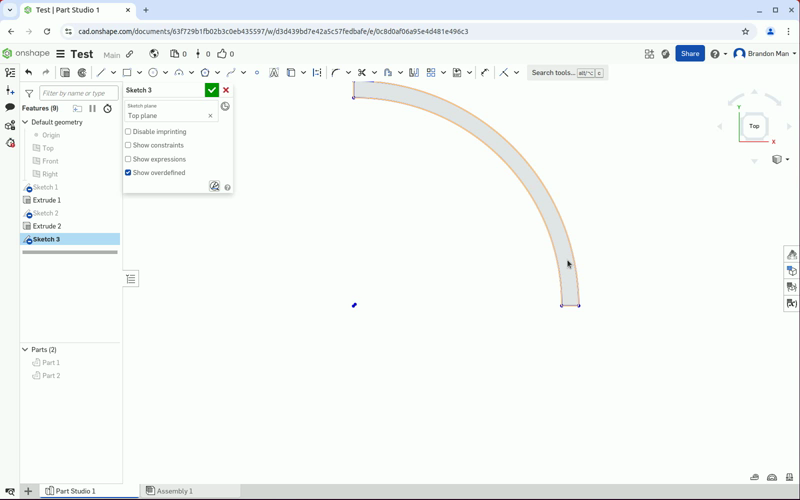
scroll(6)
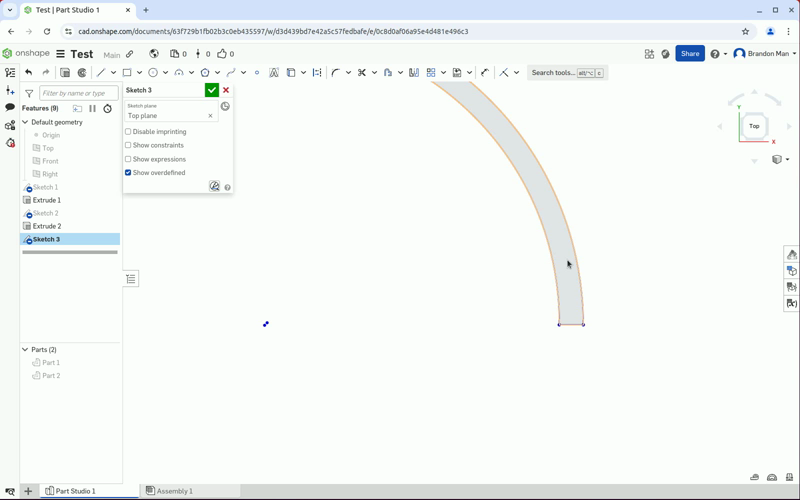
scroll(6)
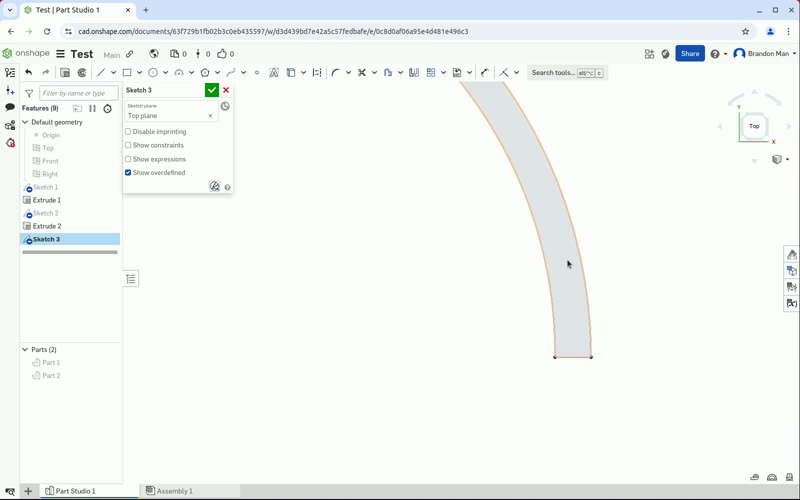
scroll(6)
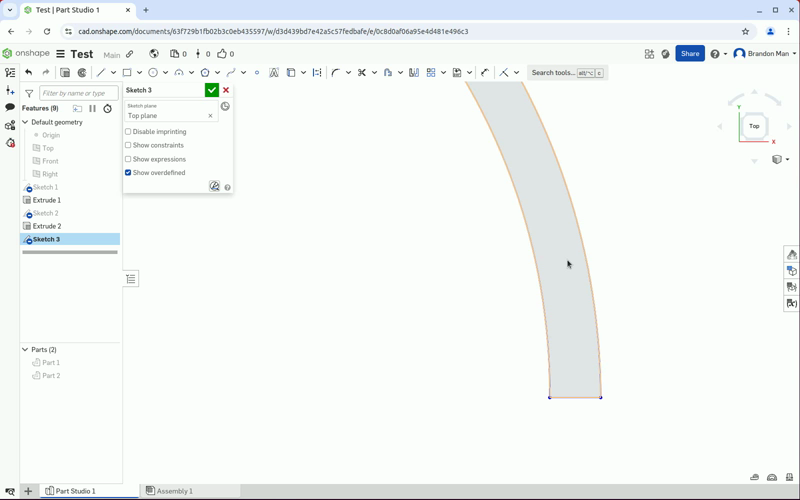
scroll(6)
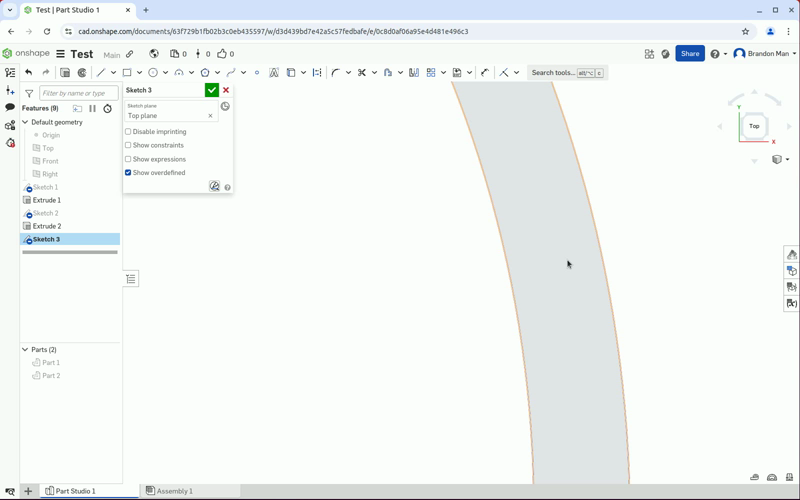
click(567, 259)
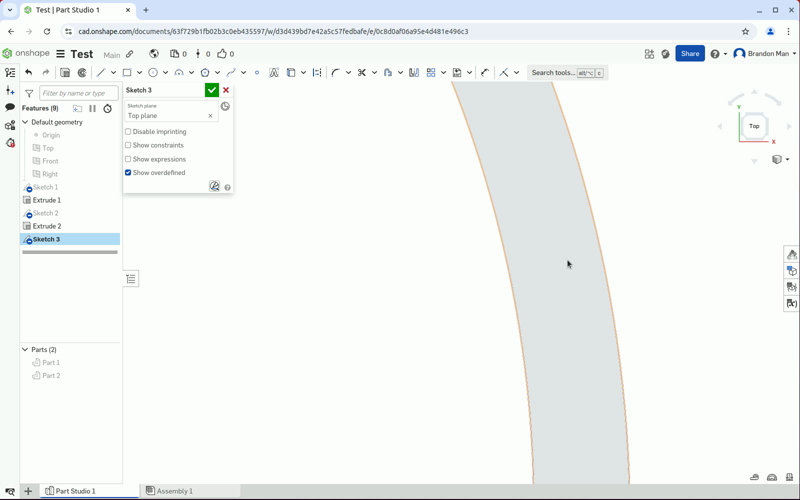
scroll(-6)
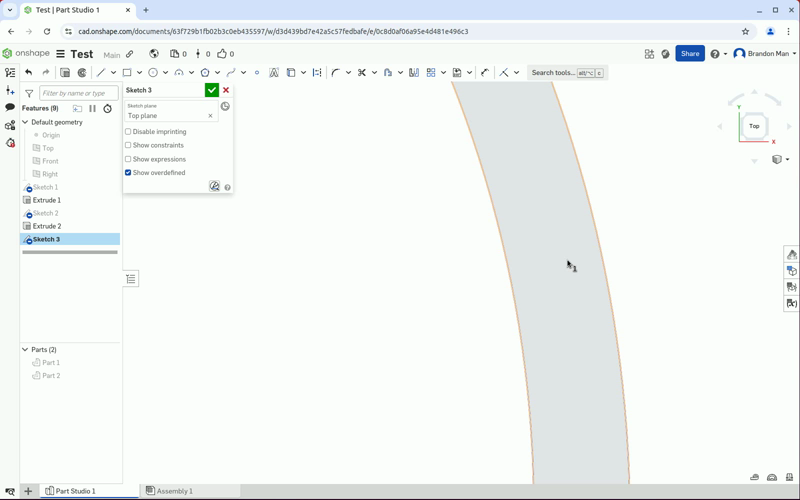
scroll(-6)
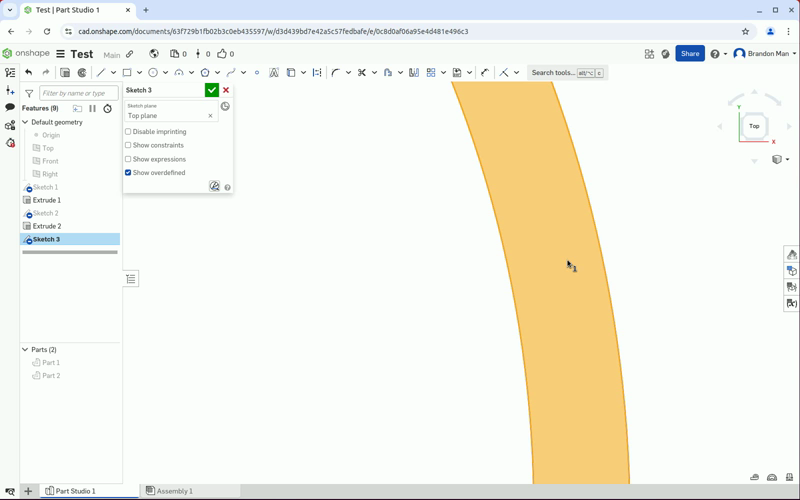
scroll(-6)
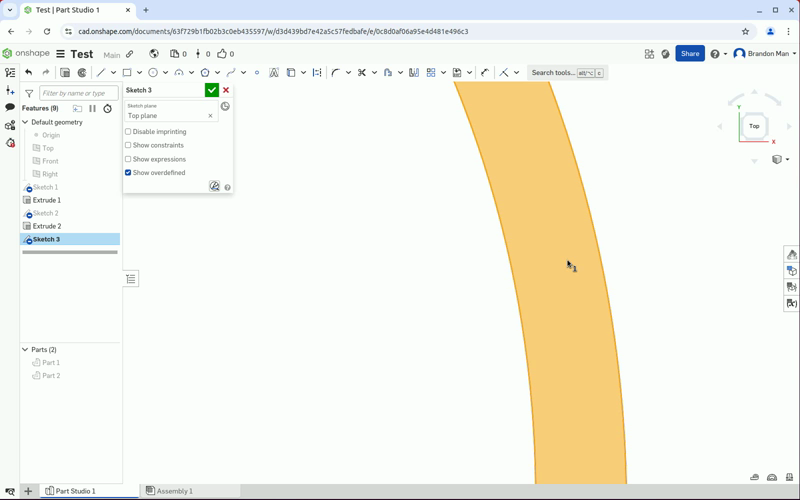
scroll(-6)
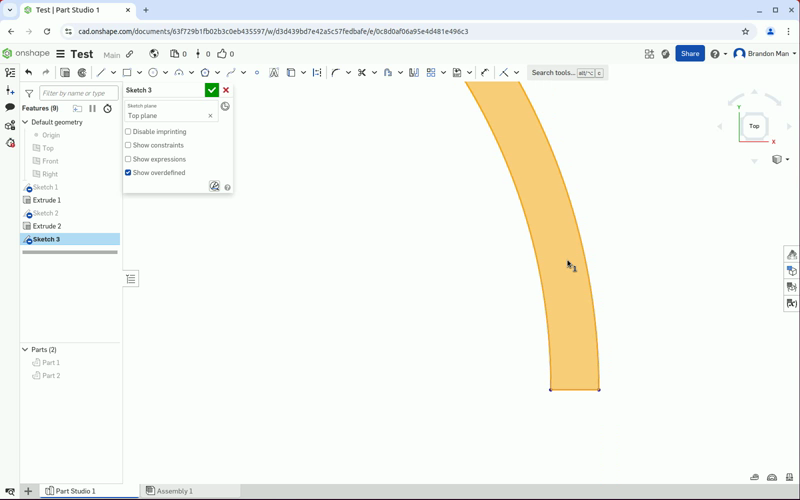
scroll(-6)
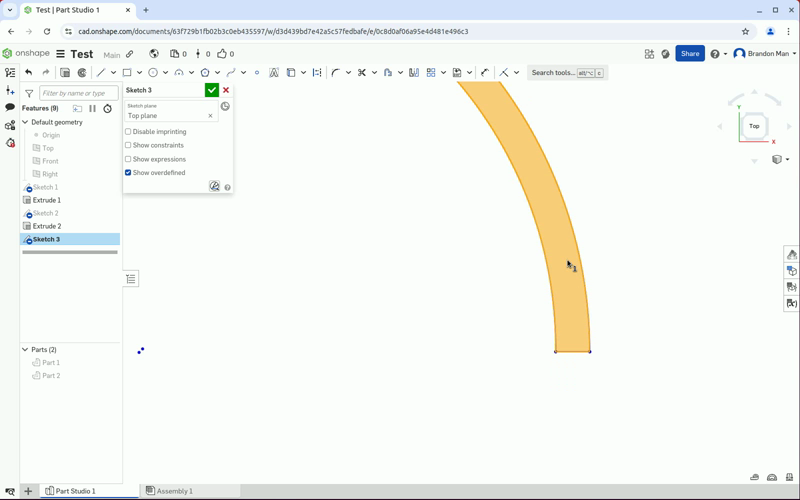
scroll(-6)
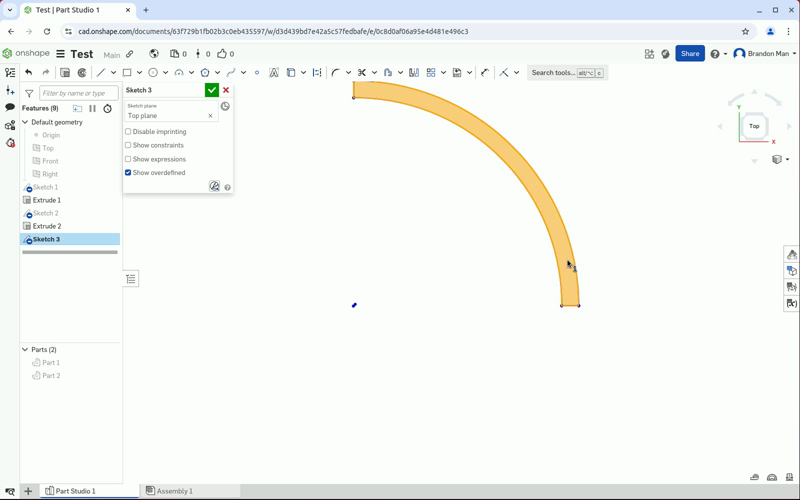
scroll(-6)
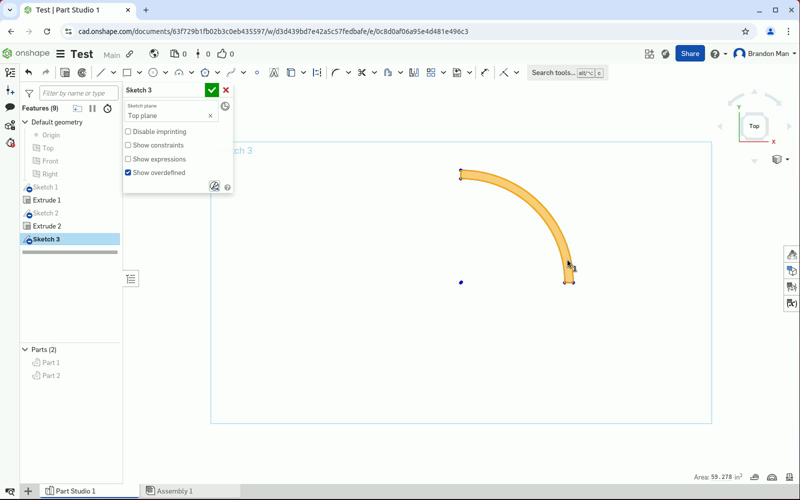
mouse_move(73, 352)
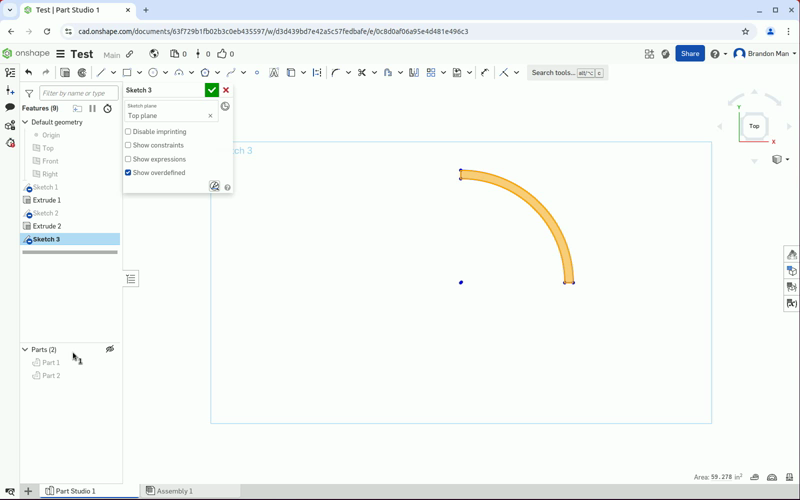
key(shift+y)
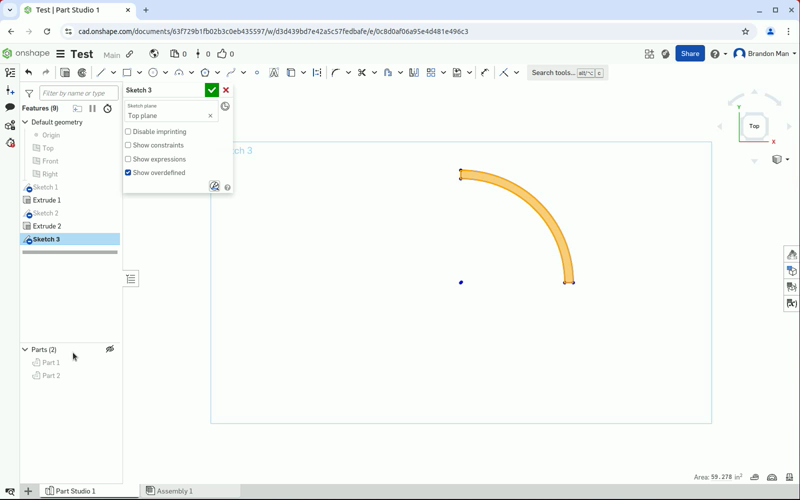
key(shift+e)
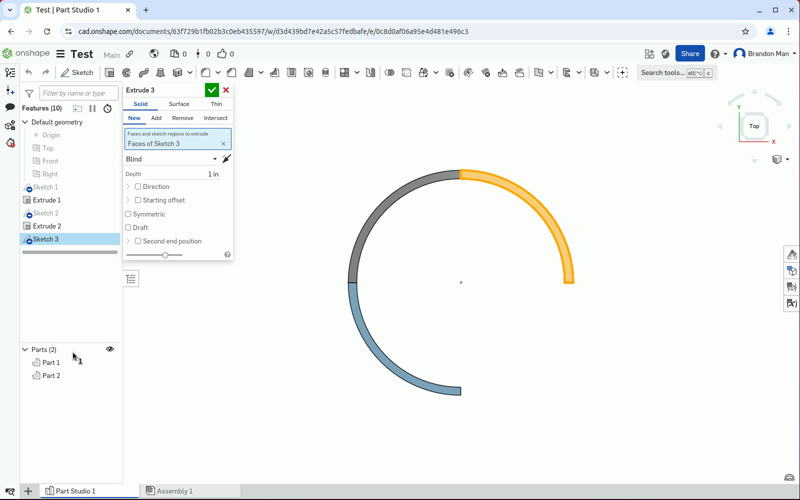
mouse_move(143, 106)
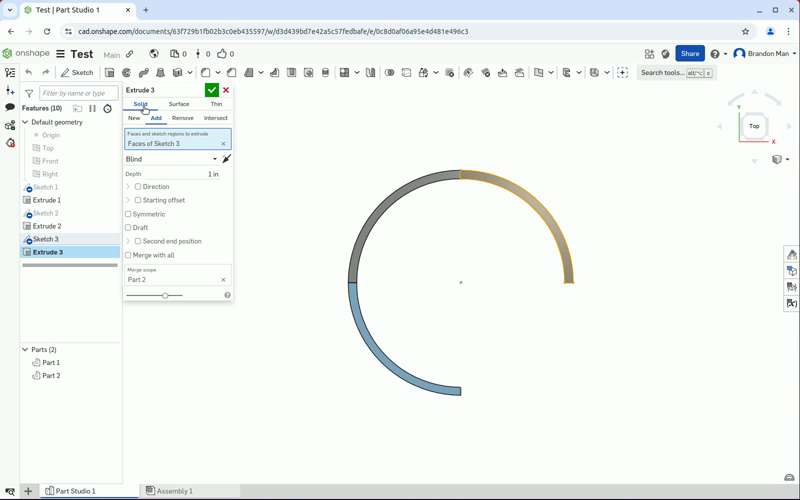
click(143, 106)
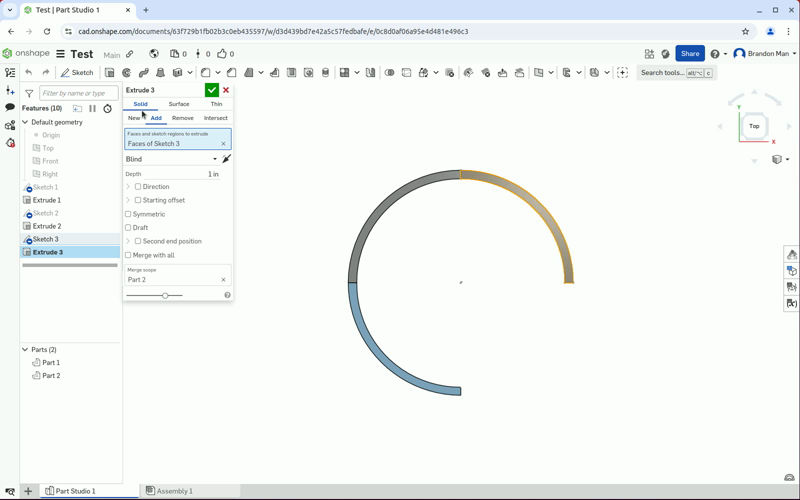
mouse_move(137, 120)
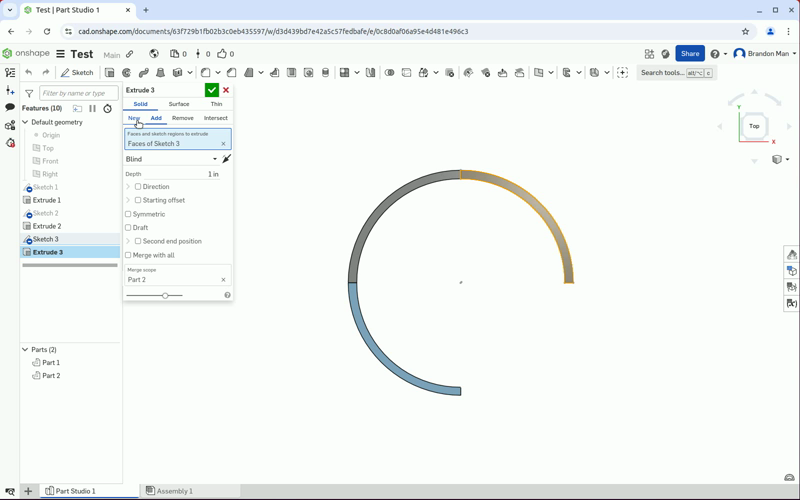
click(137, 120)
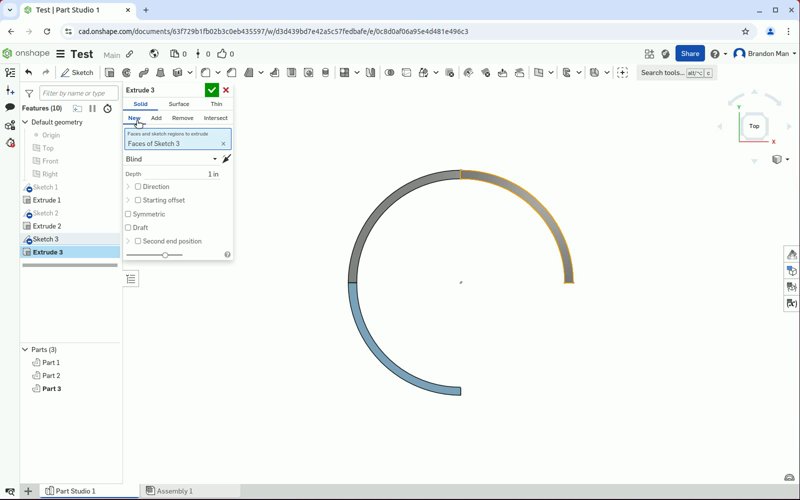
key(tab, 4)
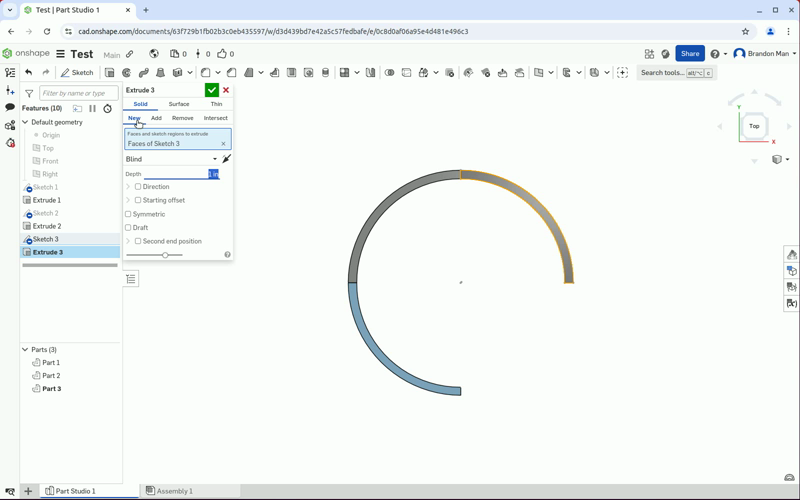
text(0.722)
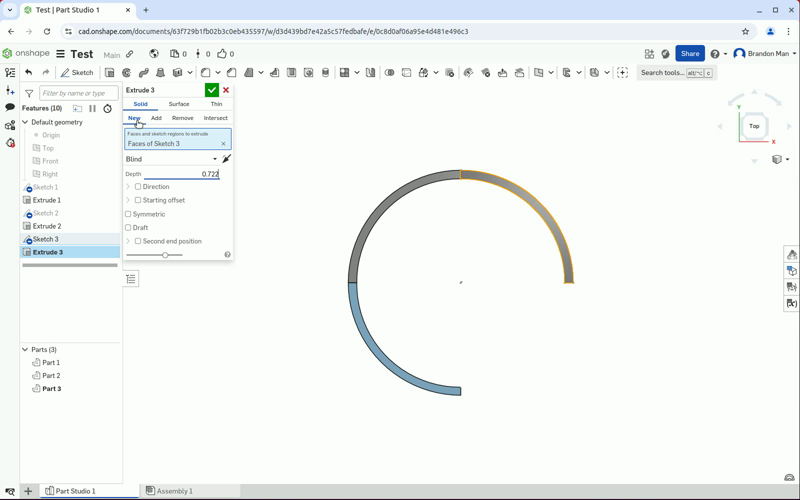
key(enter)
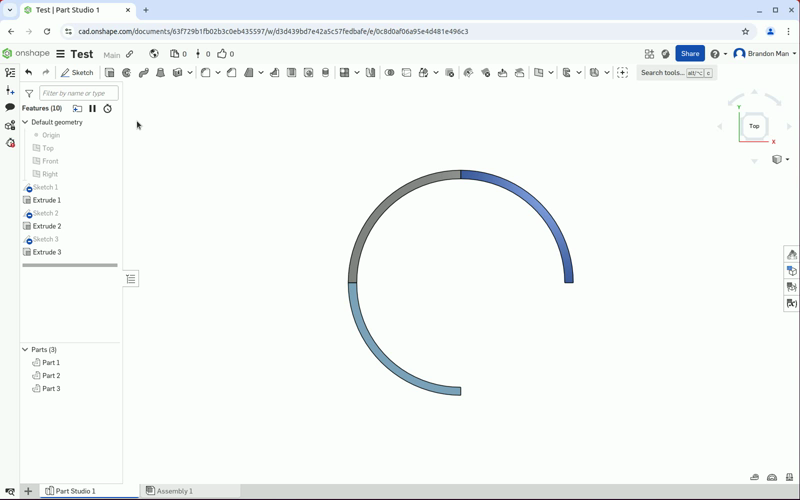
key(shift+h)
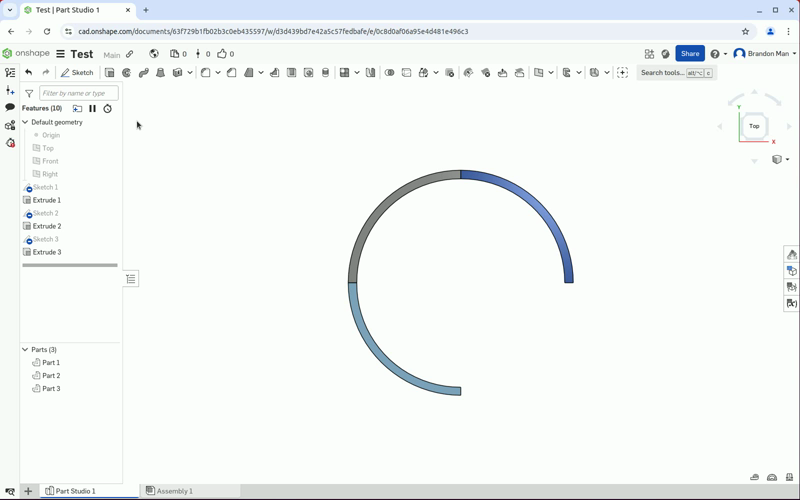
key(shift+h)
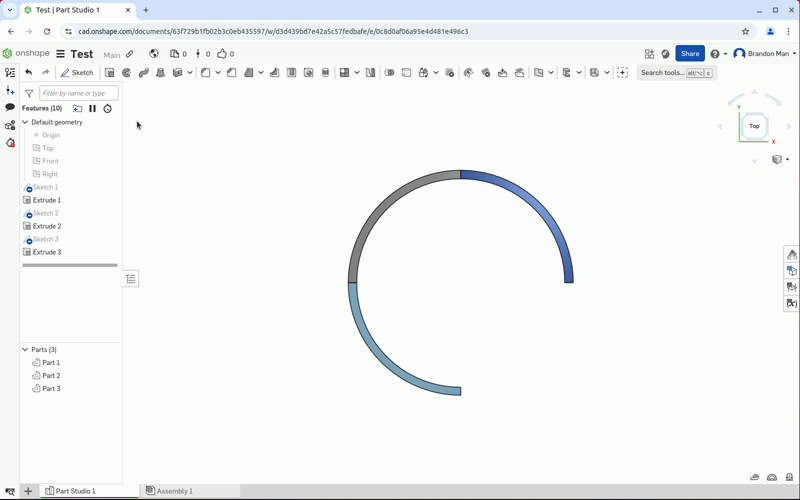
mouse_move(73, 189)
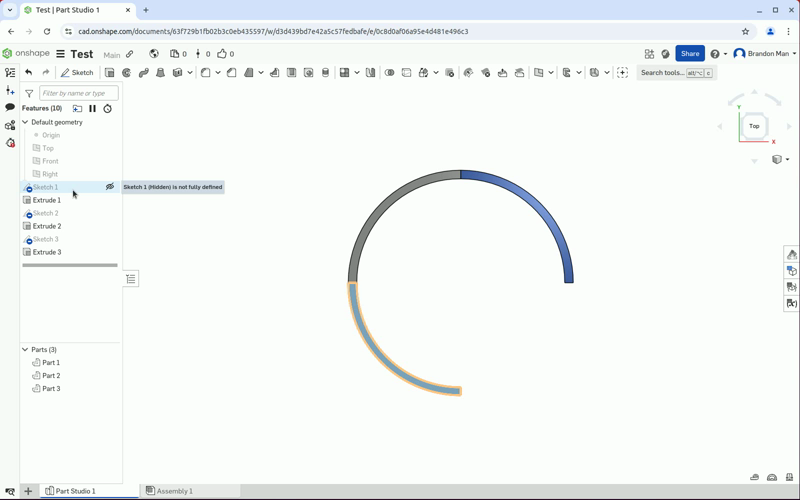
click(73, 189)
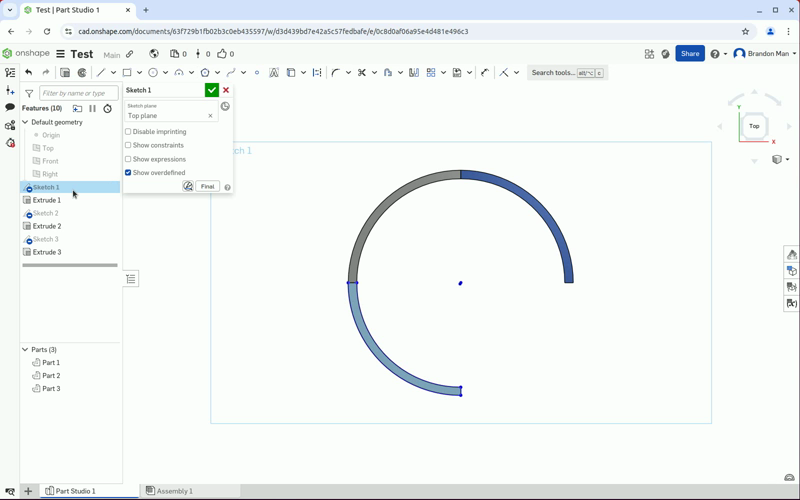
mouse_move(229, 92)
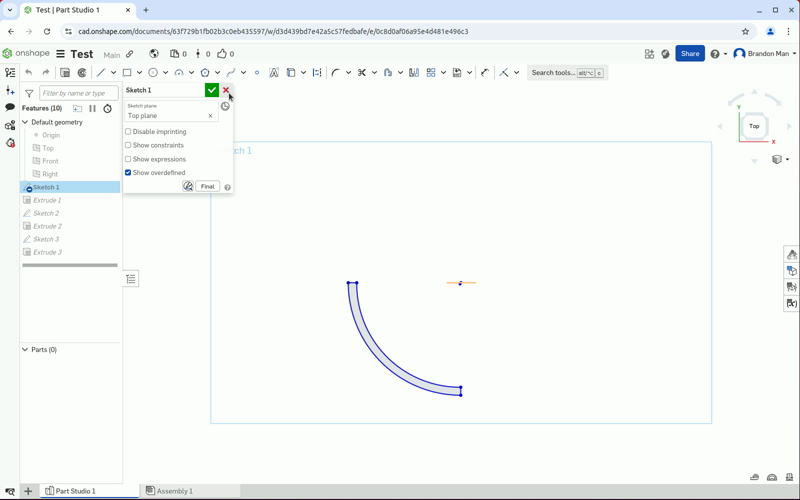
click(229, 92)
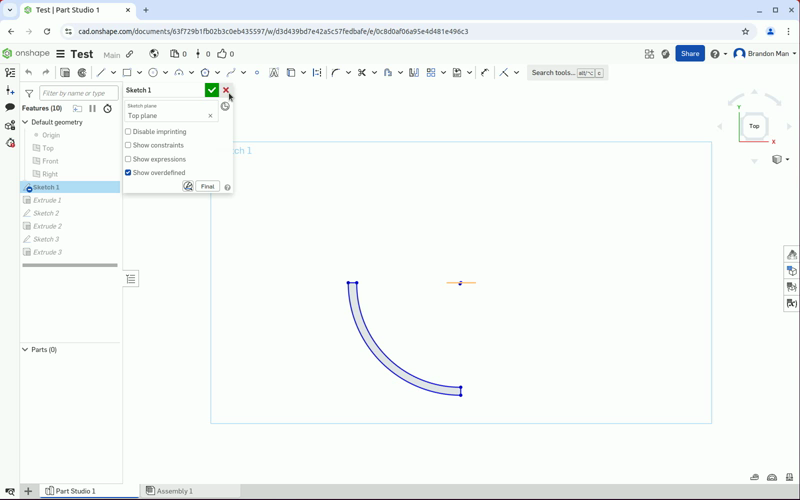
key(shift+s)
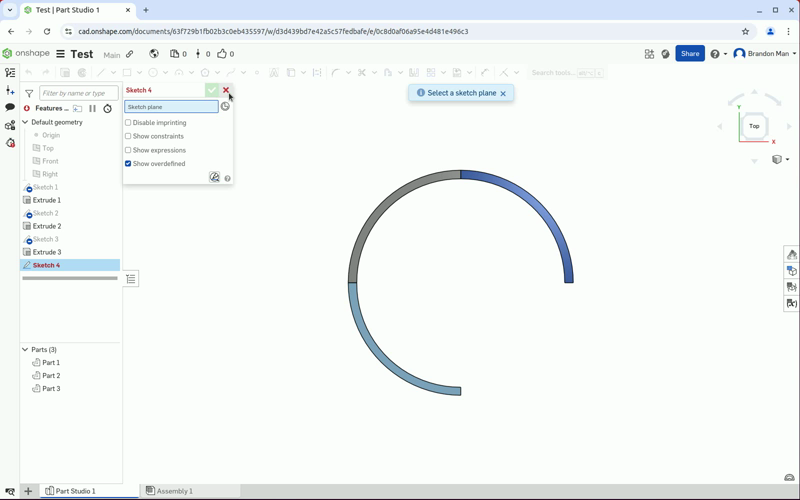
mouse_move(73, 150)
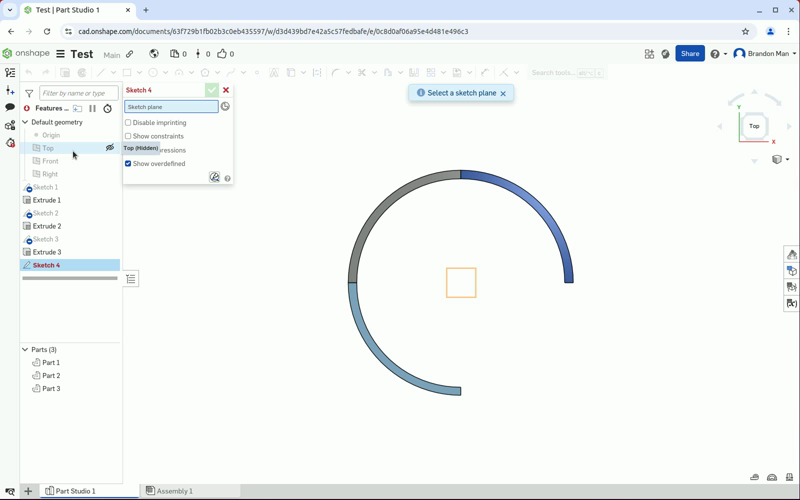
click(73, 150)
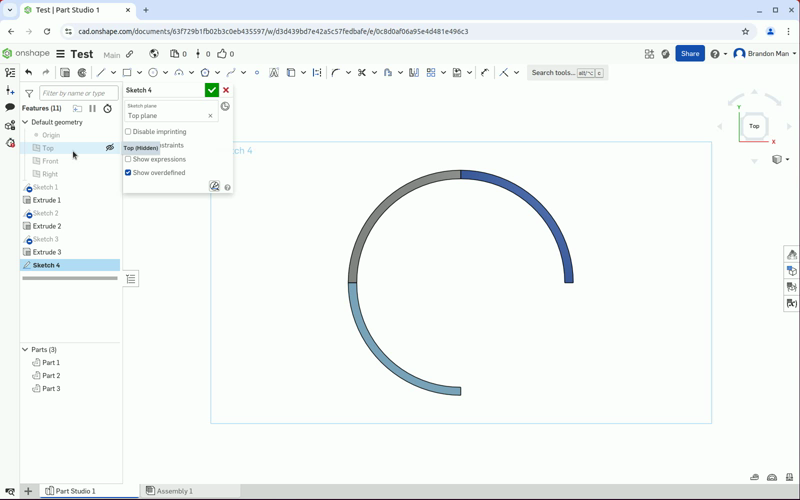
mouse_move(73, 352)
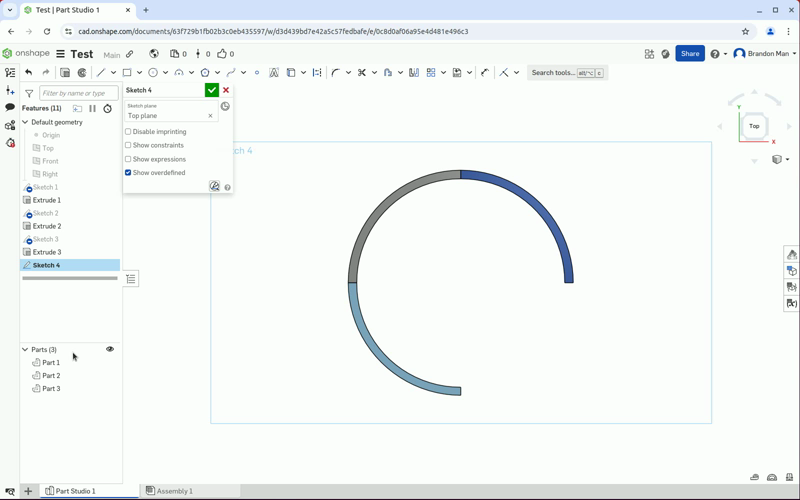
key(y)
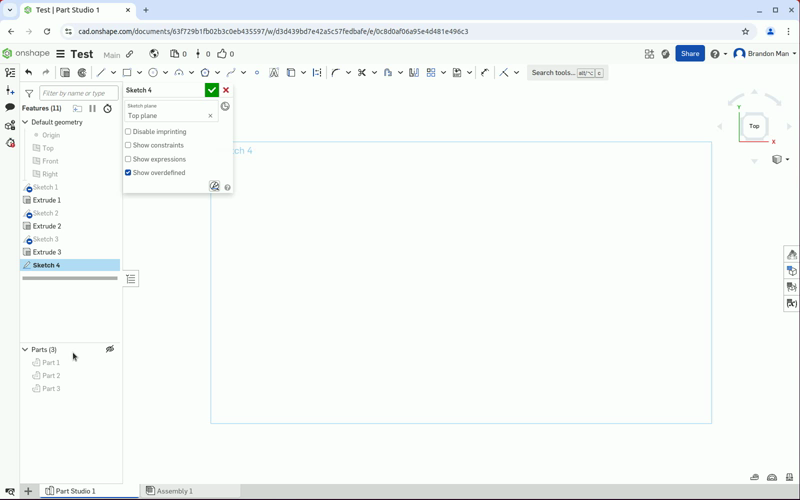
key(a)
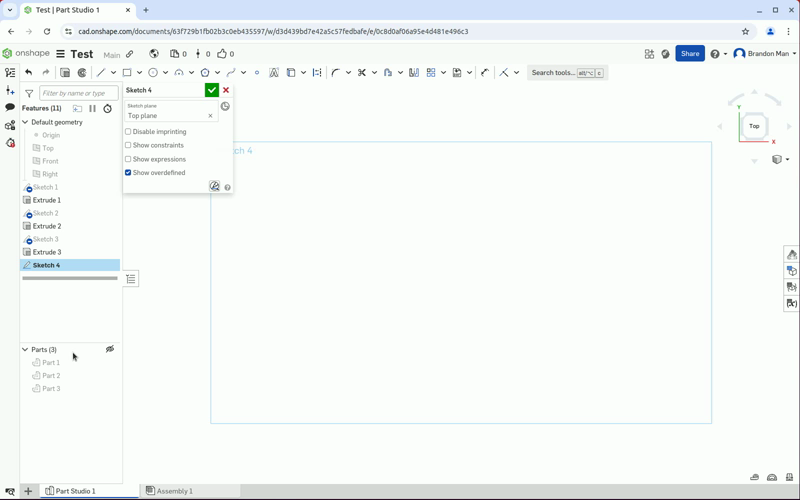
key_down(shift)
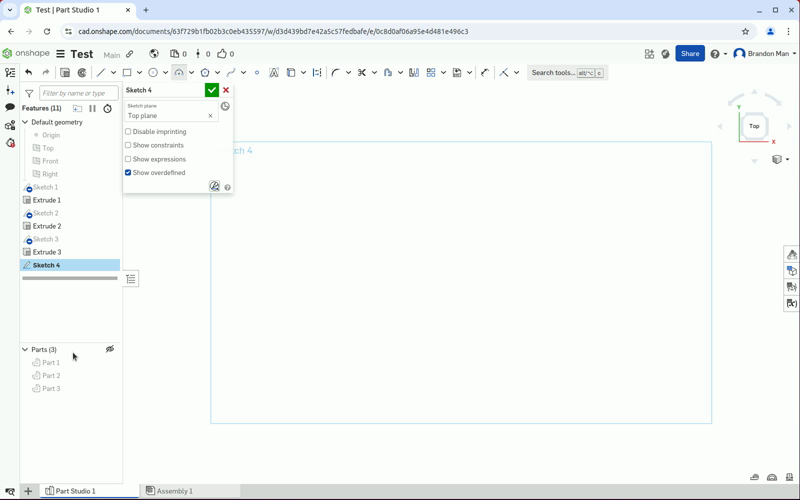
mouse_move(460, 395)
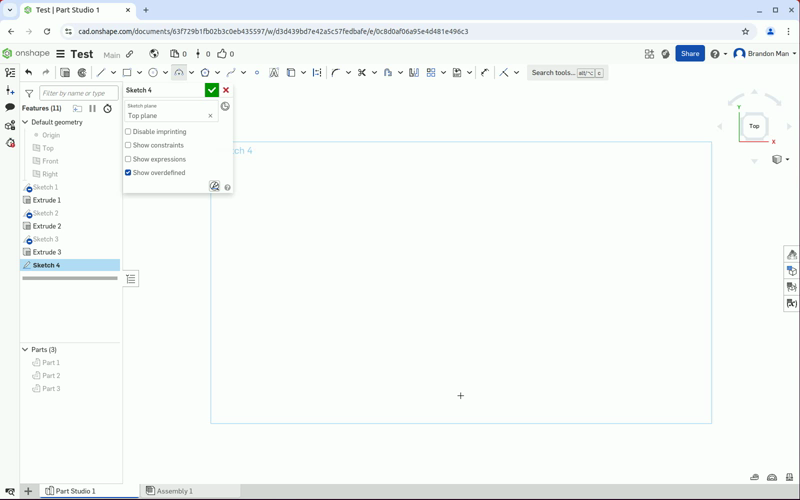
click(460, 395)
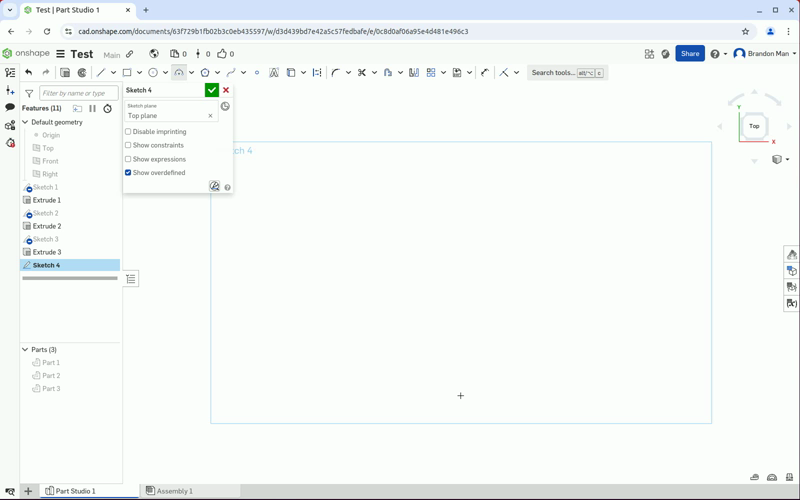
key_up(shift)
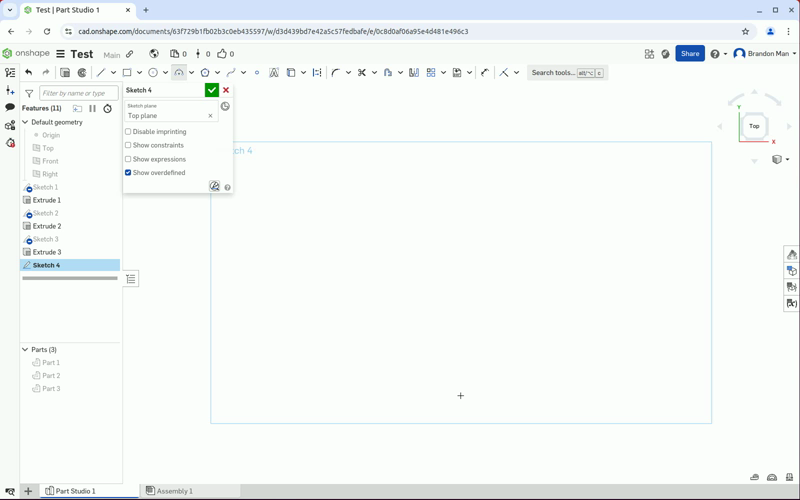
key_down(shift)
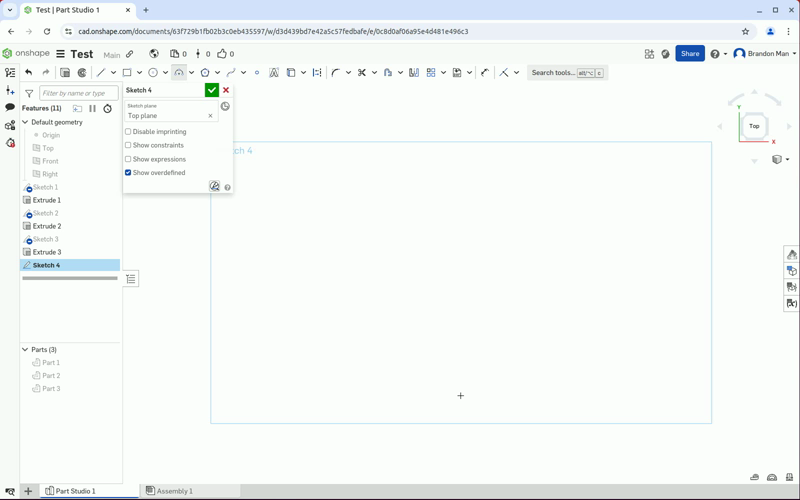
mouse_move(573, 282)
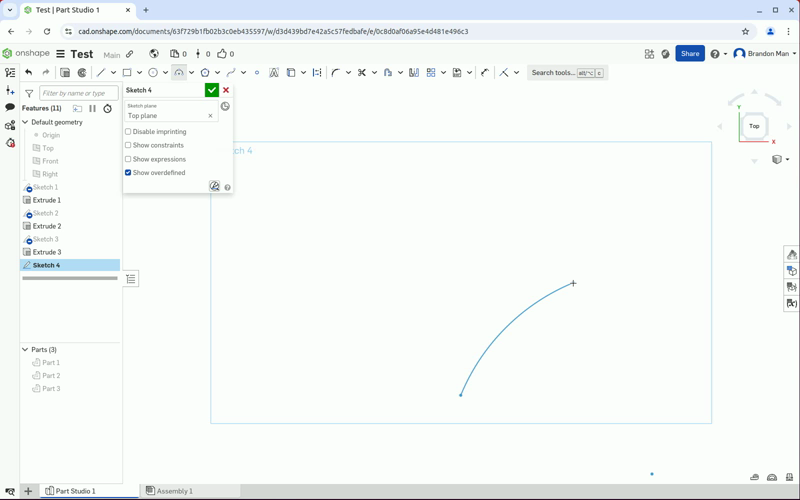
click(573, 282)
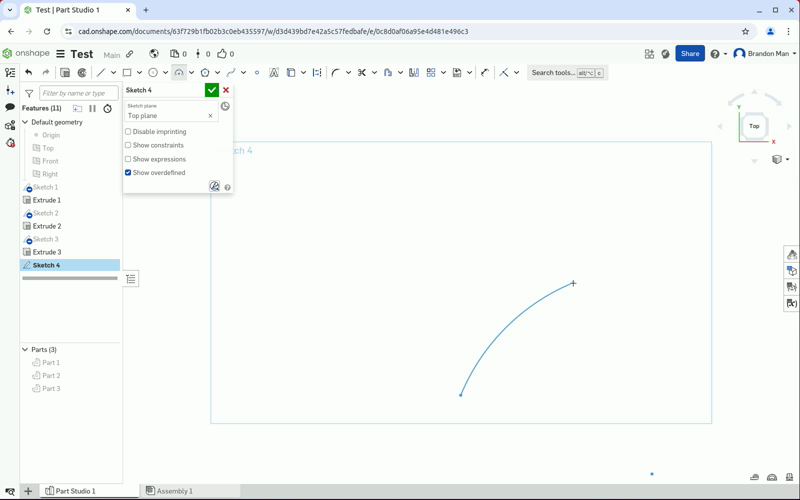
mouse_move(540, 362)
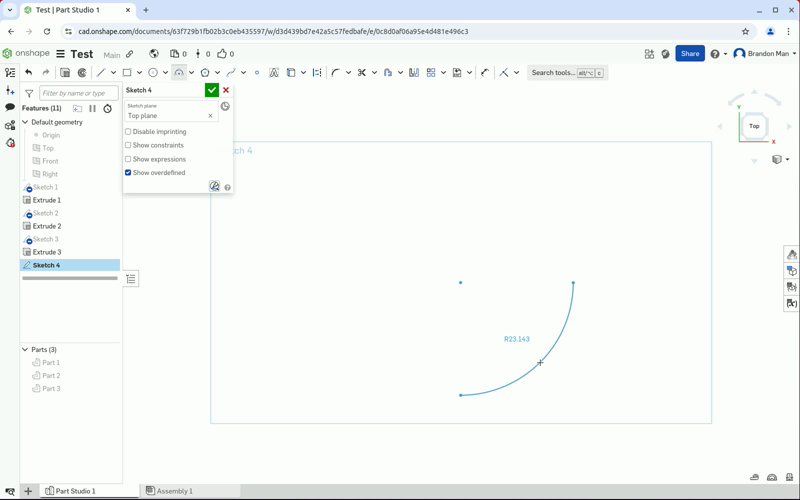
click(540, 362)
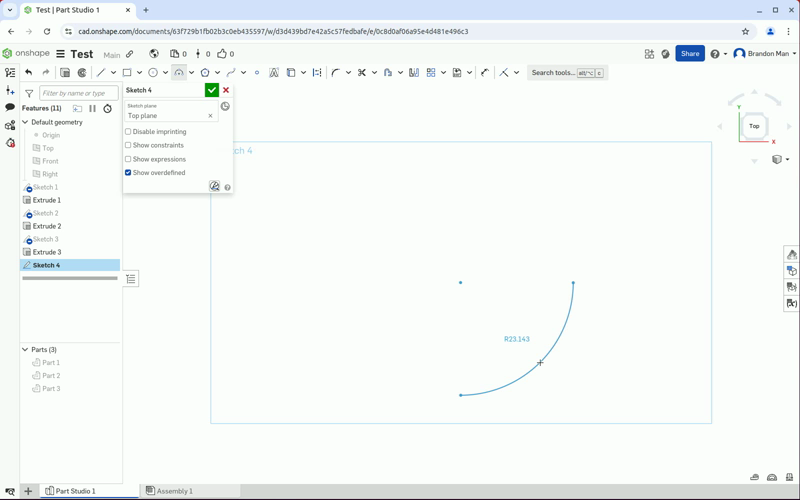
key_up(shift)
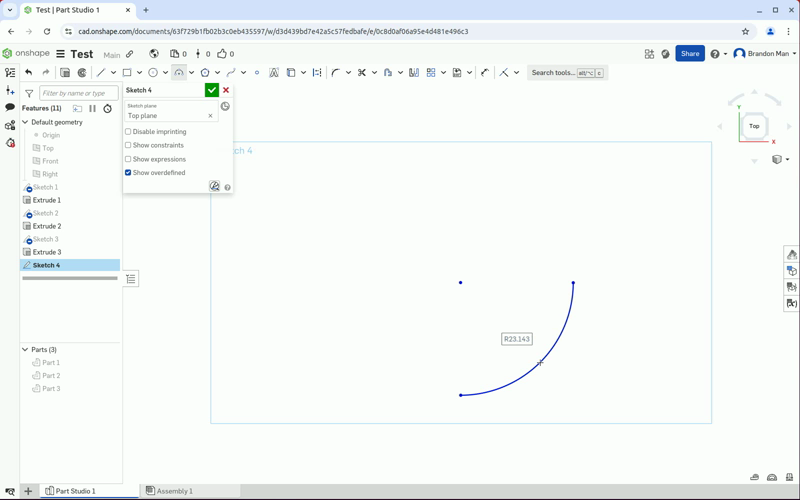
key(esc)
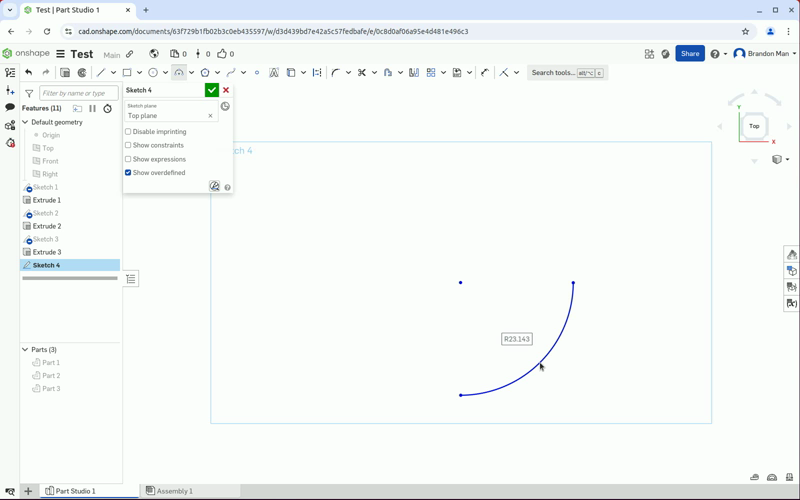
key(l)
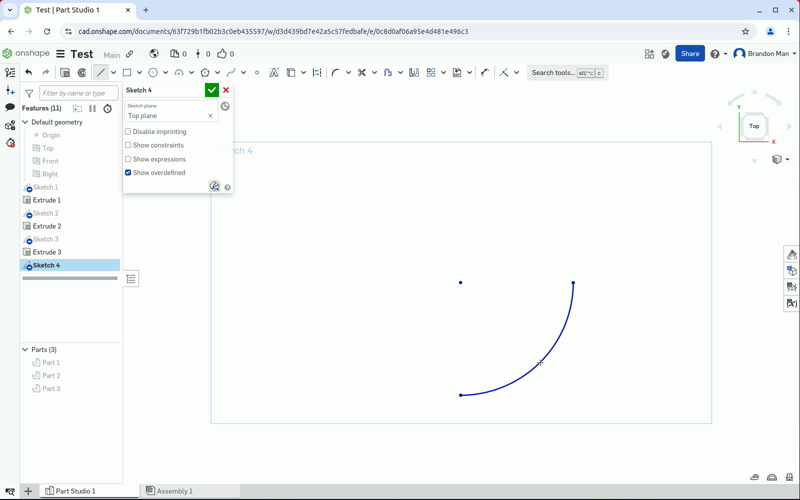
mouse_move(573, 282)
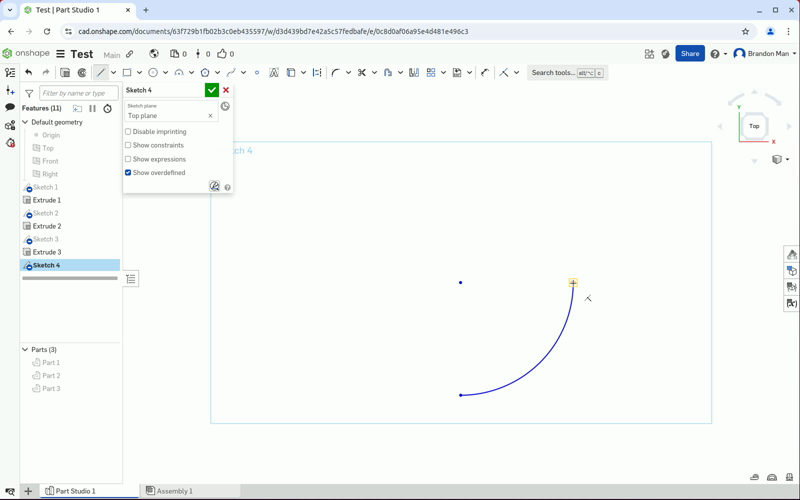
click(573, 282)
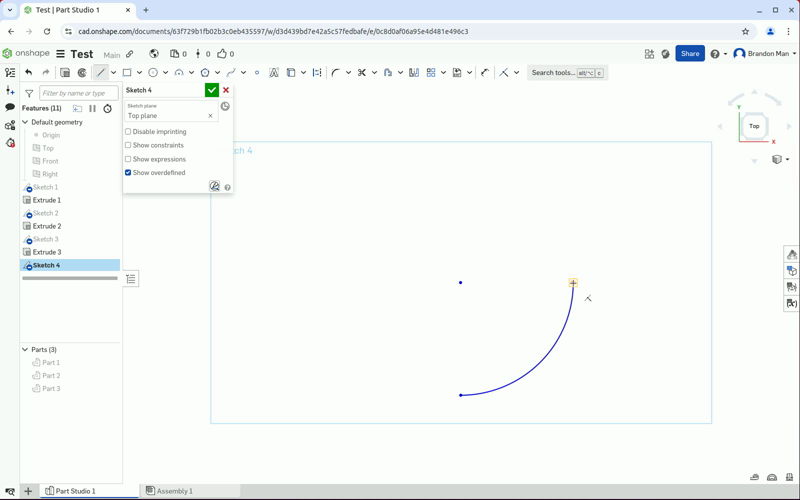
key_down(shift)
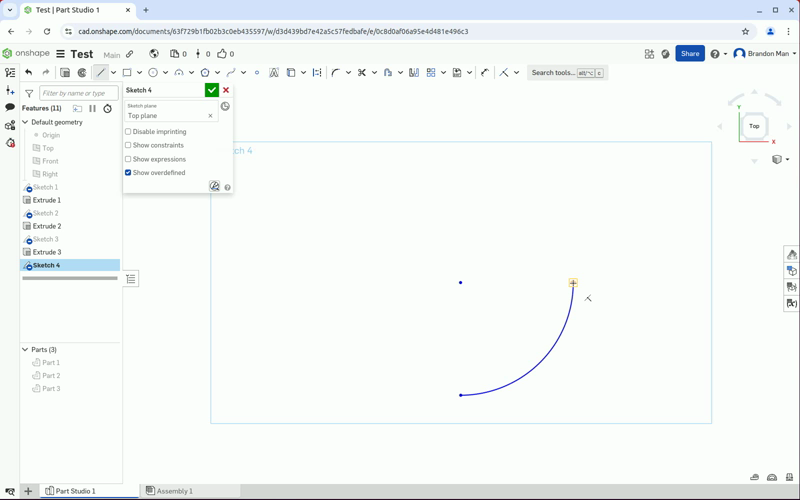
mouse_move(589, 282)
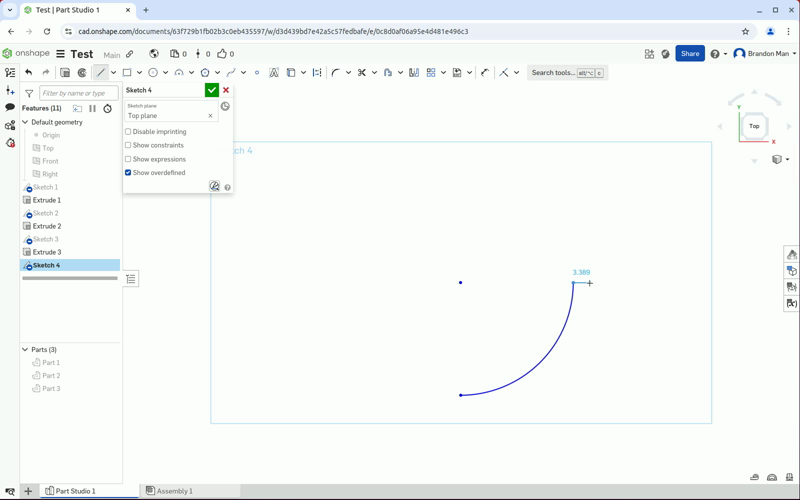
mouse_move(564, 282)
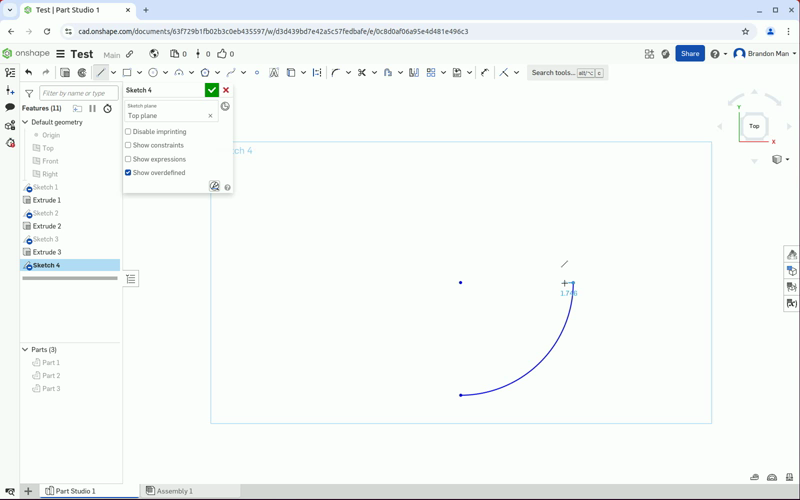
click(564, 282)
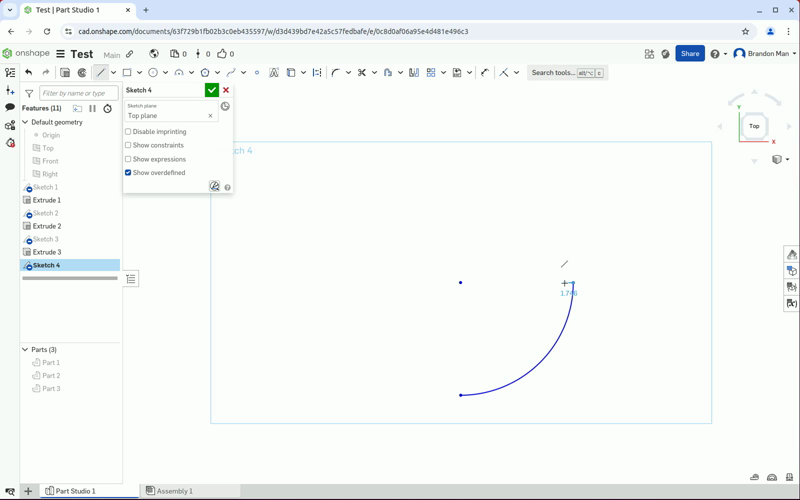
key_up(shift)
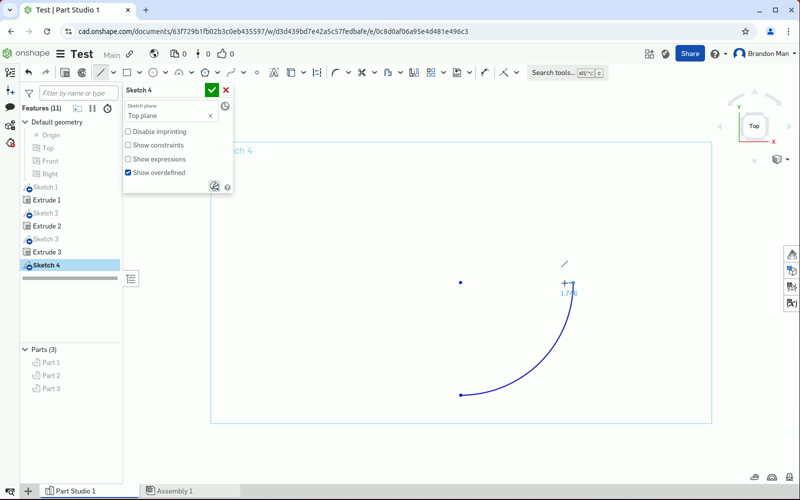
key(esc)
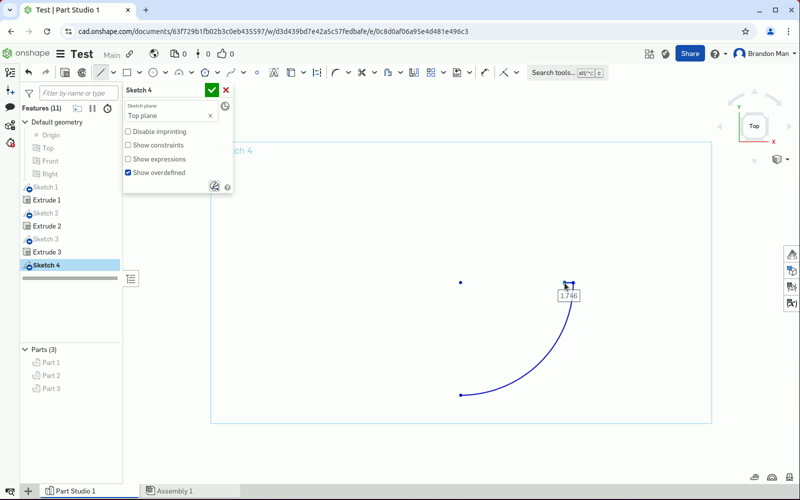
key(a)
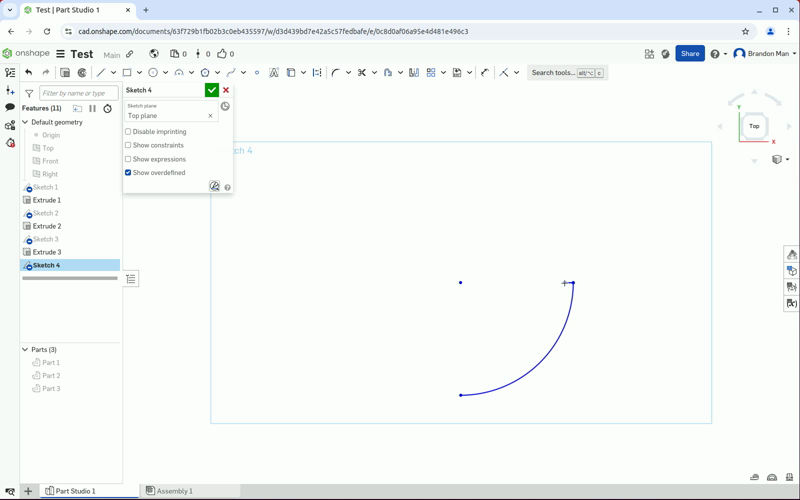
mouse_move(564, 282)
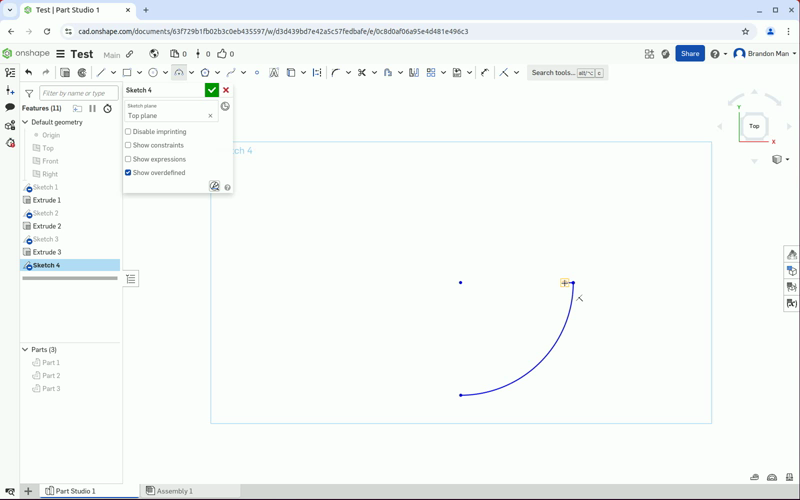
click(564, 282)
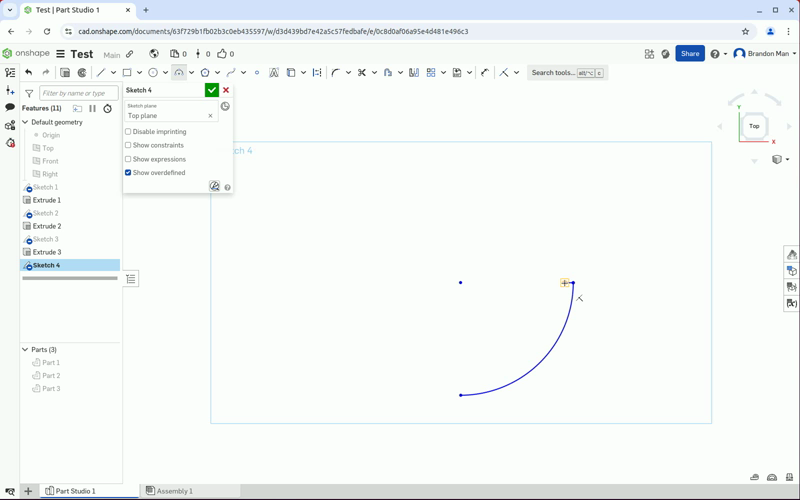
key_down(shift)
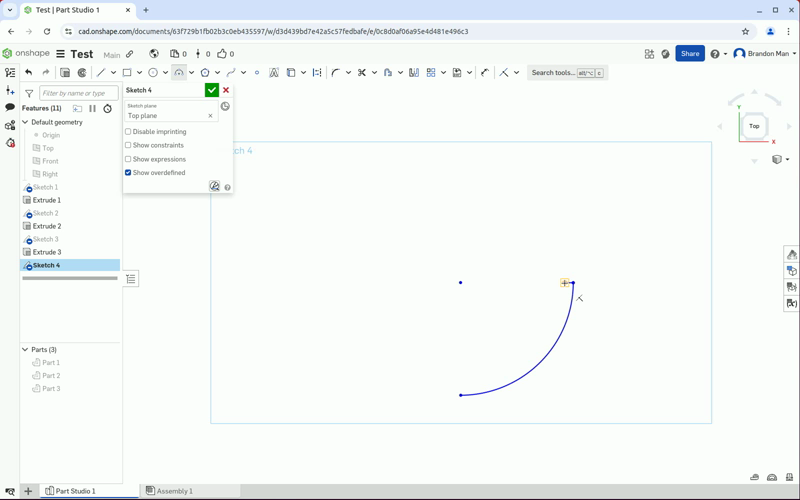
mouse_move(460, 387)
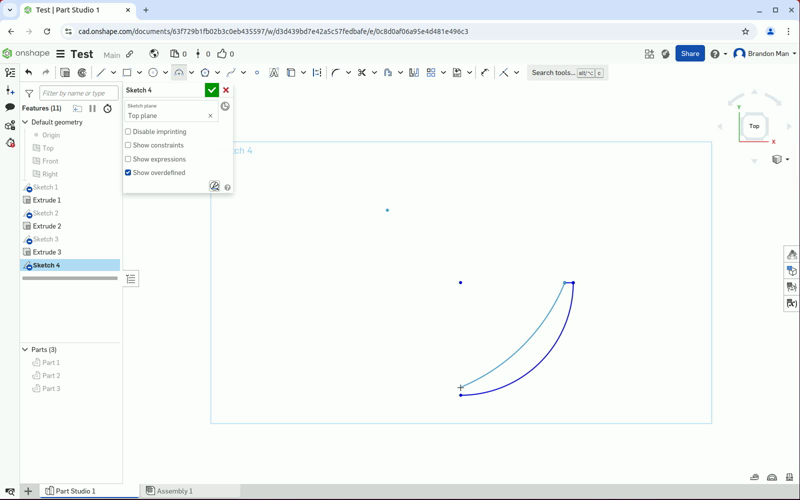
click(460, 387)
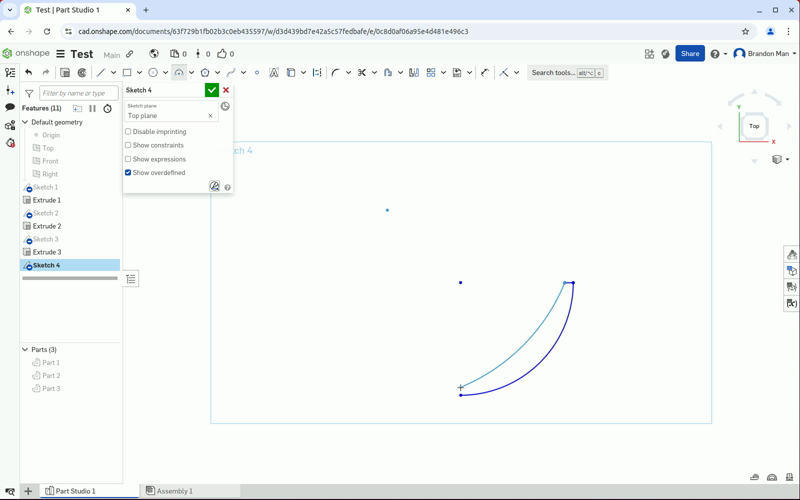
mouse_move(534, 356)
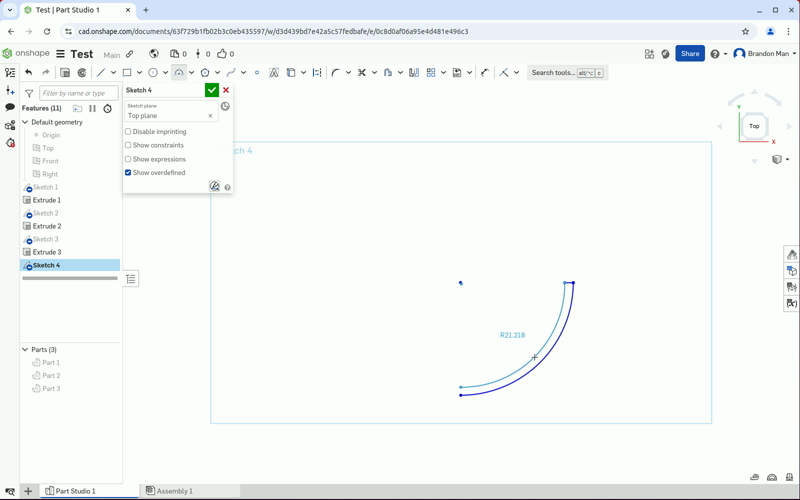
click(534, 356)
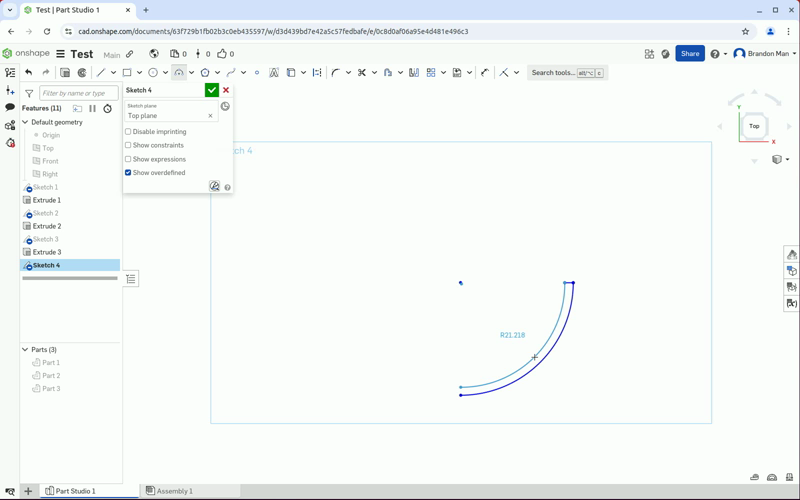
key_up(shift)
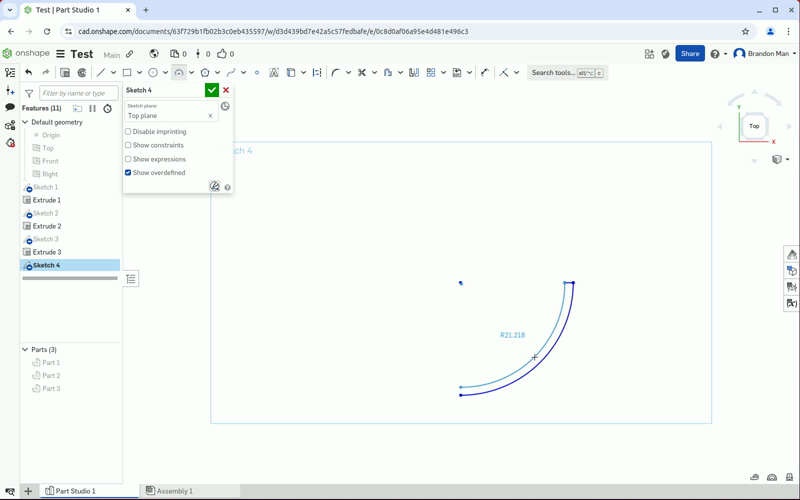
key(esc)
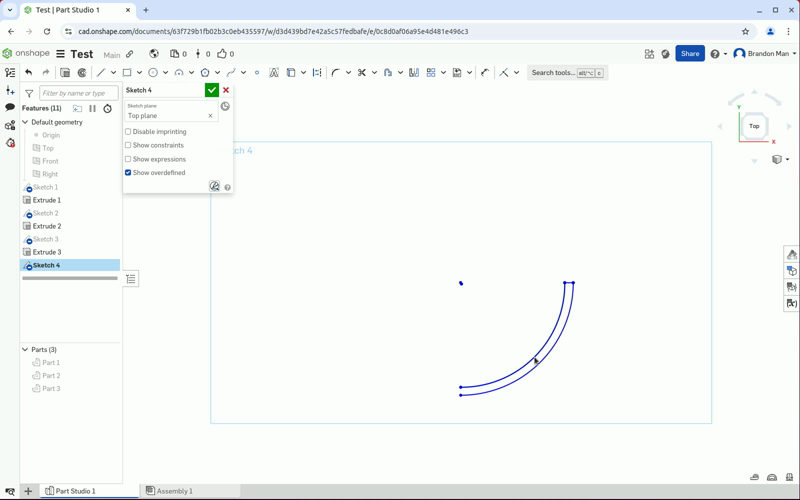
key(l)
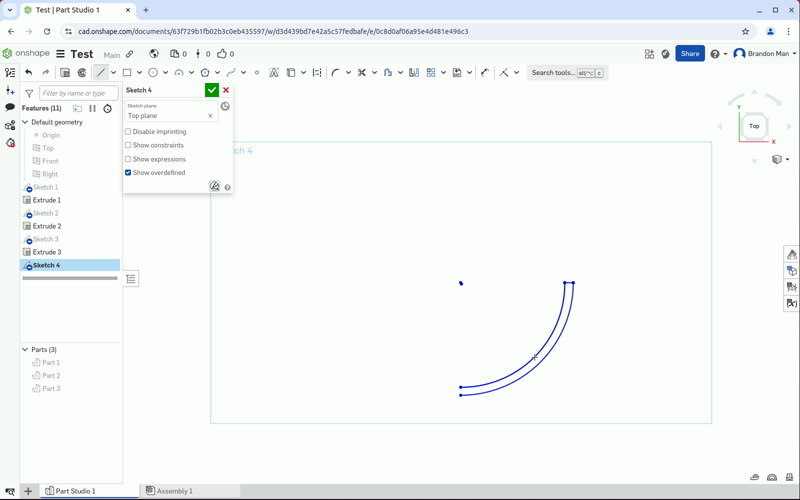
mouse_move(460, 387)
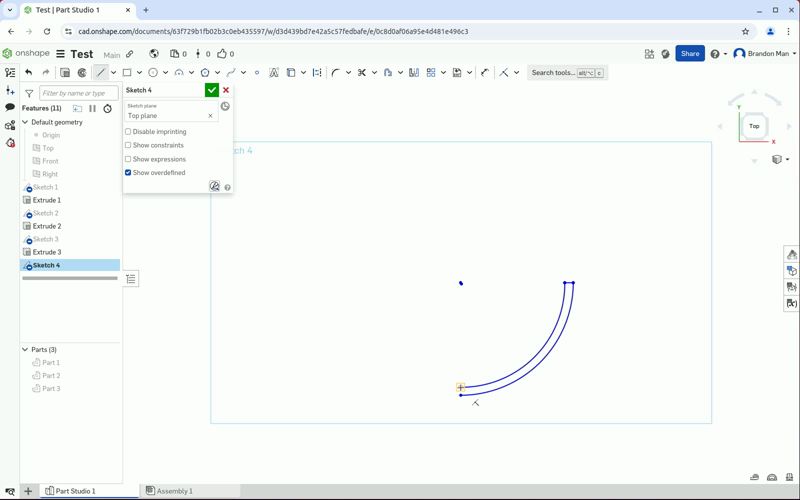
click(460, 387)
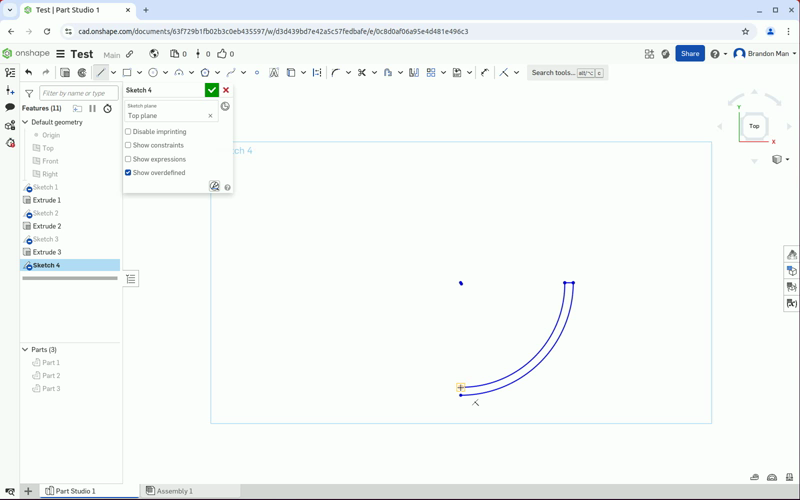
mouse_move(490, 387)
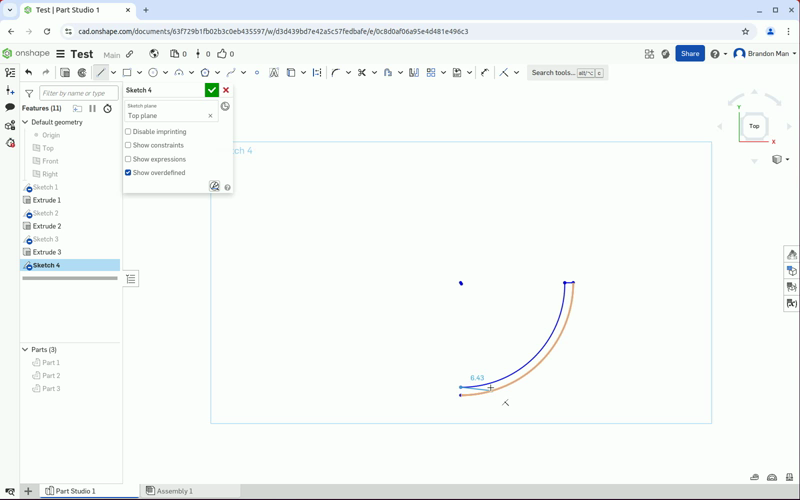
key_down(shift)
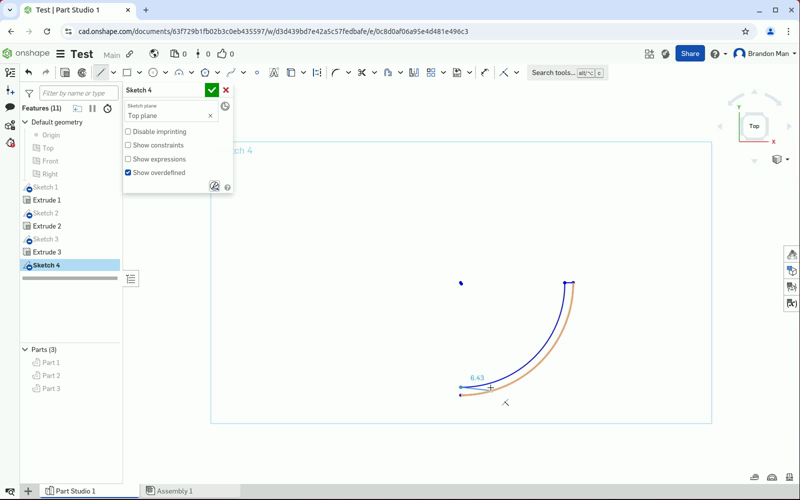
mouse_move(460, 395)
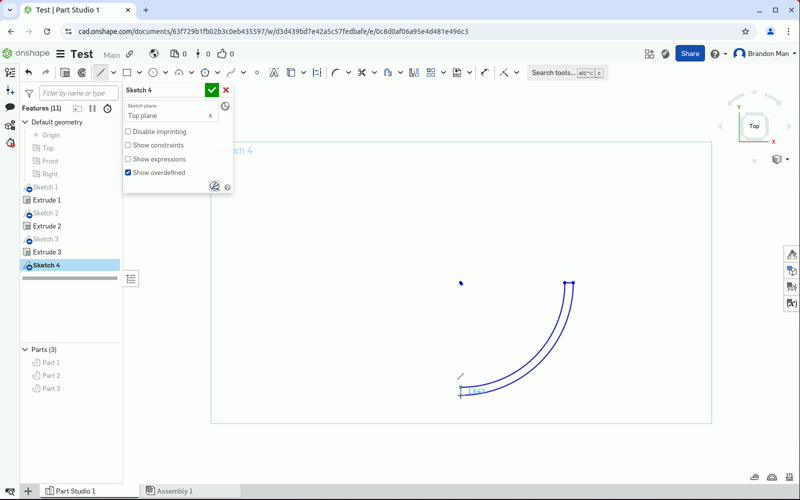
key_up(shift)
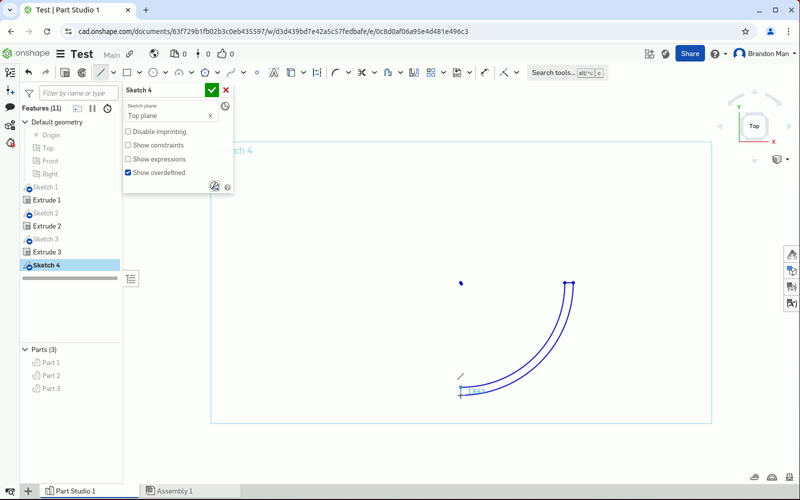
click(460, 395)
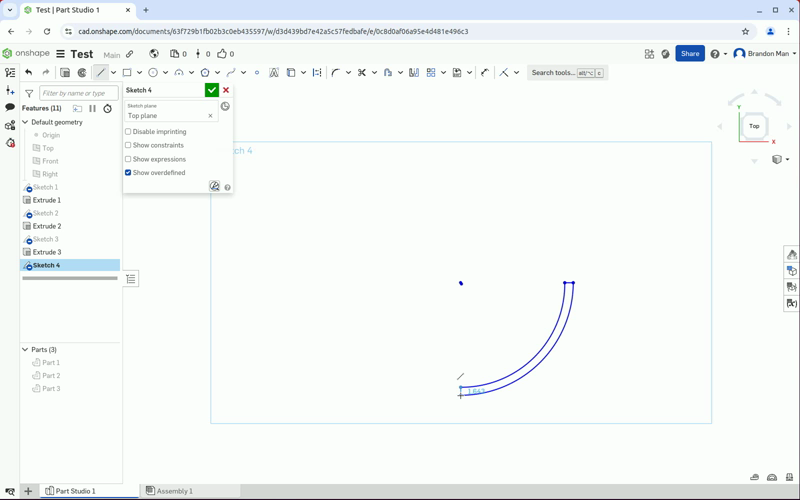
key(esc)
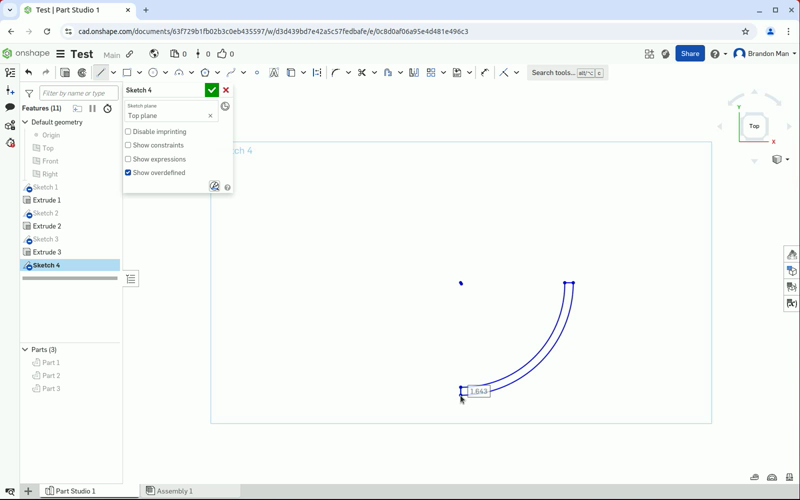
mouse_move(521, 371)
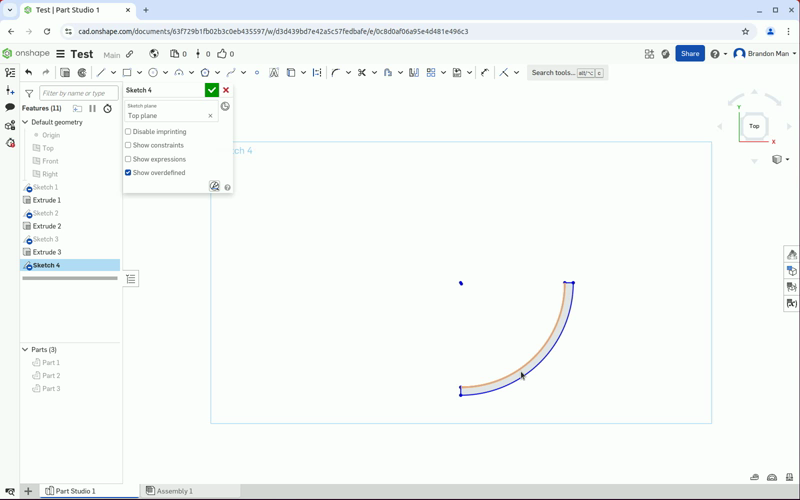
scroll(6)
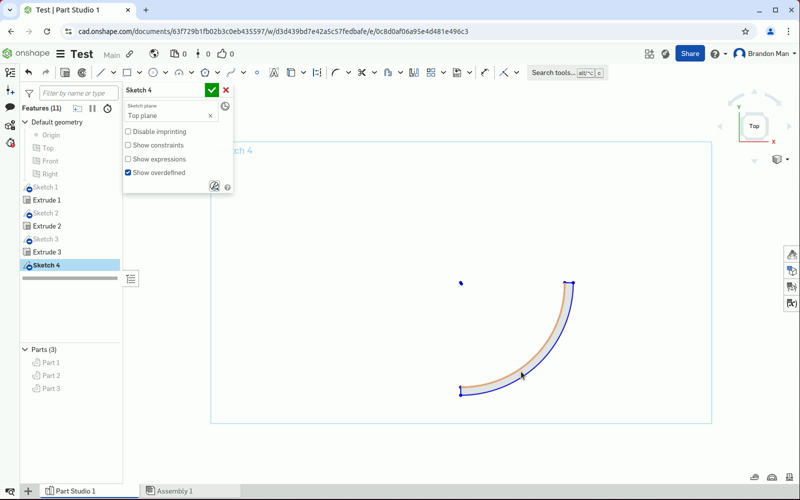
scroll(6)
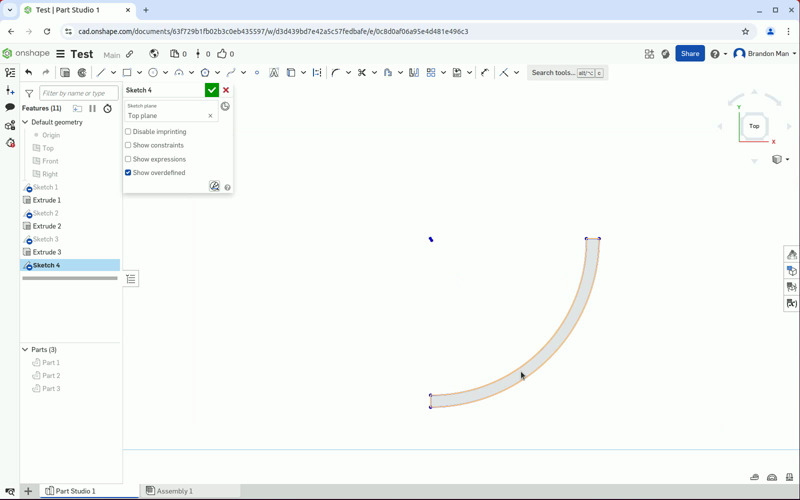
scroll(6)
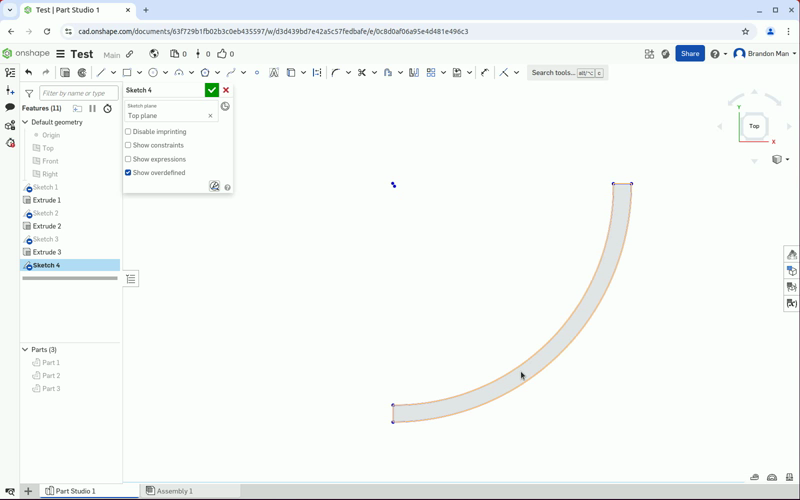
scroll(6)
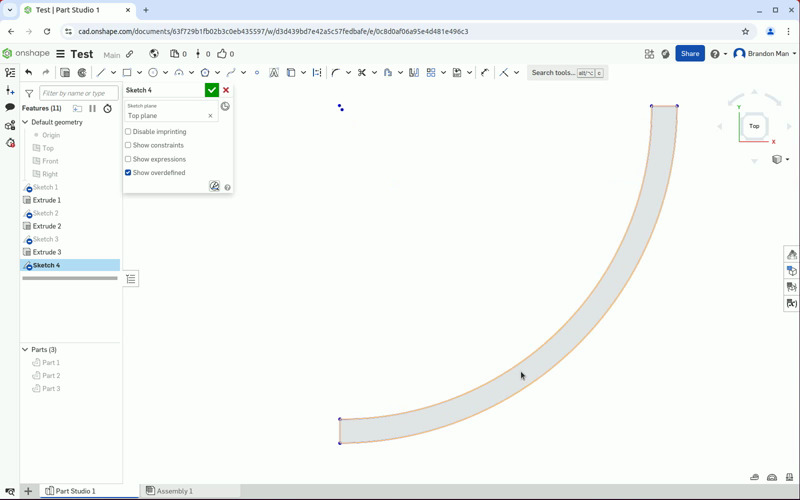
scroll(6)
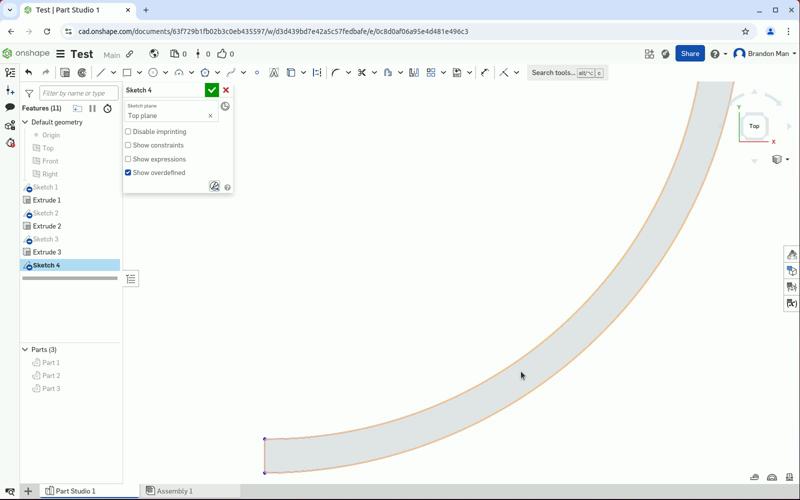
scroll(6)
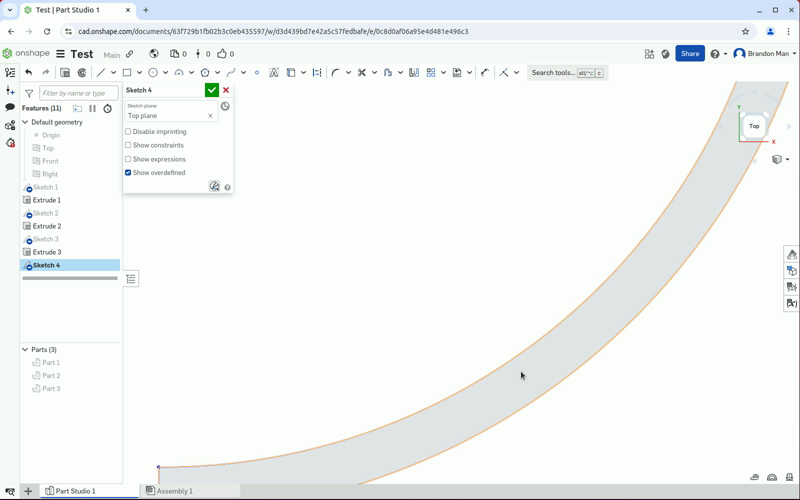
scroll(6)
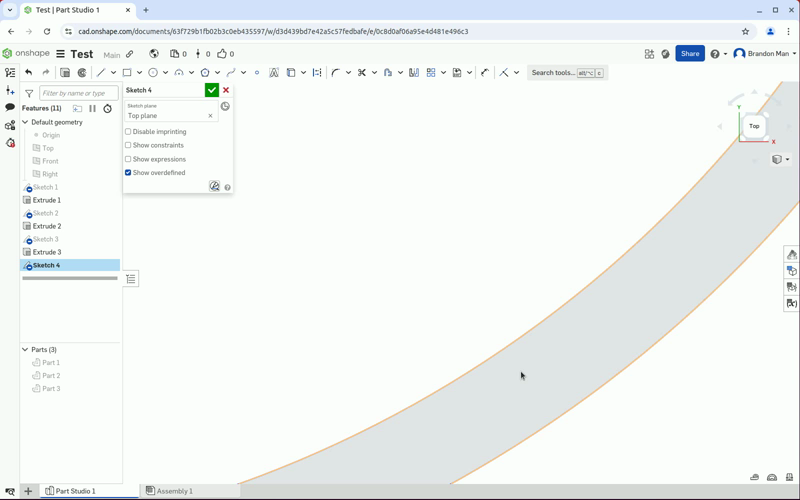
click(521, 371)
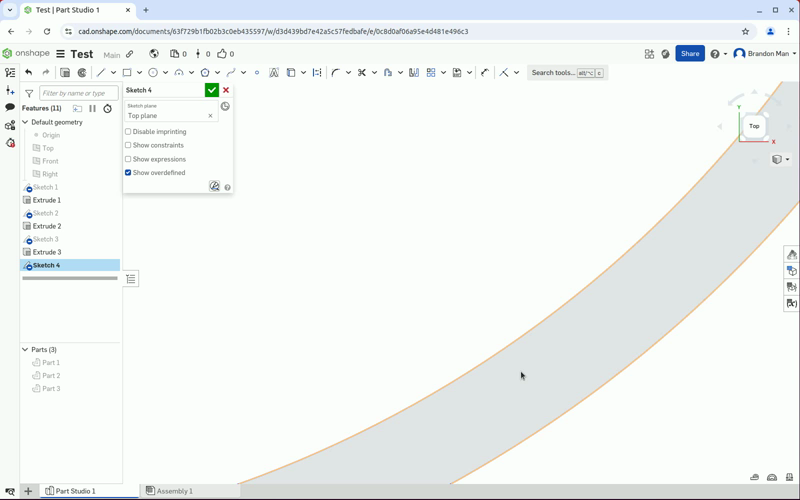
scroll(-6)
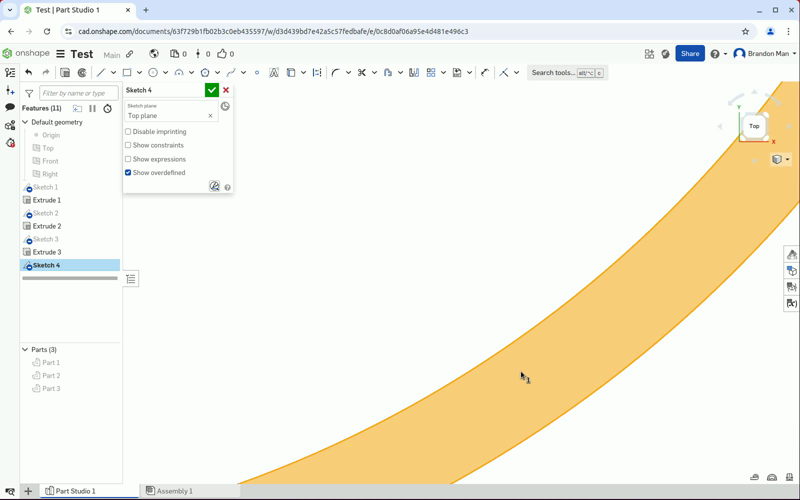
scroll(-6)
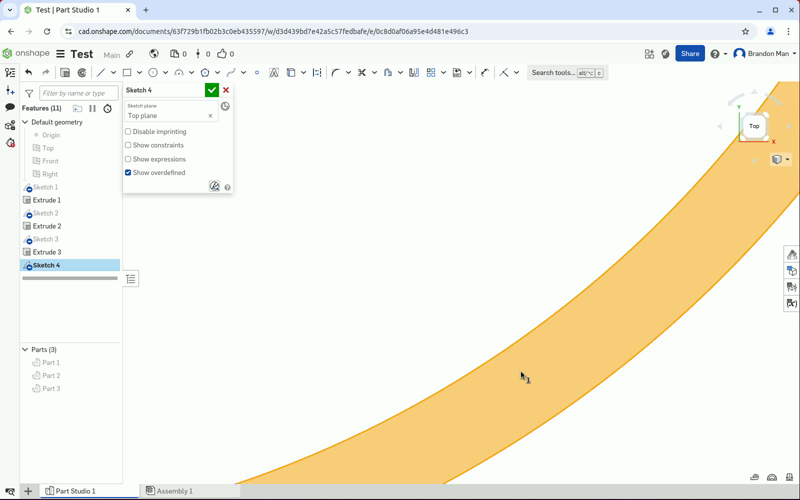
scroll(-6)
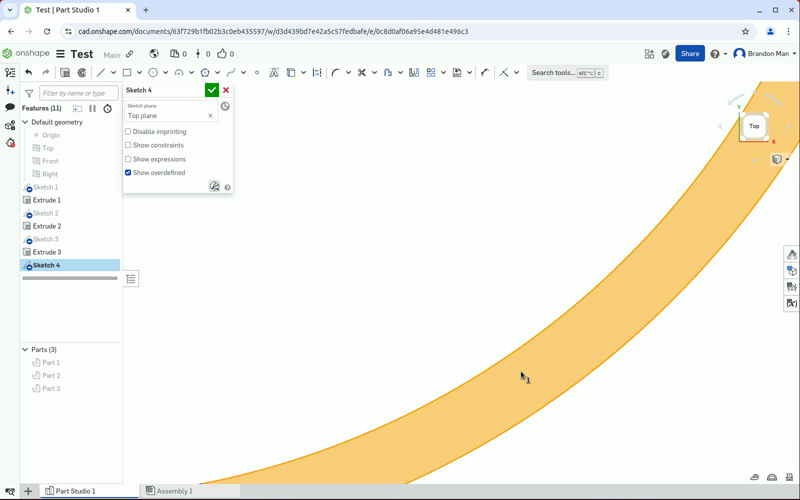
scroll(-6)
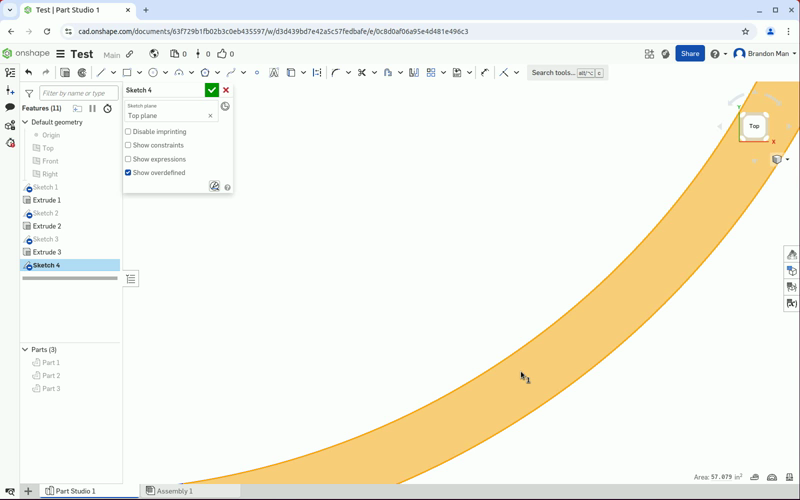
scroll(-6)
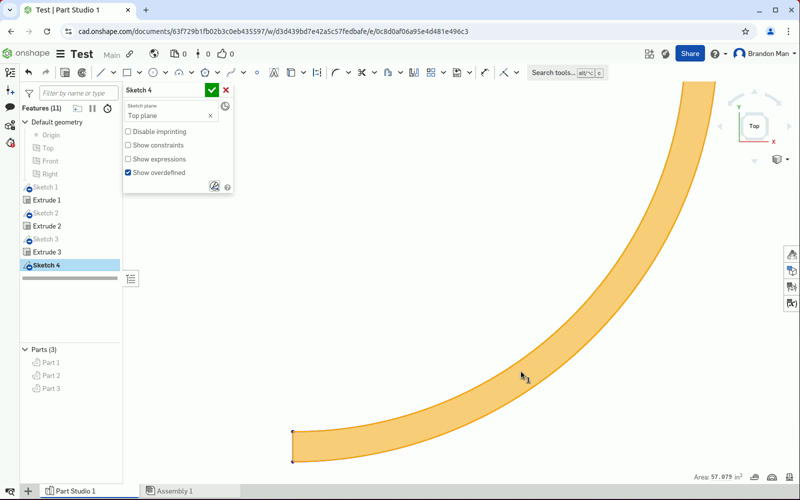
scroll(-6)
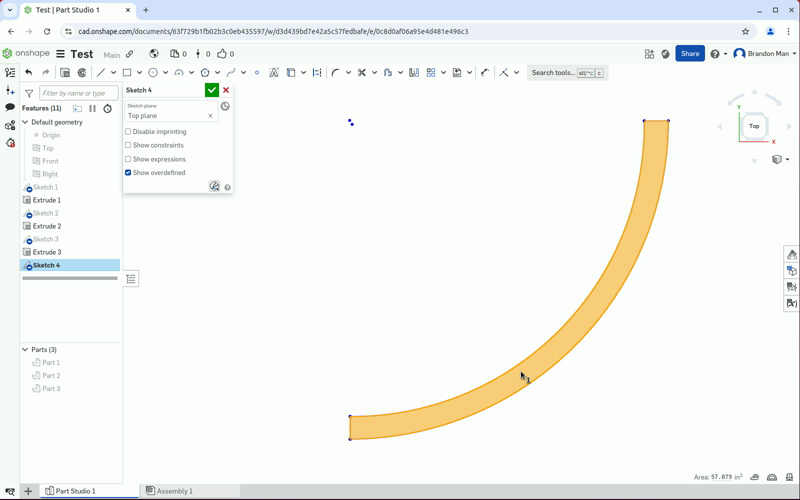
scroll(-6)
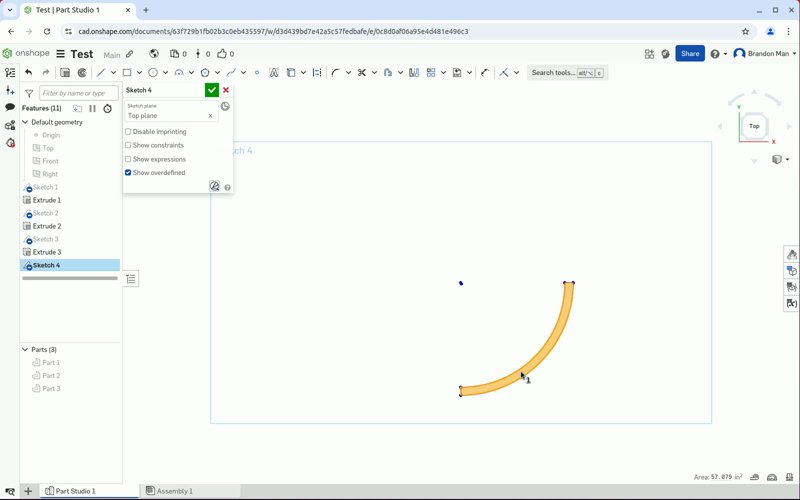
mouse_move(73, 352)
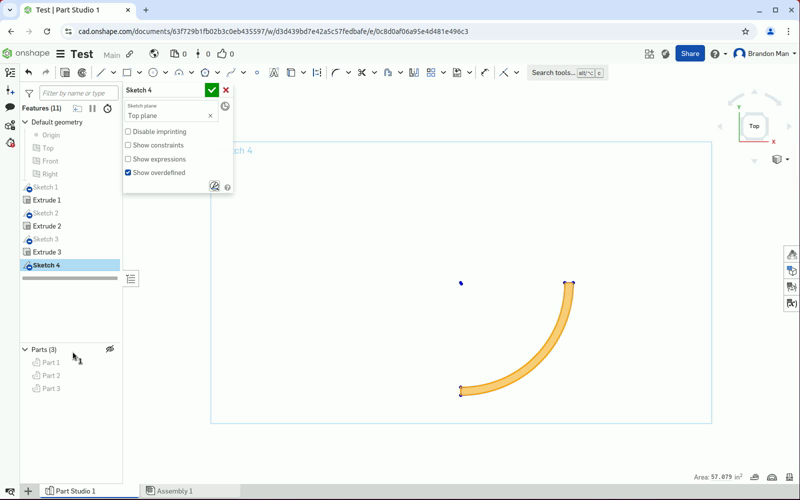
key(shift+y)
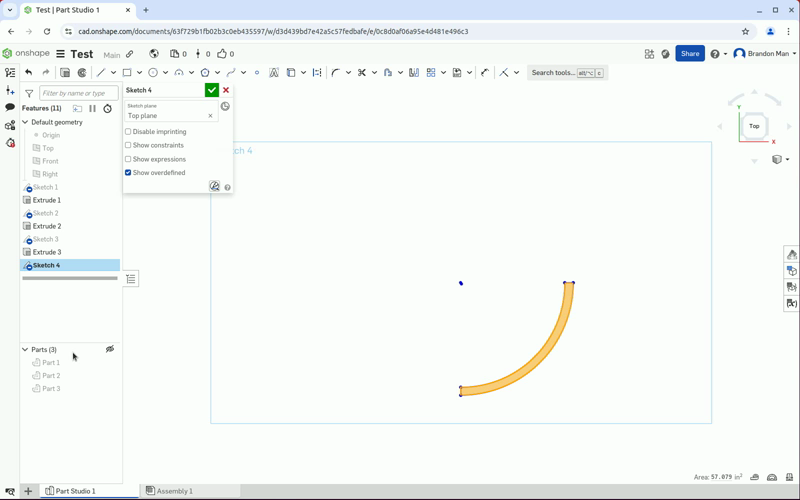
key(shift+e)
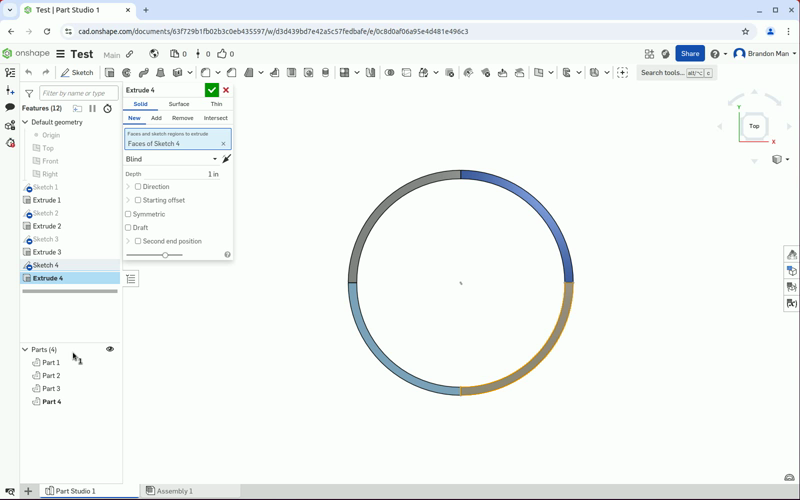
mouse_move(143, 106)
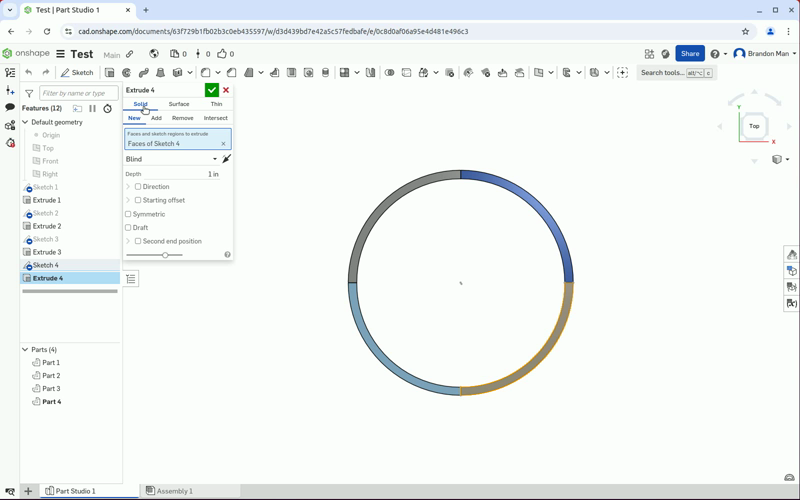
click(143, 106)
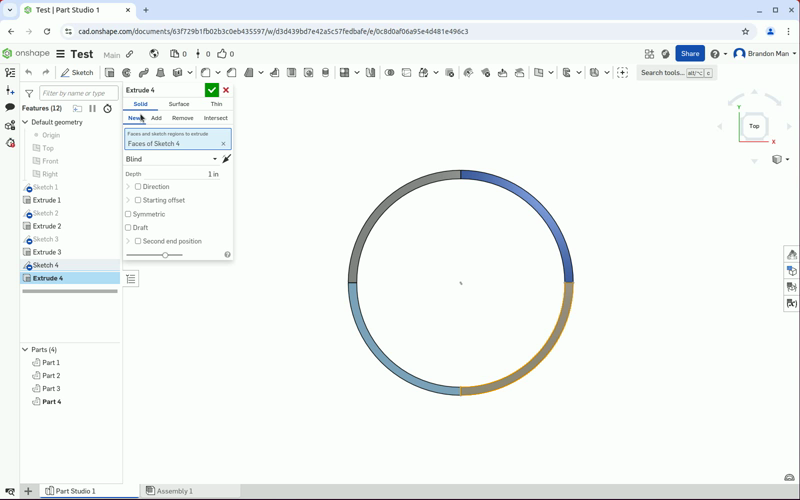
mouse_move(137, 120)
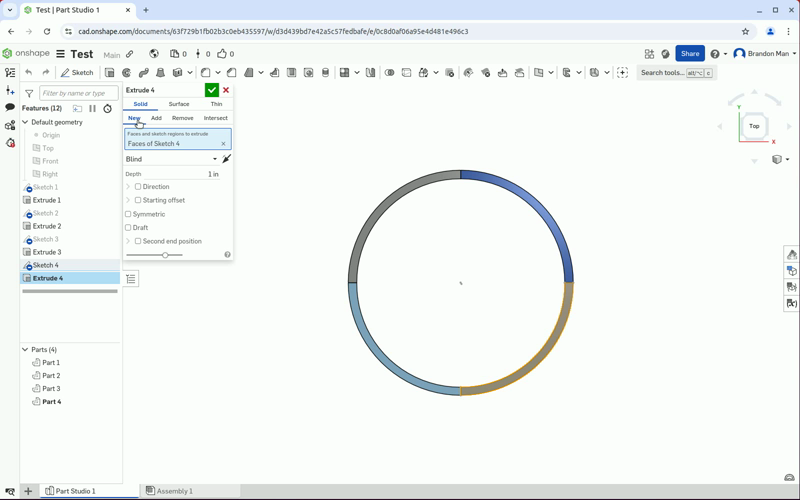
click(137, 120)
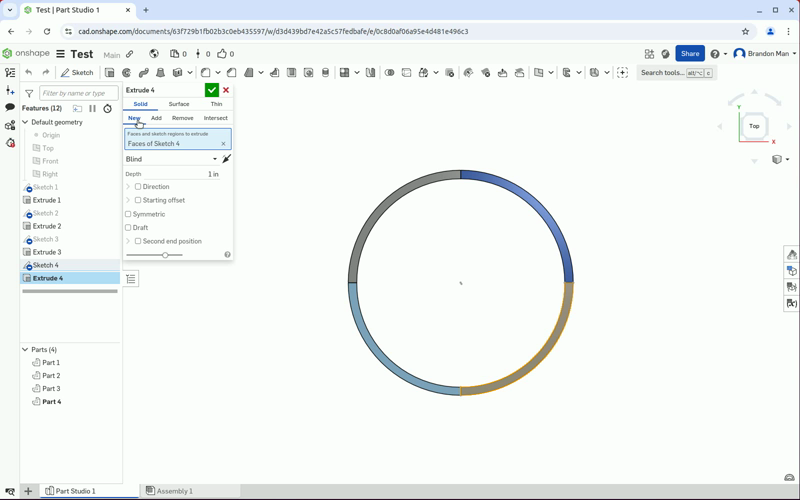
key(tab, 4)
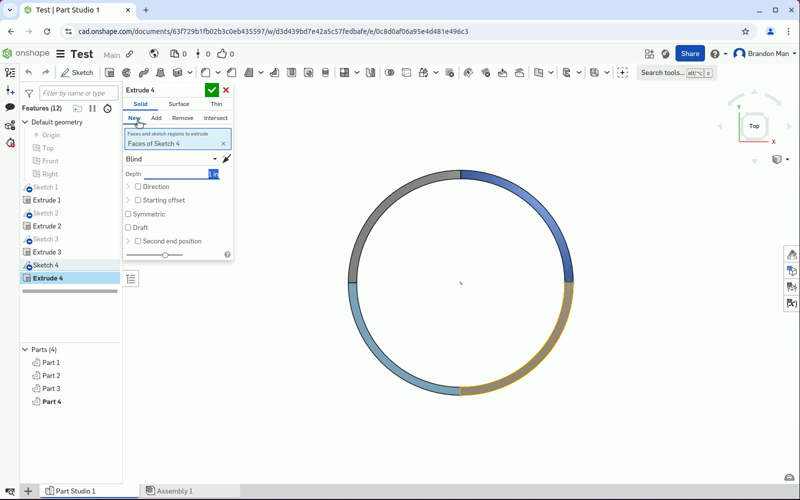
text(0.722)
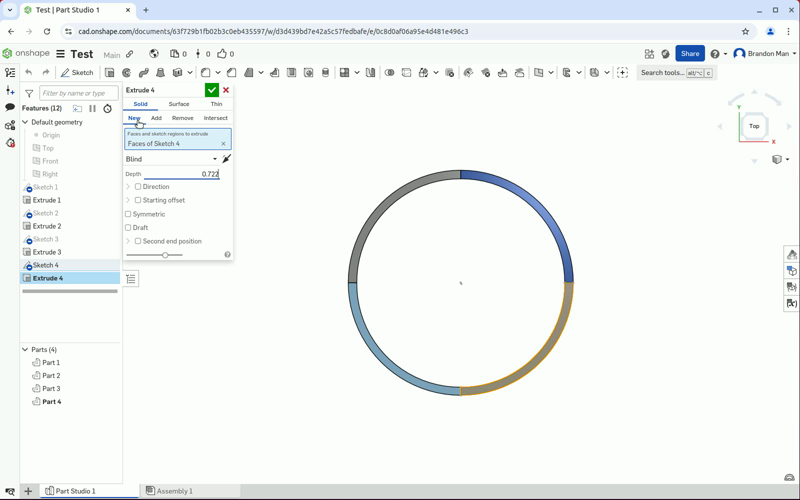
key(enter)
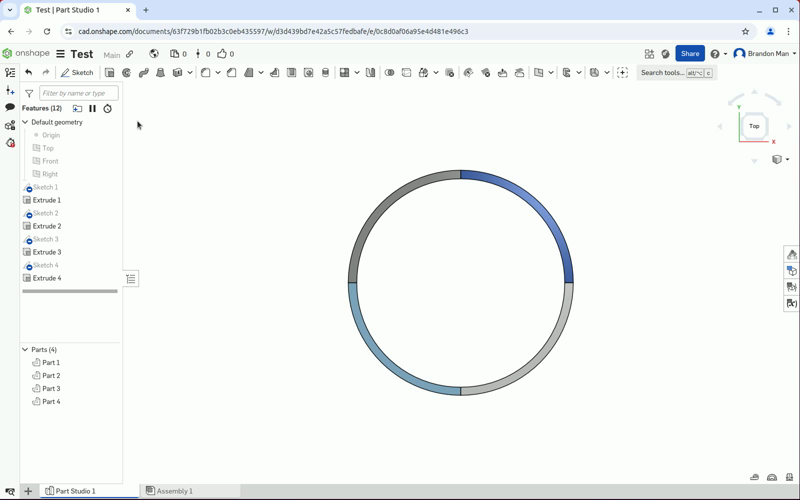
key(shift+h)
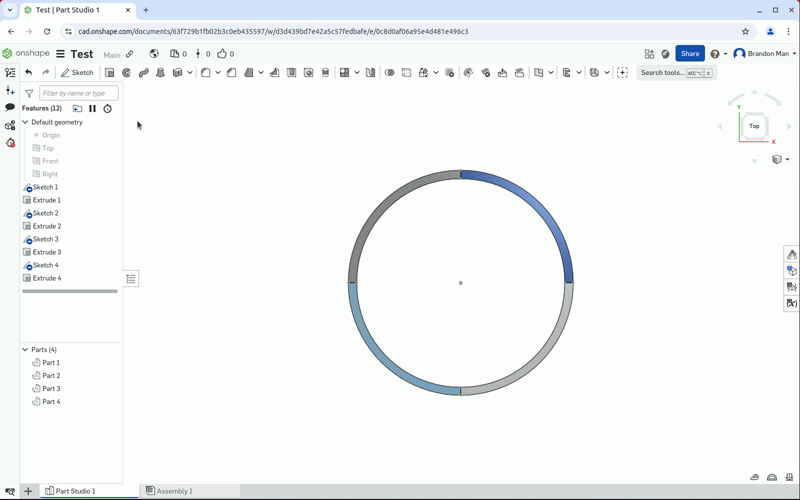
key(shift+h)
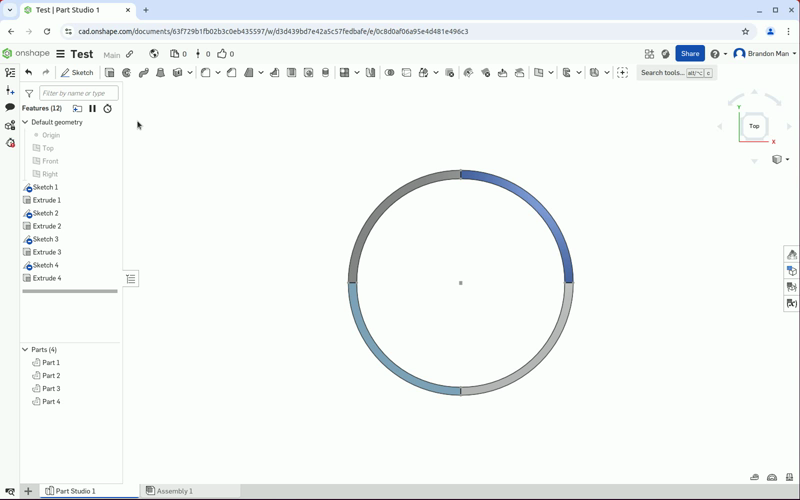
key(shift+7)
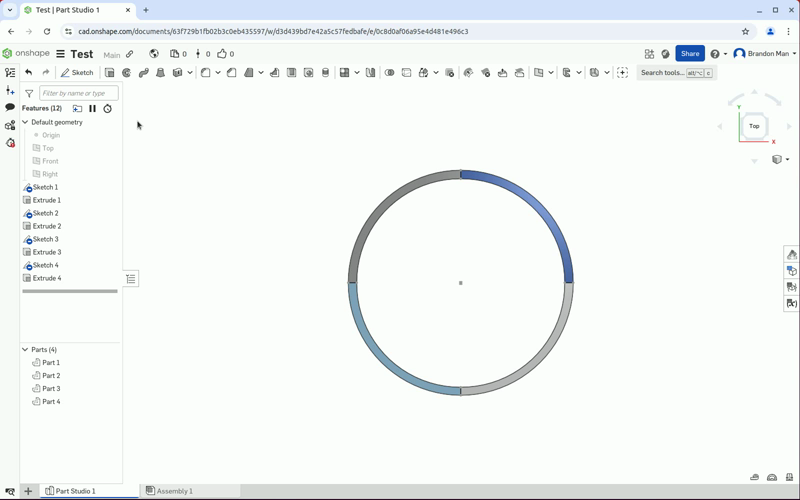
key(up, 3)
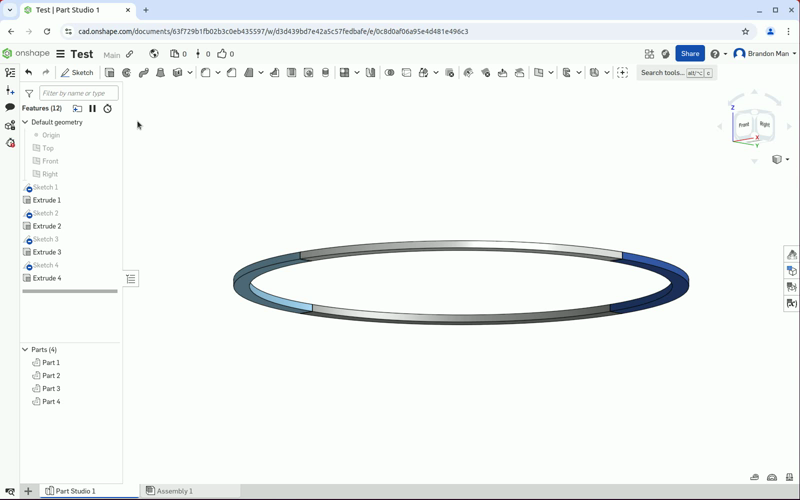
key(left, 3)
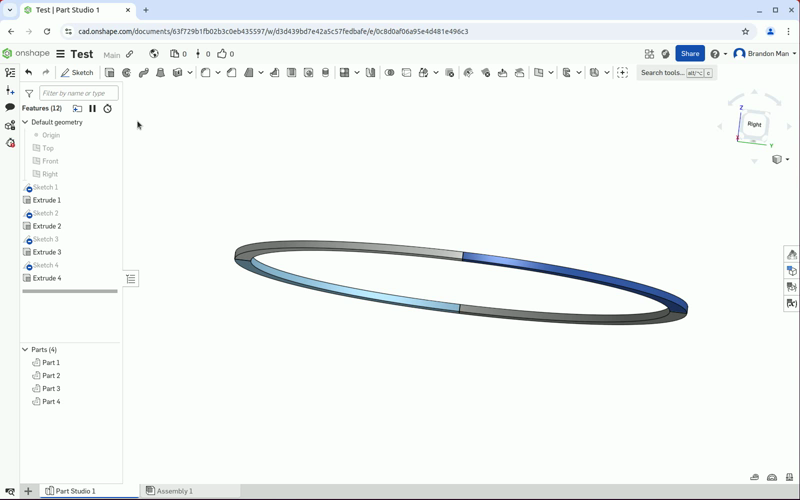
key(right, 3)
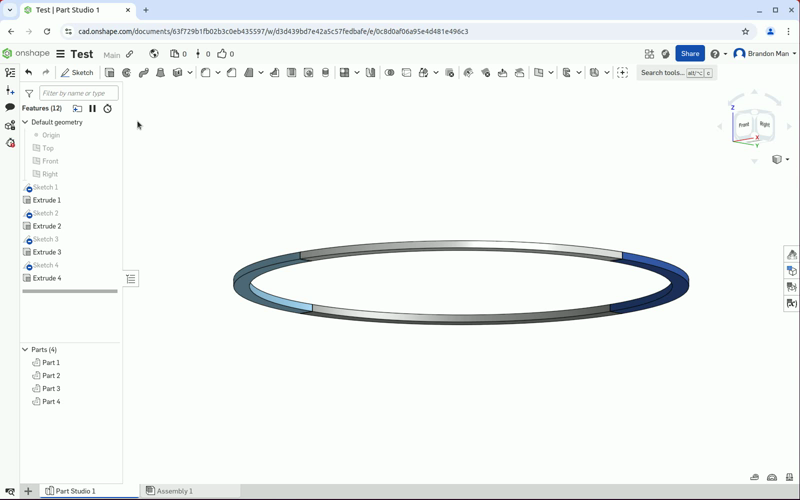
key(down, 3)
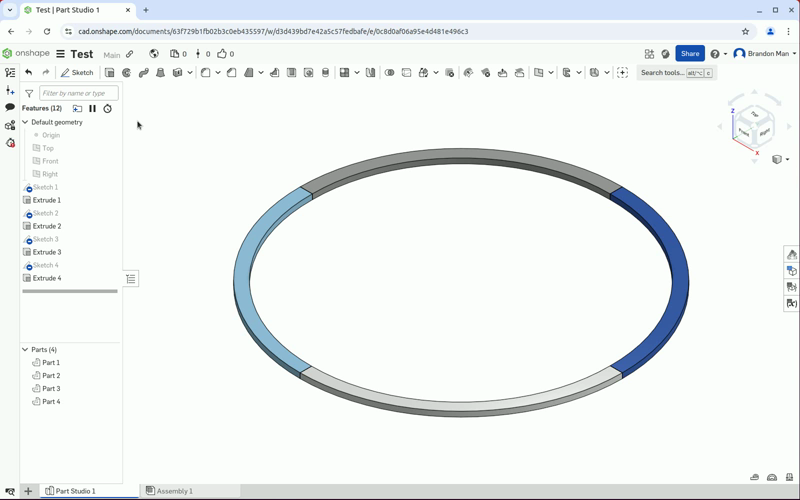
mouse_move(73, 189)
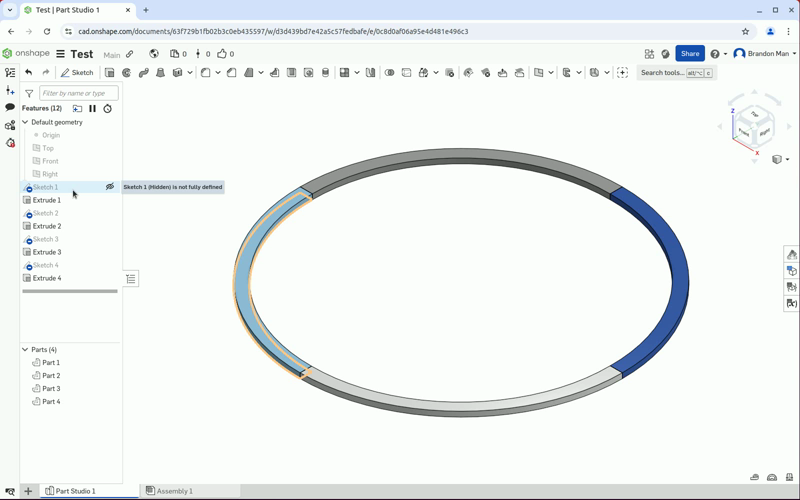
click(73, 189)